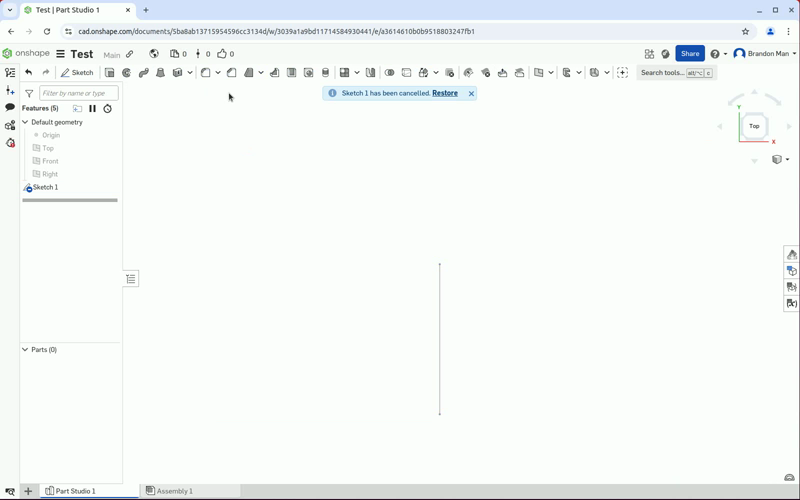
key(shift+h)
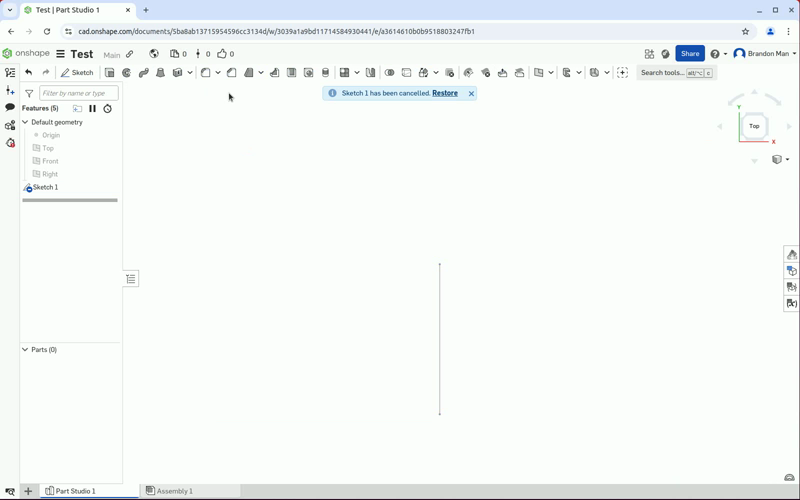
key(shift+s)
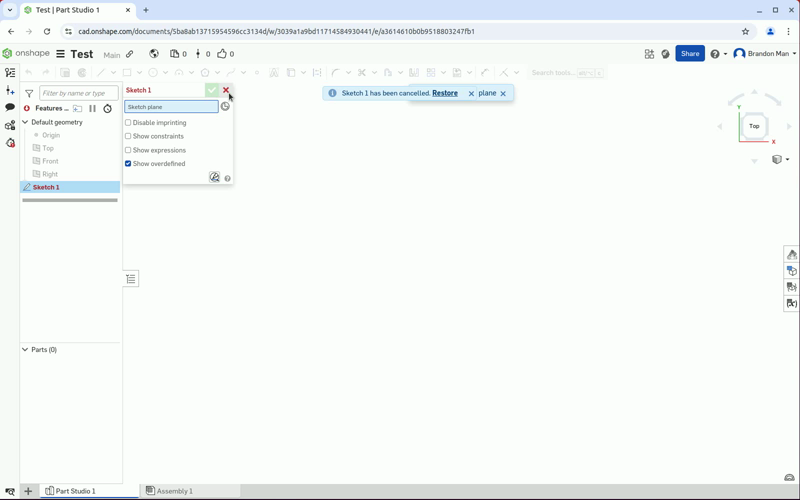
mouse_move(73, 150)
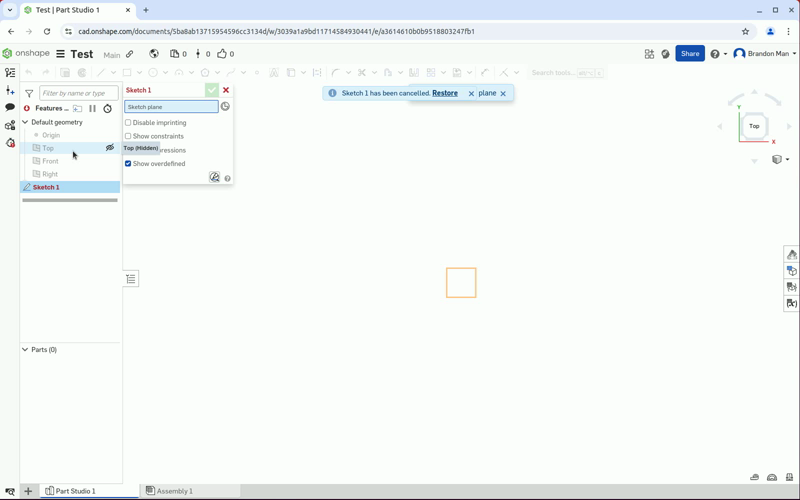
click(73, 150)
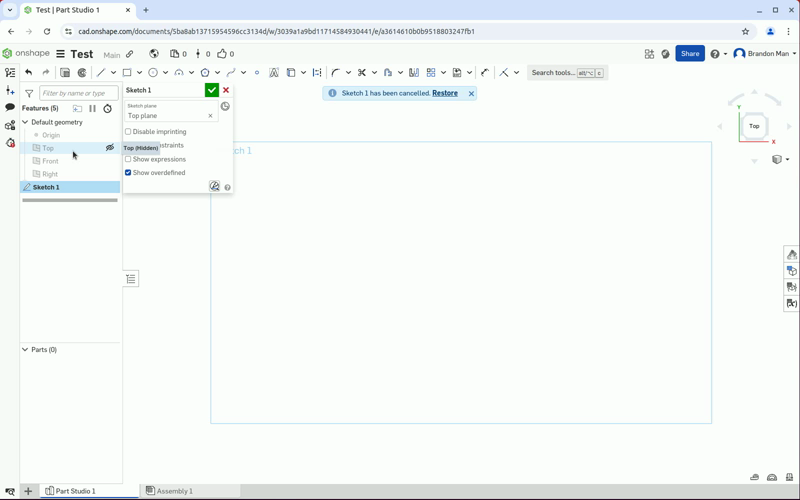
mouse_move(73, 352)
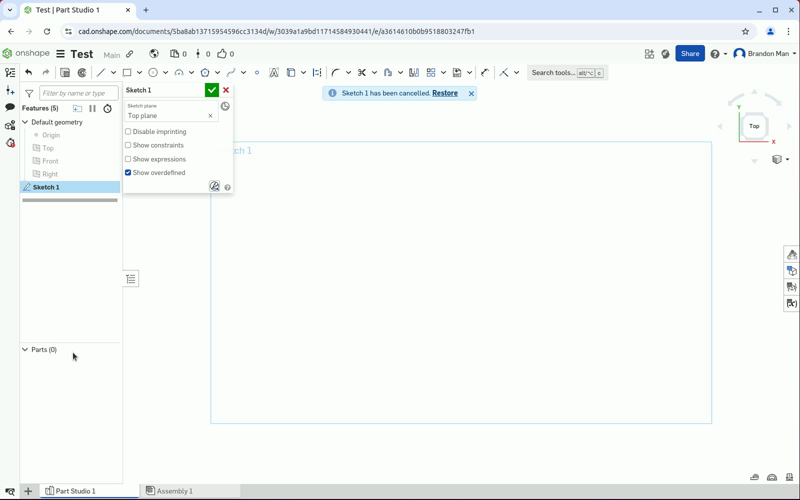
key(y)
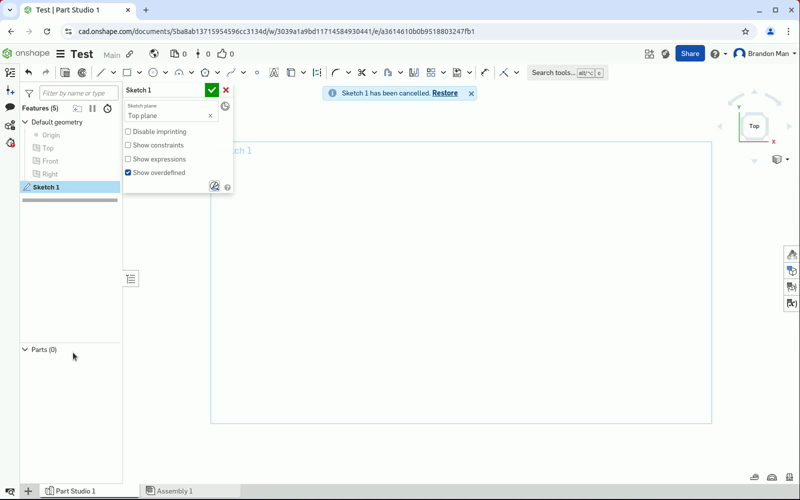
key(l)
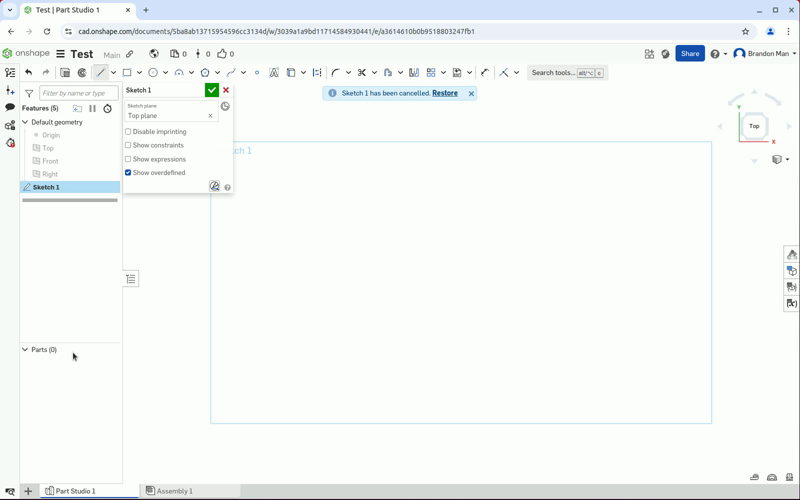
key_down(shift)
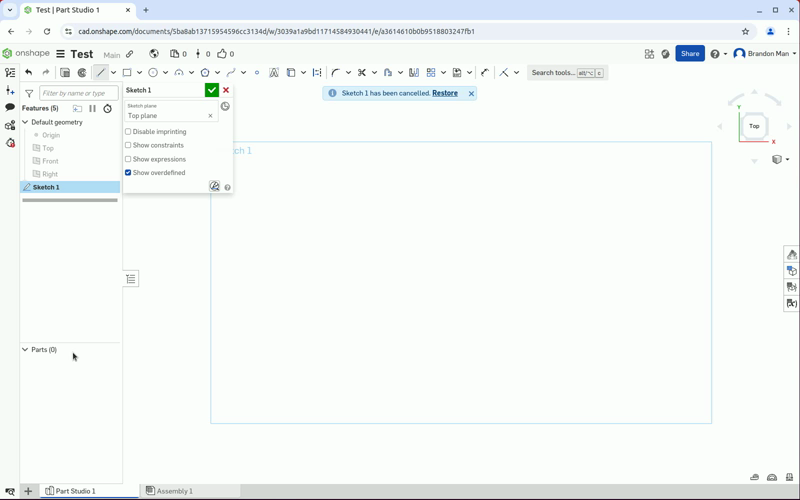
mouse_move(472, 351)
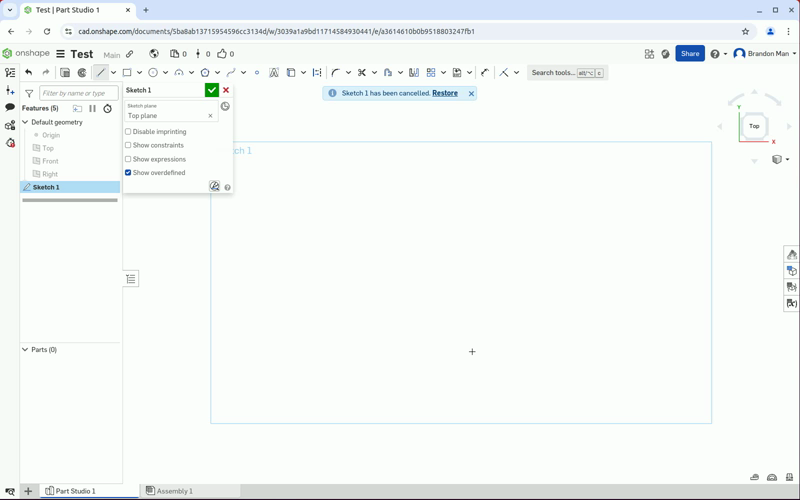
click(472, 351)
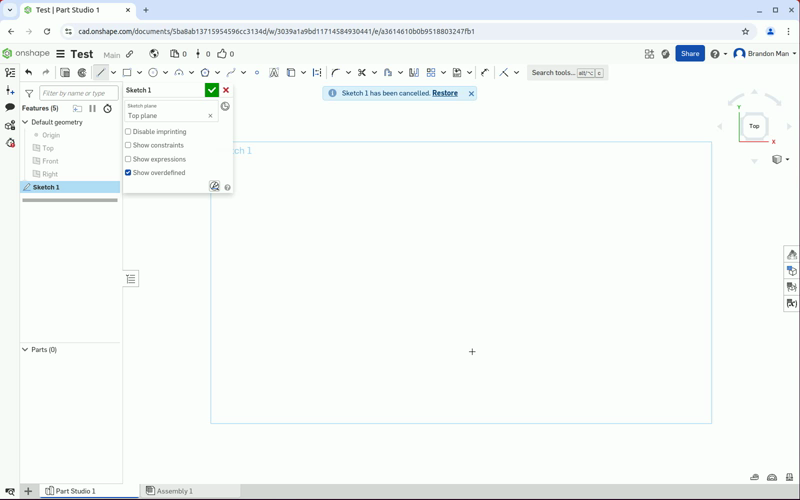
key_up(shift)
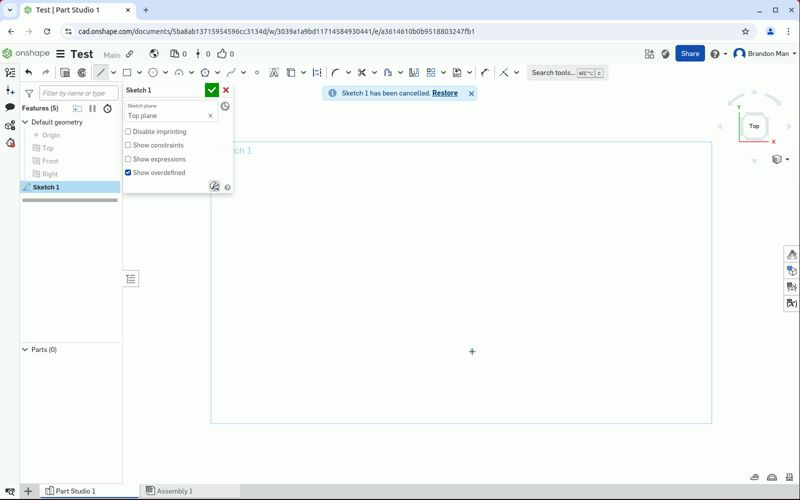
key_down(shift)
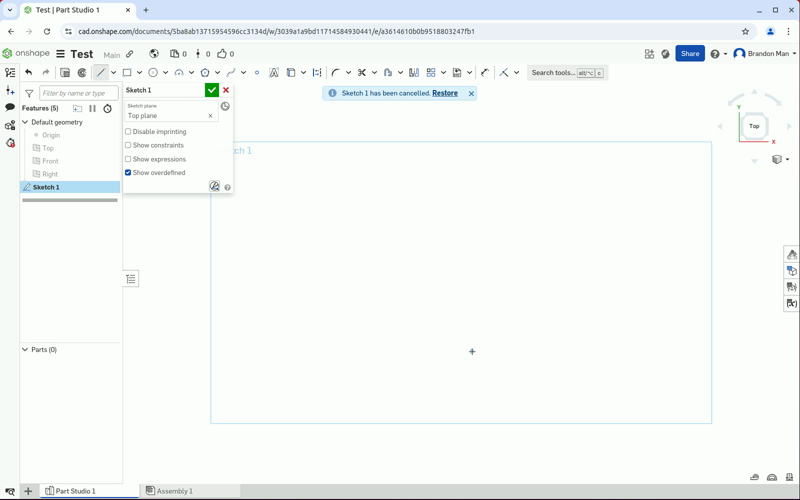
mouse_move(555, 351)
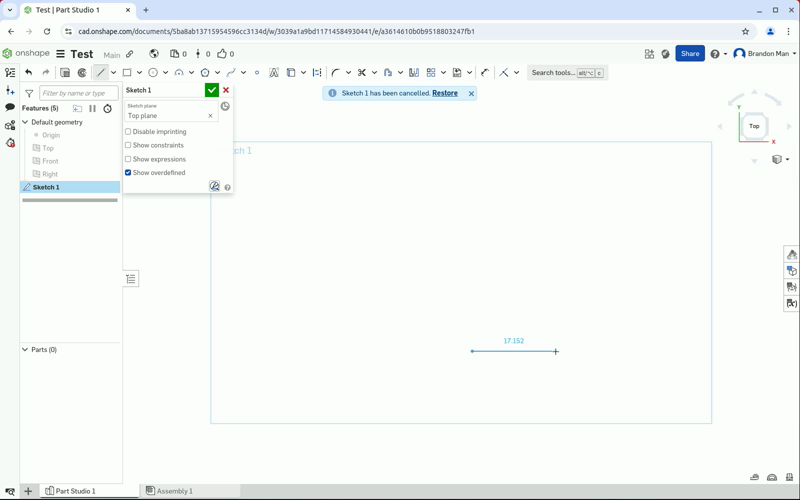
click(555, 351)
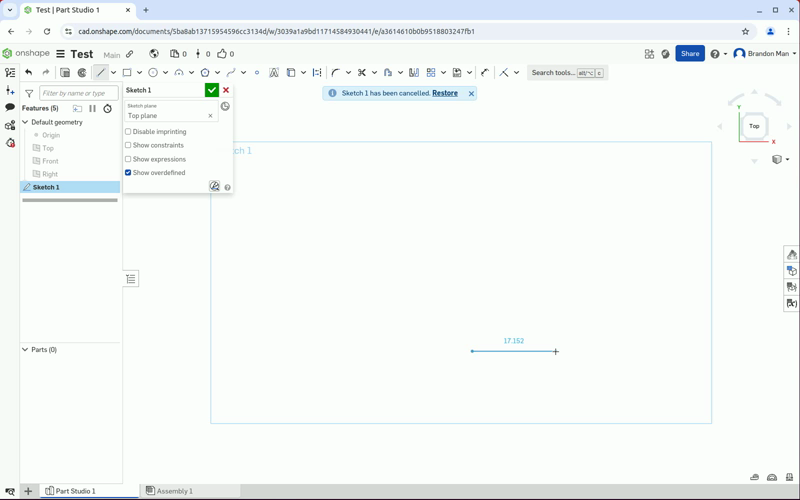
key_up(shift)
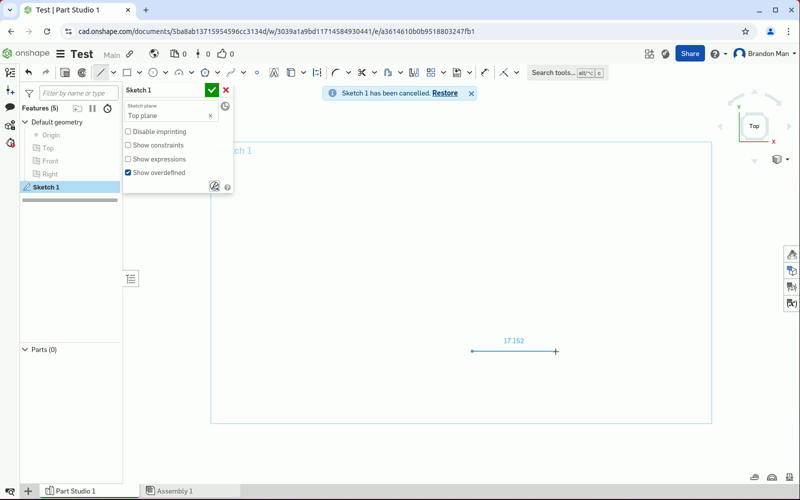
key_down(shift)
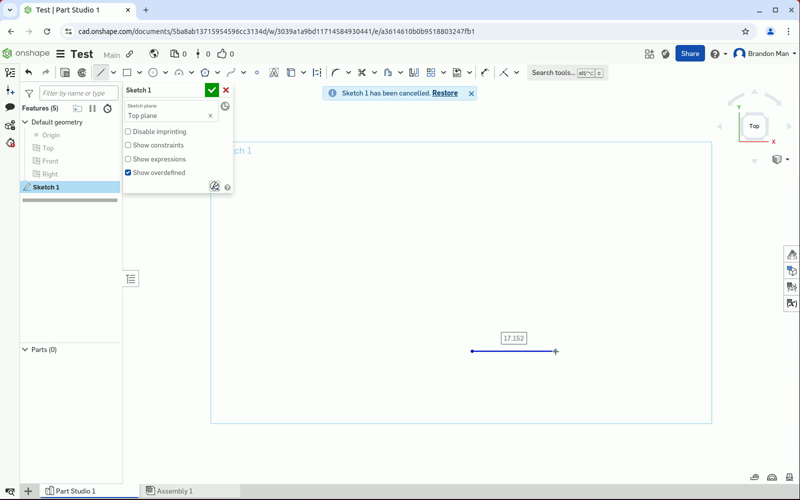
mouse_move(585, 351)
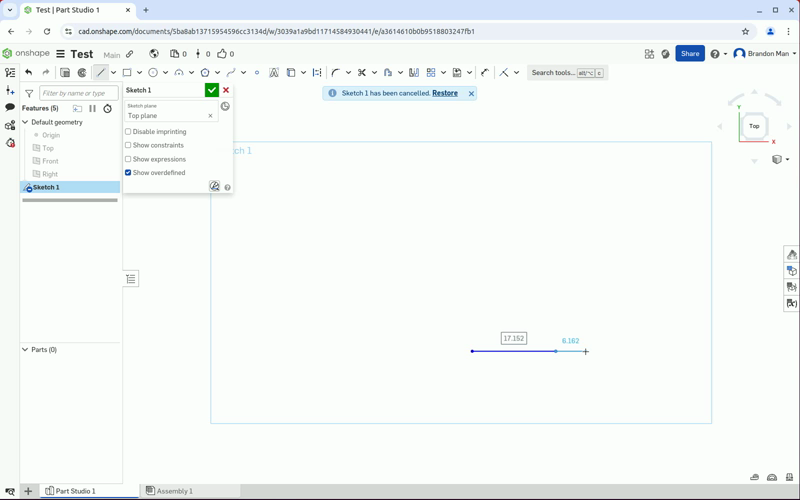
mouse_move(555, 293)
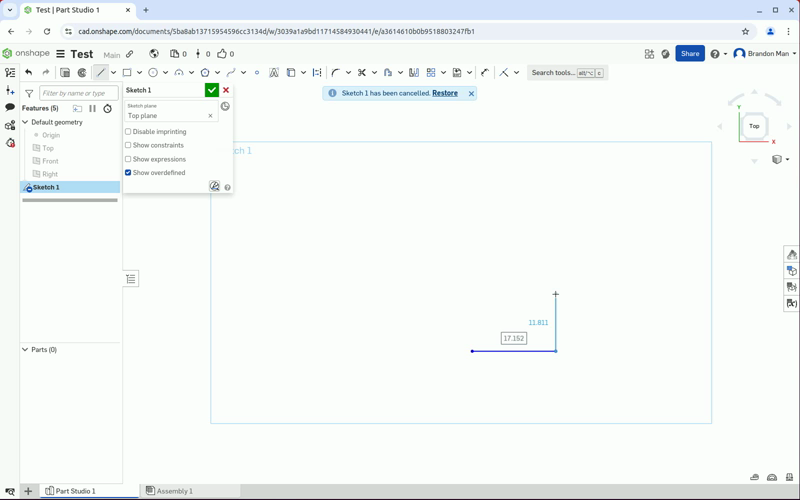
click(555, 293)
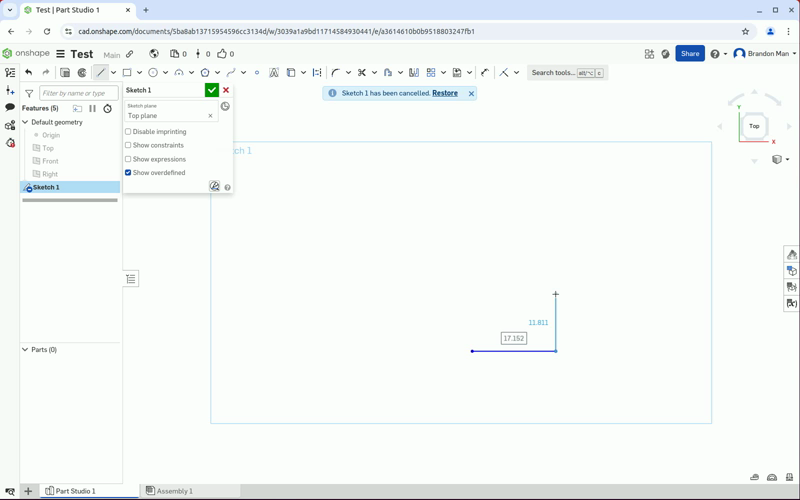
key_up(shift)
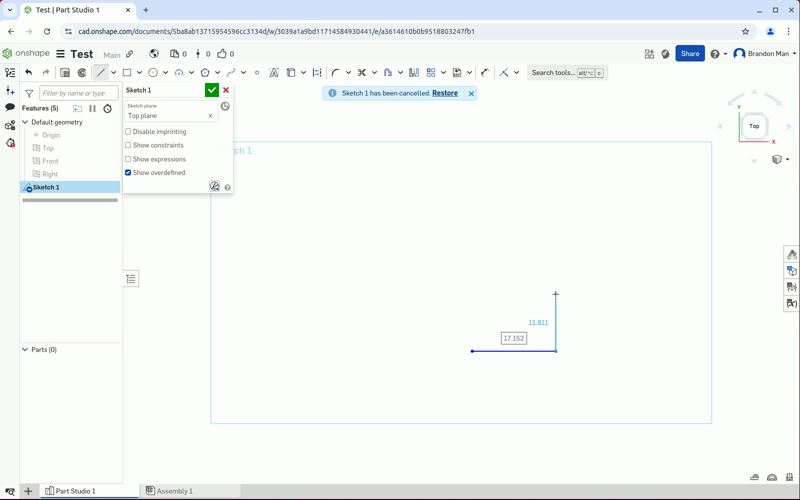
key_down(shift)
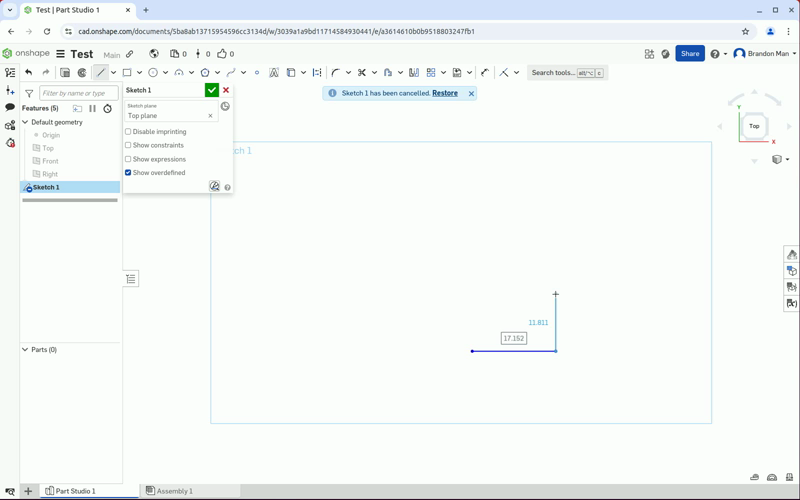
mouse_move(472, 293)
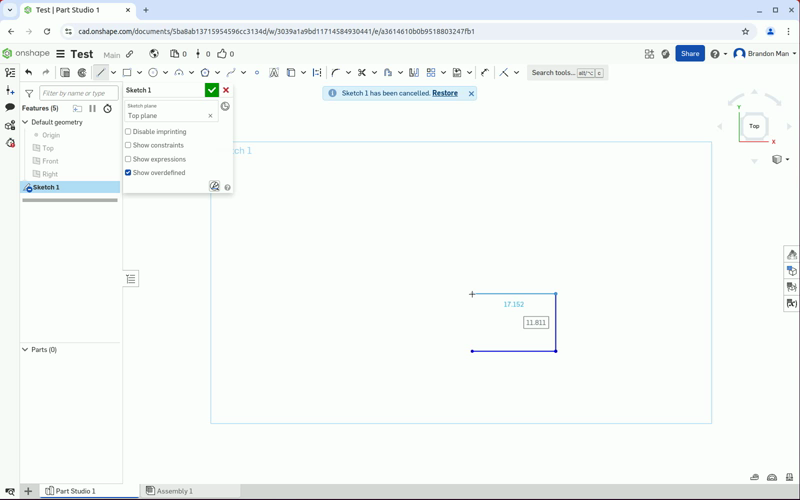
click(472, 293)
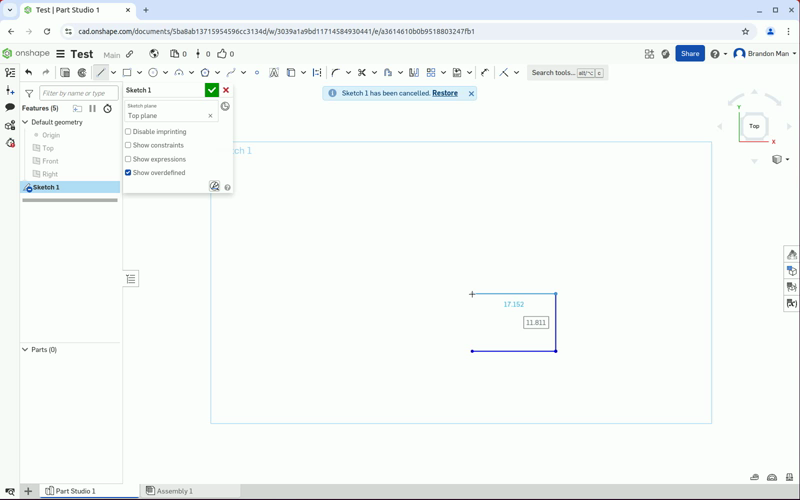
key_up(shift)
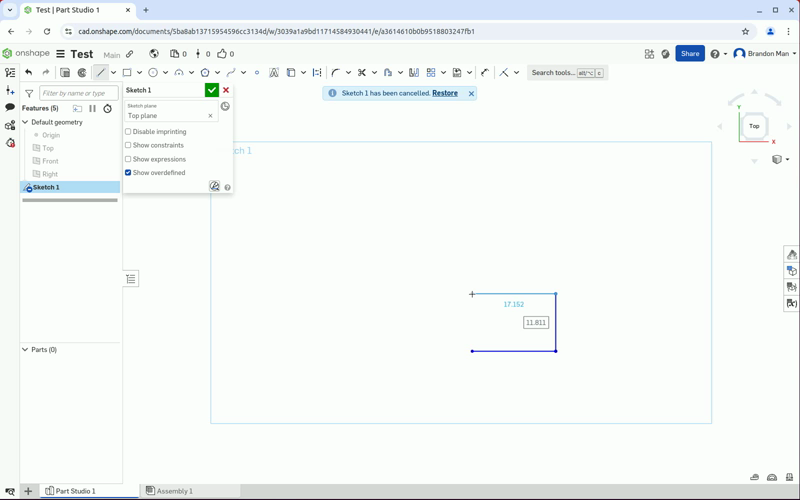
mouse_move(502, 293)
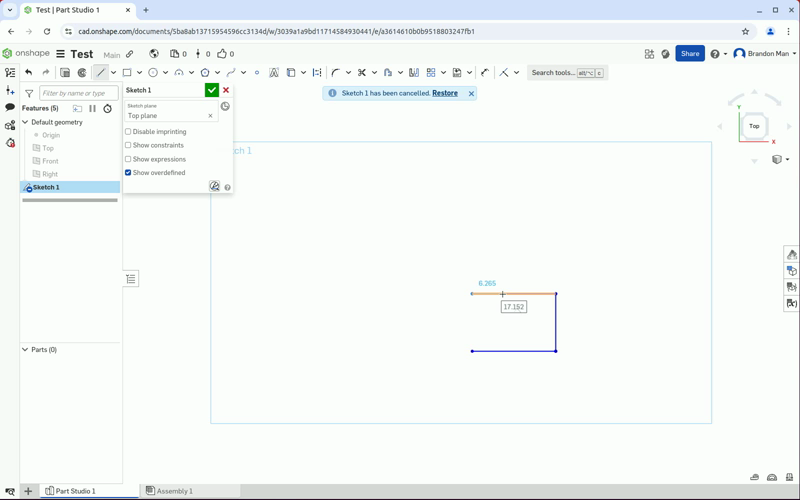
key_down(shift)
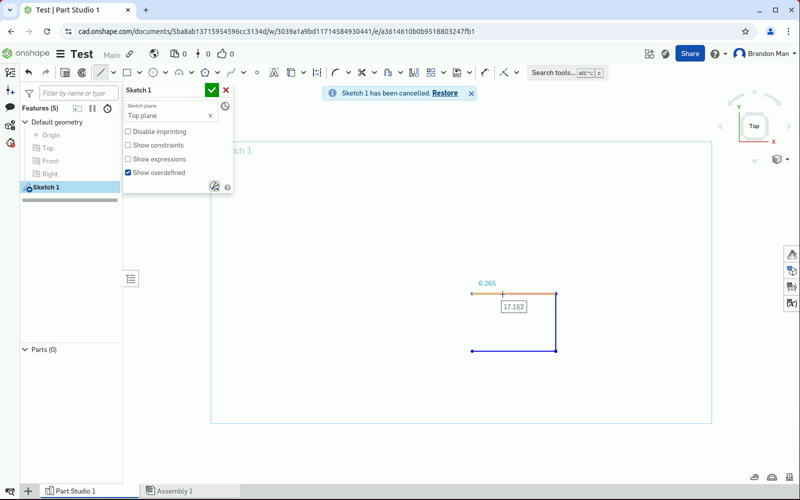
mouse_move(472, 351)
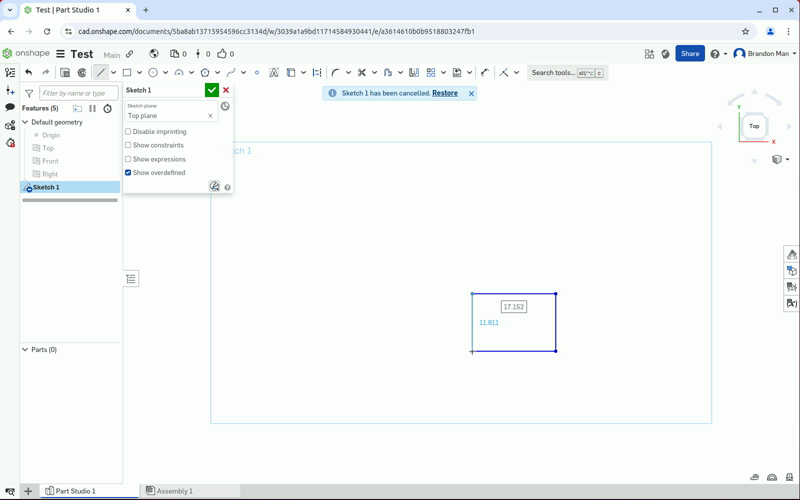
key_up(shift)
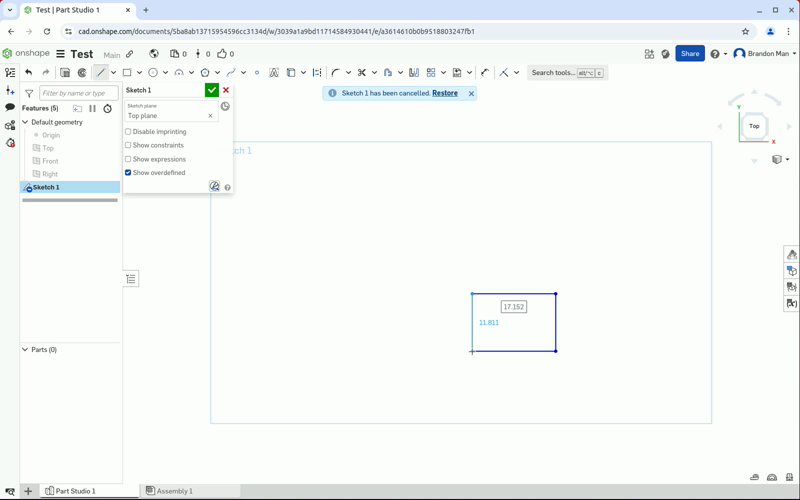
click(472, 351)
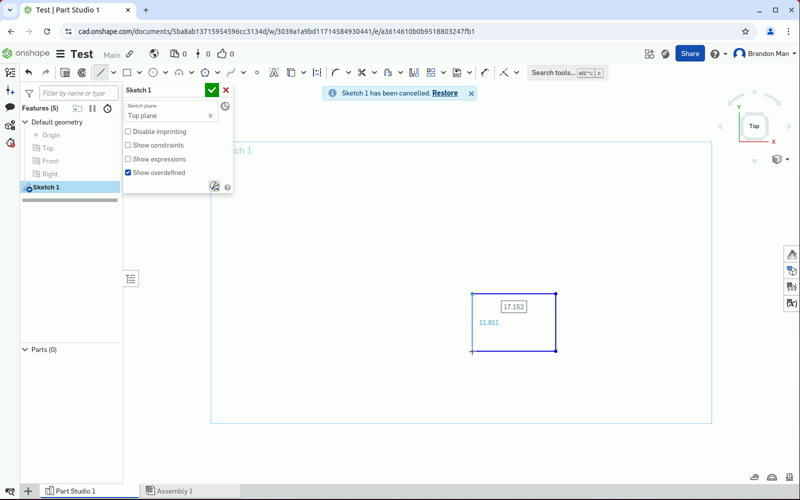
key(esc)
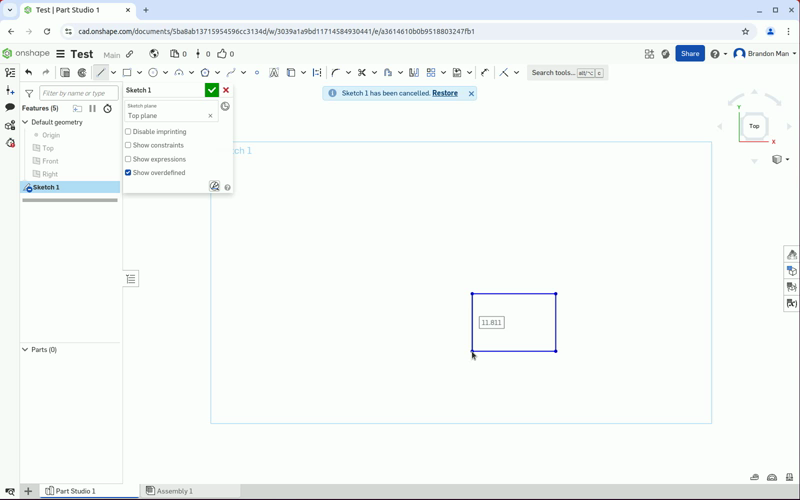
mouse_move(492, 306)
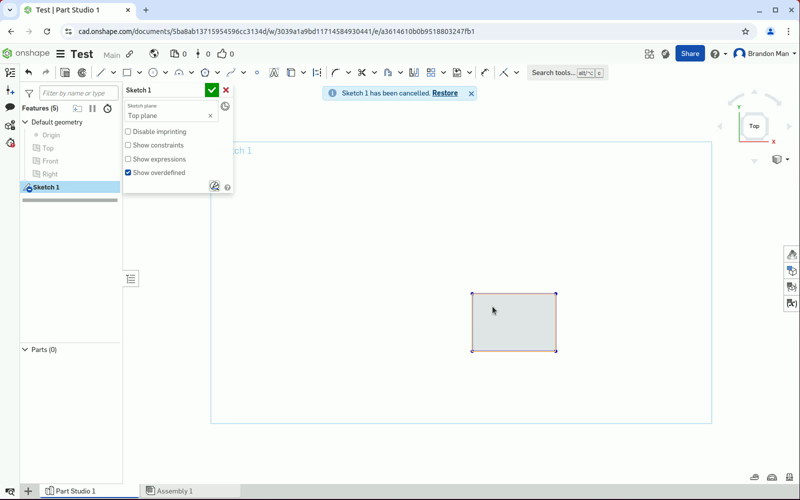
click(492, 306)
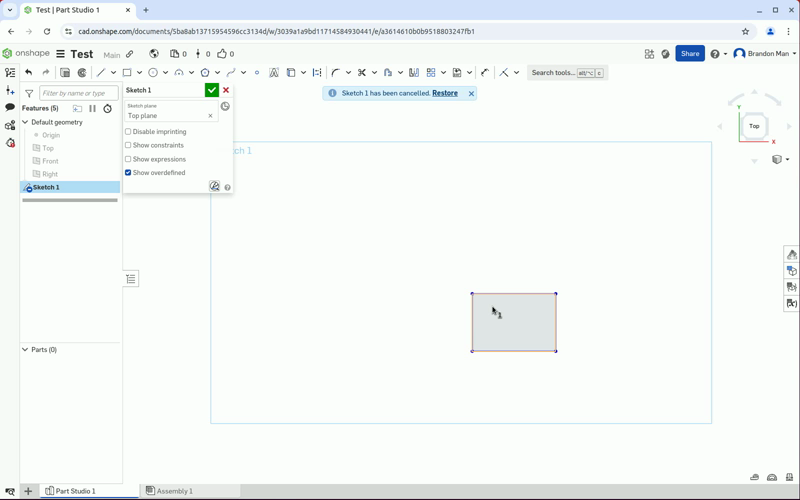
mouse_move(73, 352)
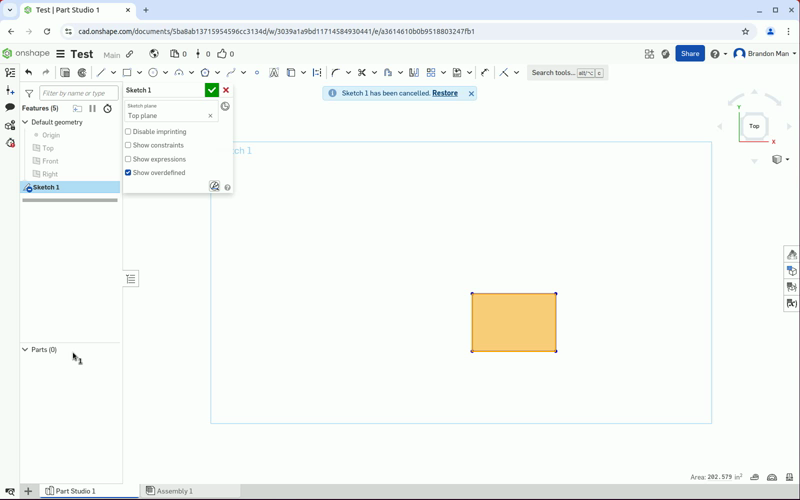
key(shift+y)
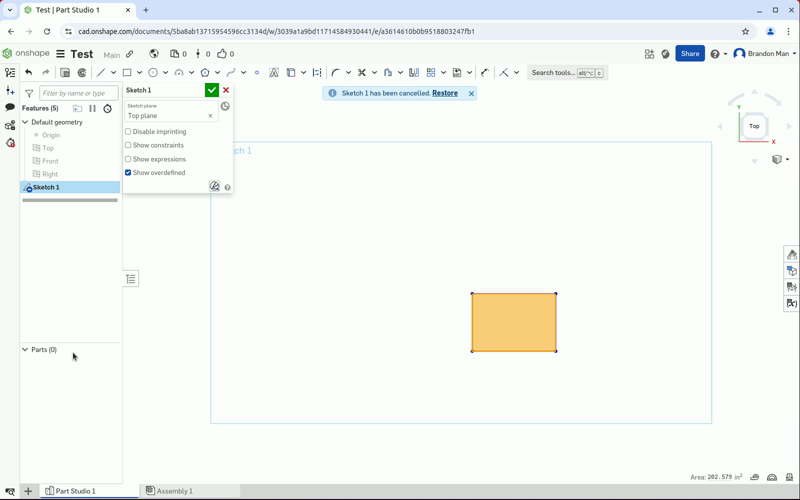
key(shift+e)
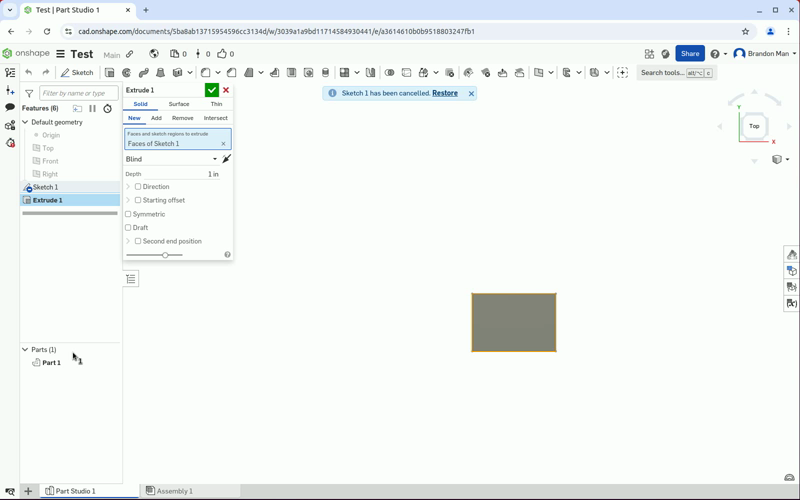
mouse_move(143, 106)
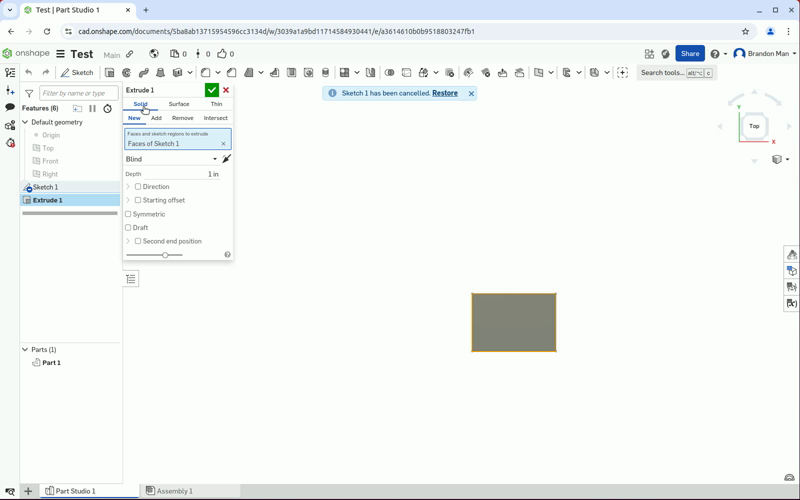
click(143, 106)
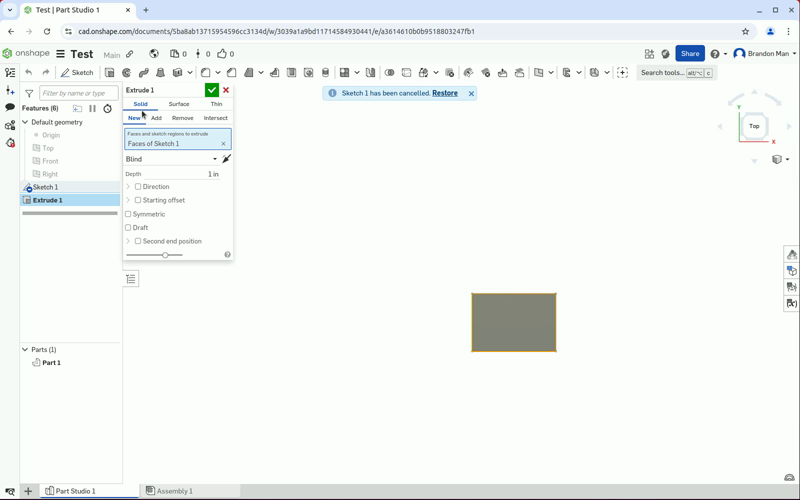
mouse_move(137, 120)
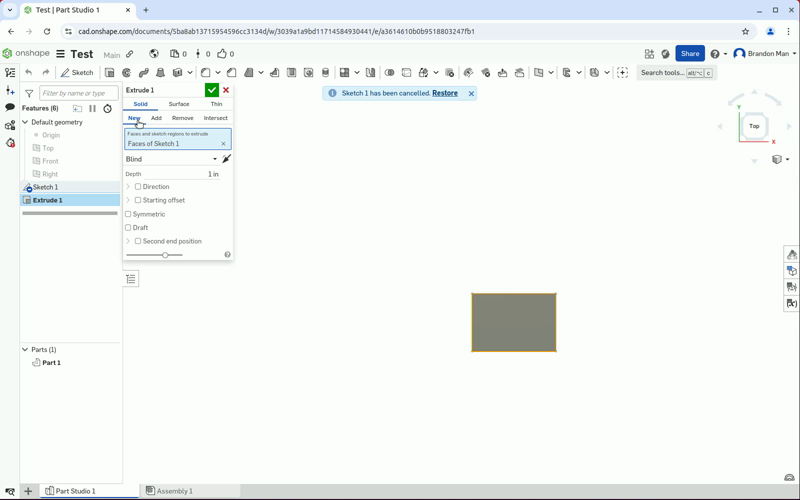
click(137, 120)
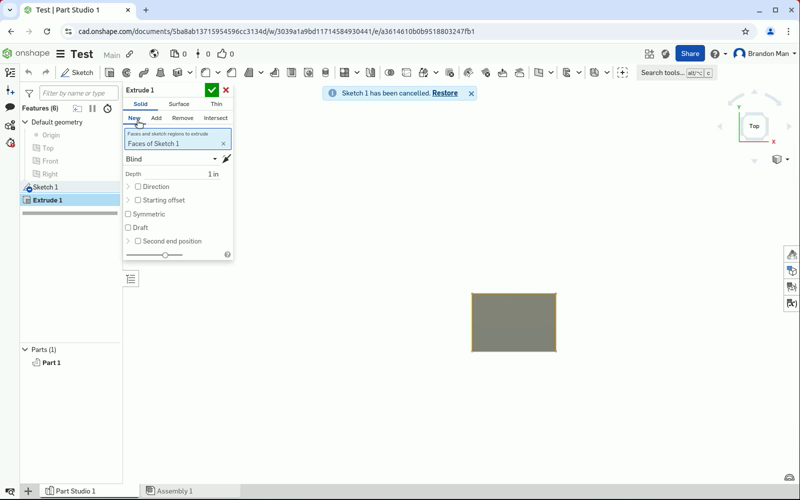
key(tab, 4)
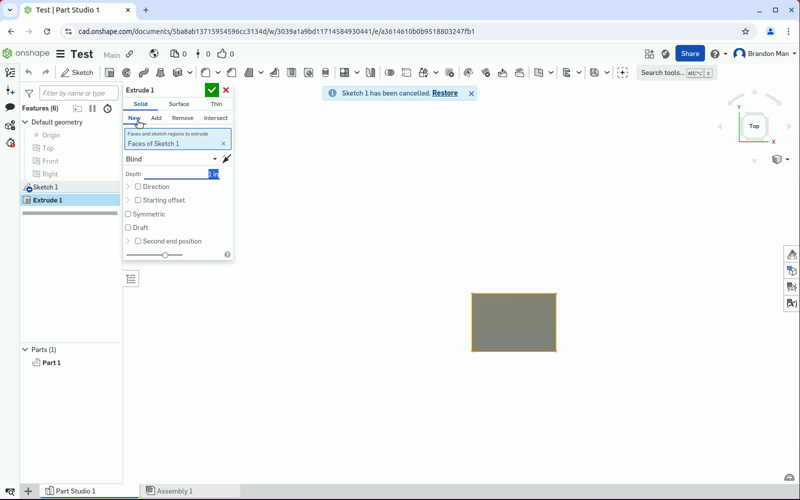
text(16.85)
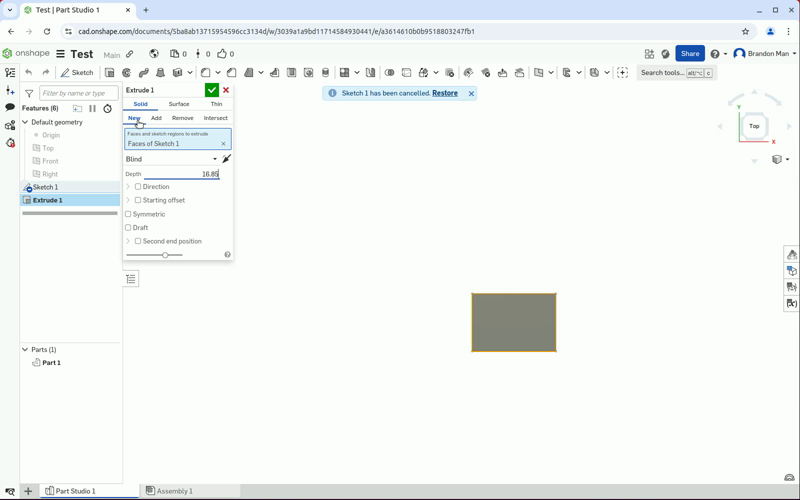
key(enter)
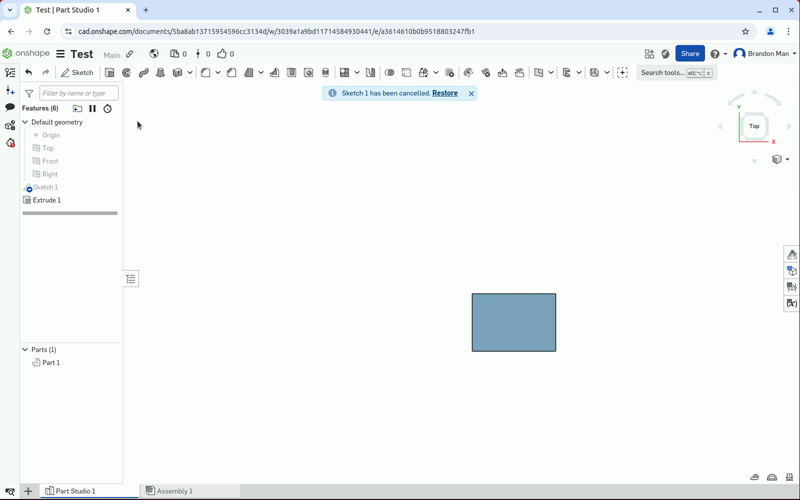
key(shift+h)
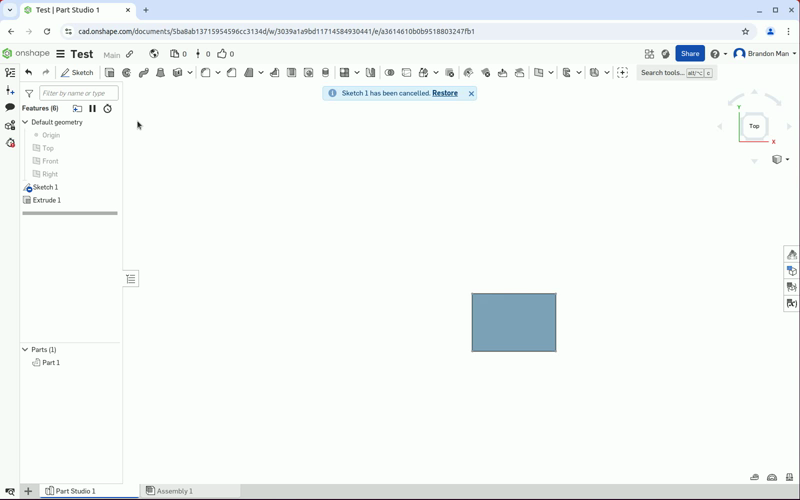
key(shift+h)
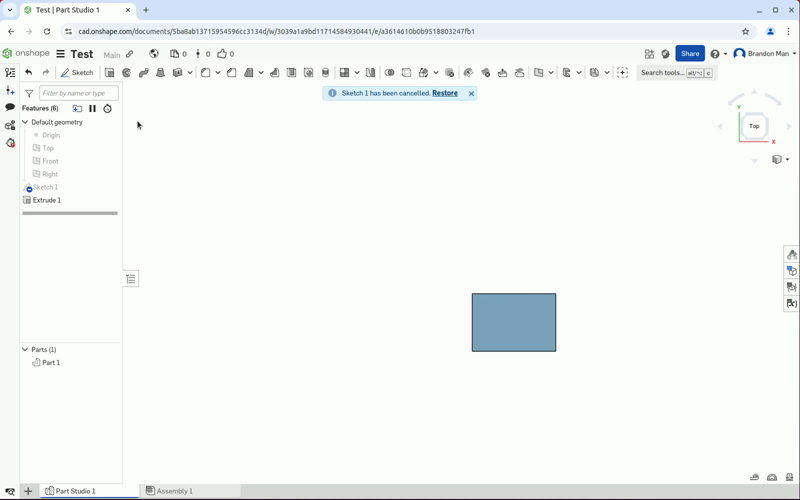
mouse_move(73, 189)
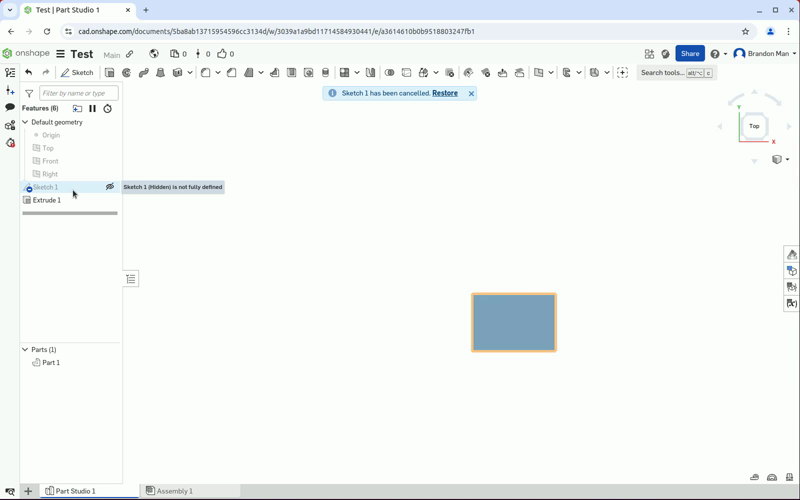
click(73, 189)
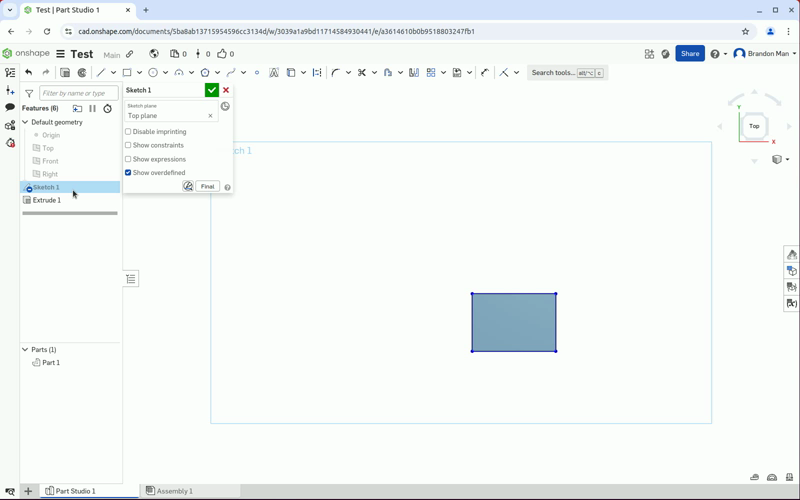
mouse_move(229, 92)
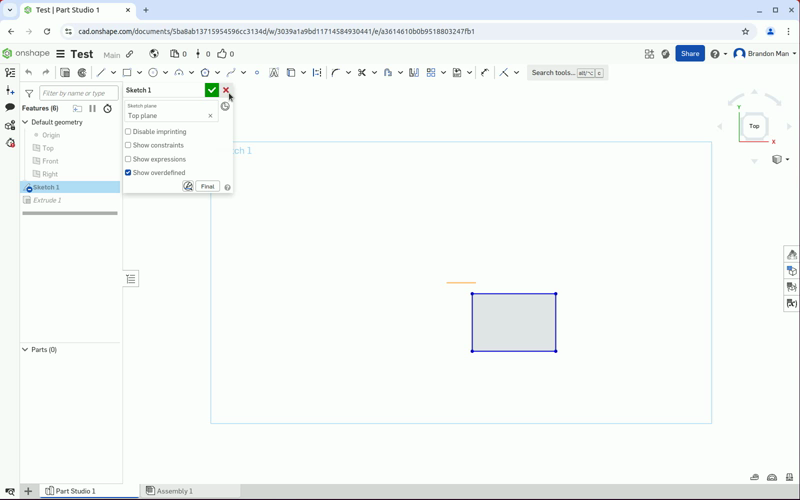
click(229, 92)
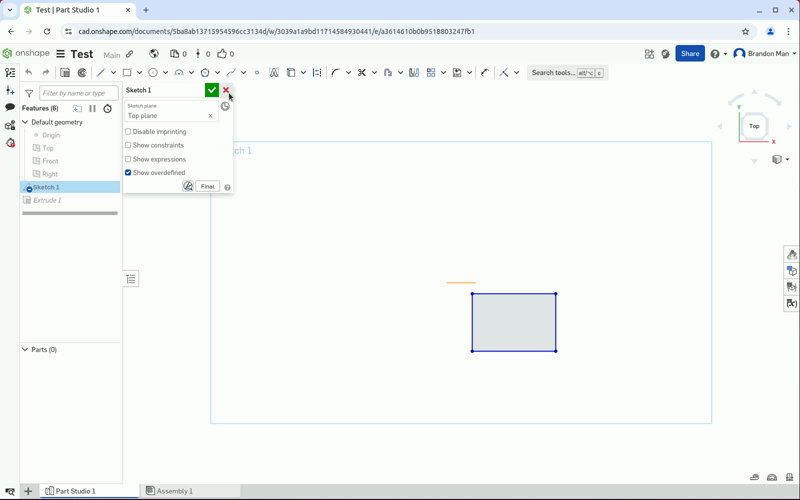
key(shift+s)
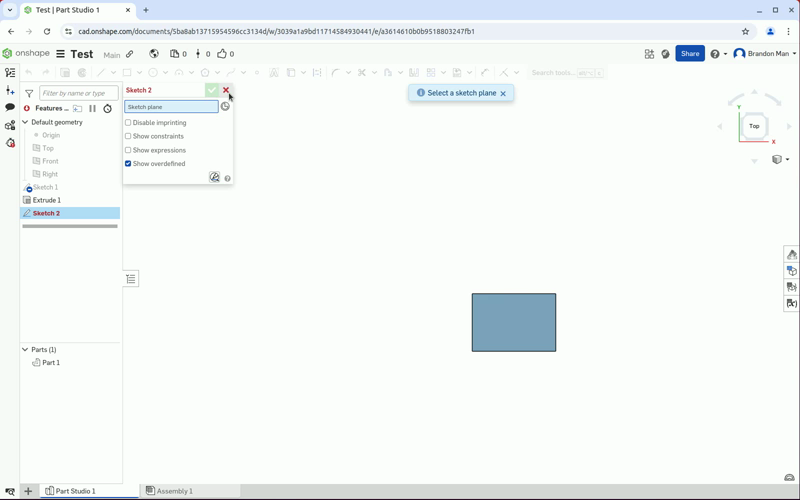
mouse_move(73, 150)
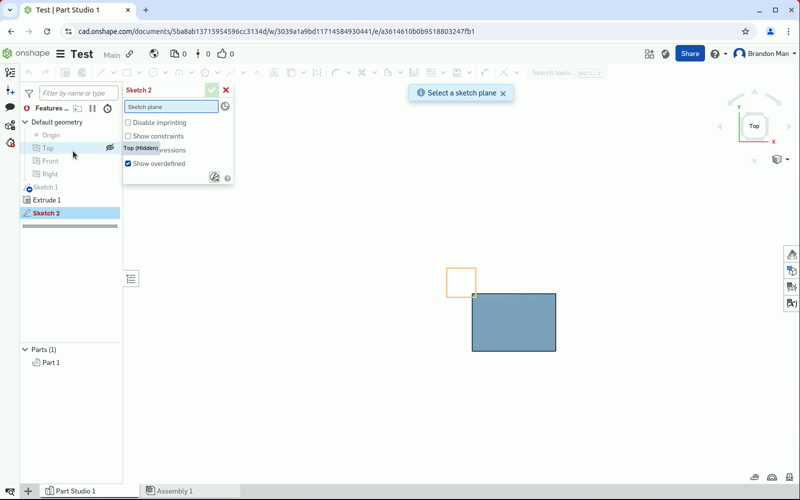
click(73, 150)
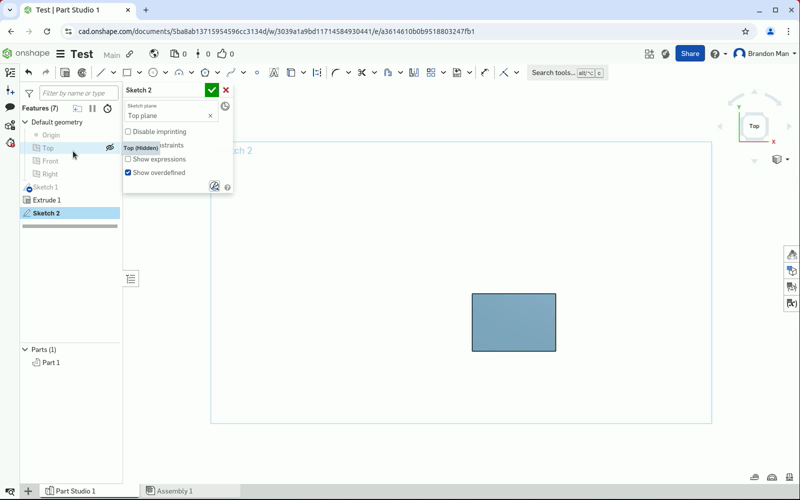
mouse_move(73, 352)
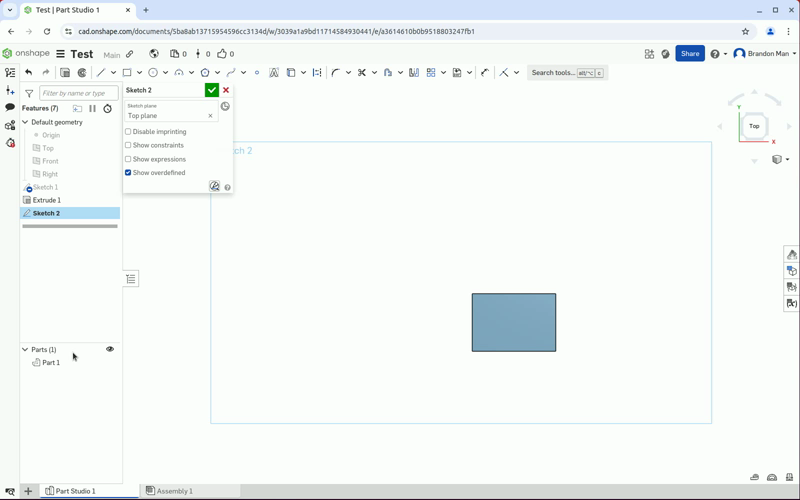
key(y)
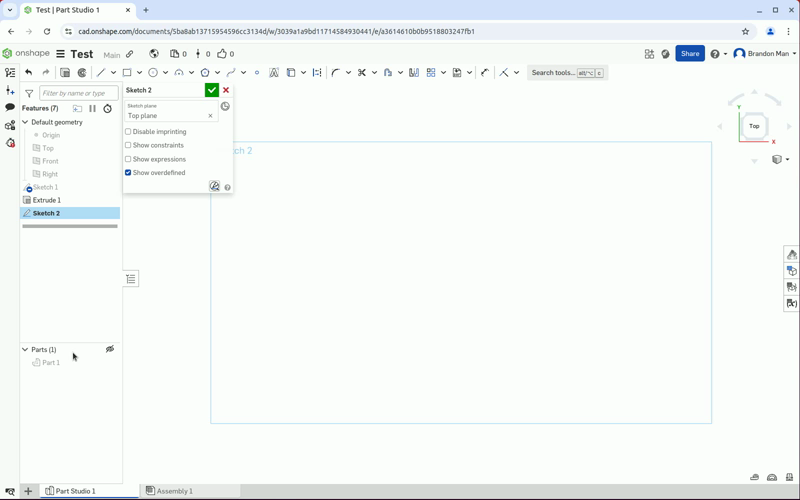
key(l)
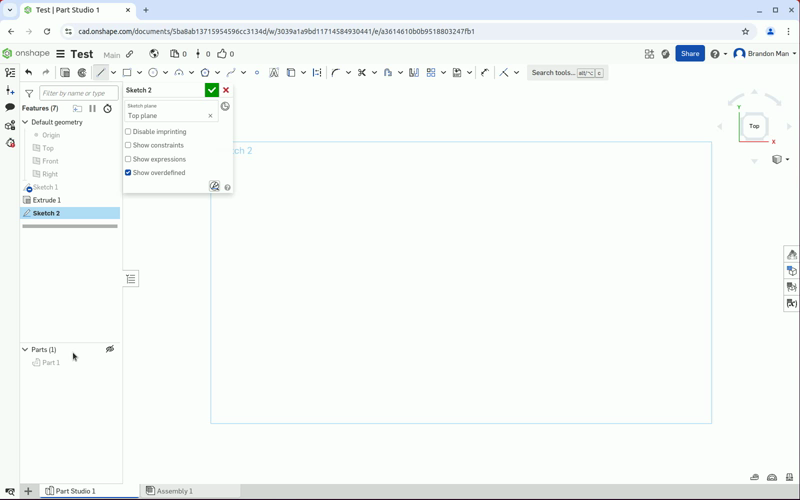
key_down(shift)
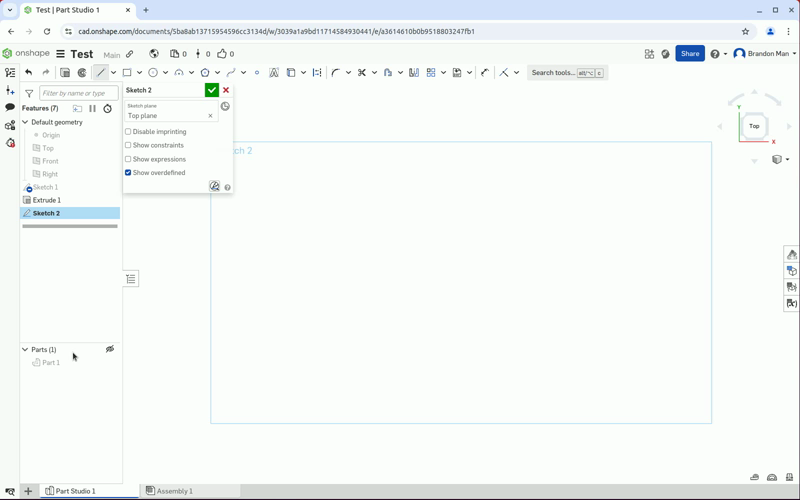
mouse_move(460, 294)
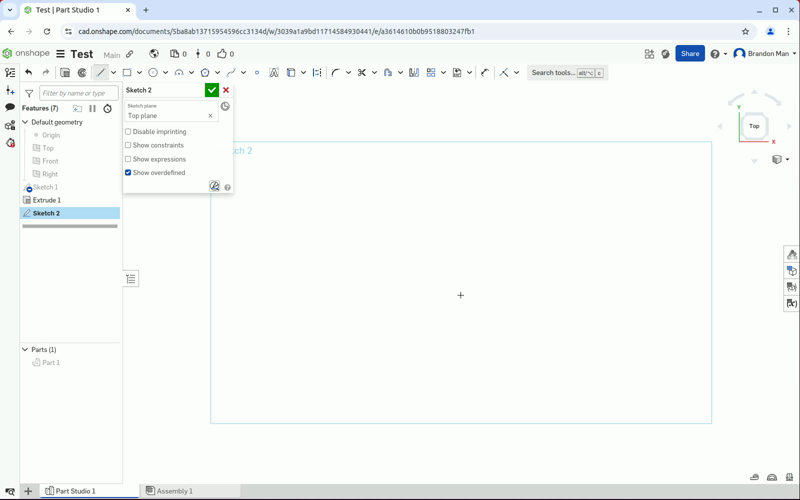
click(460, 294)
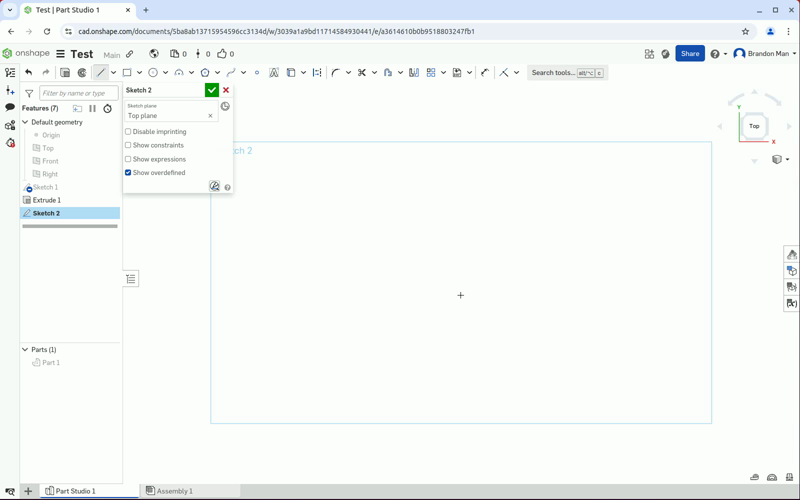
key_up(shift)
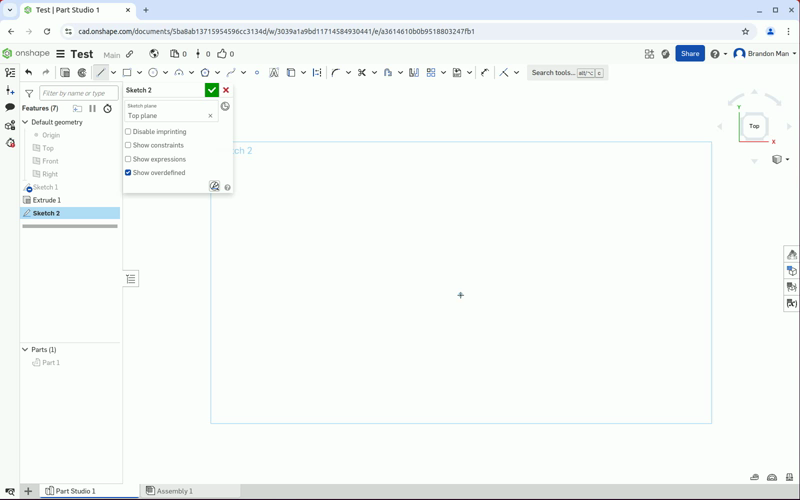
key_down(shift)
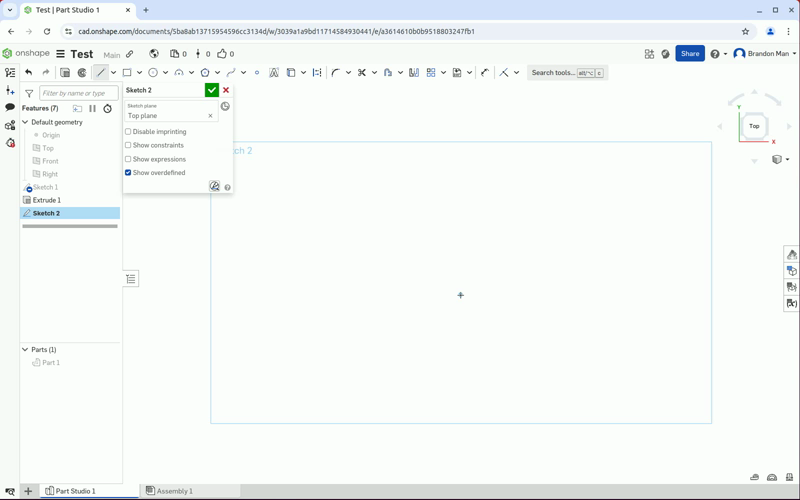
mouse_move(490, 294)
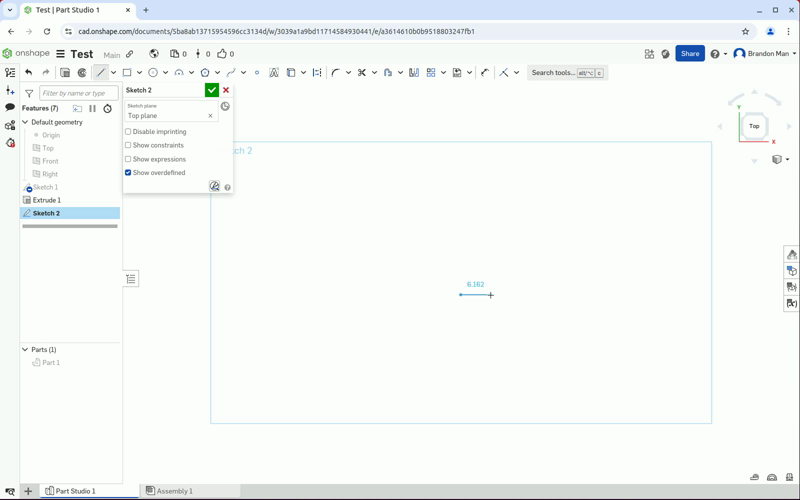
mouse_move(471, 294)
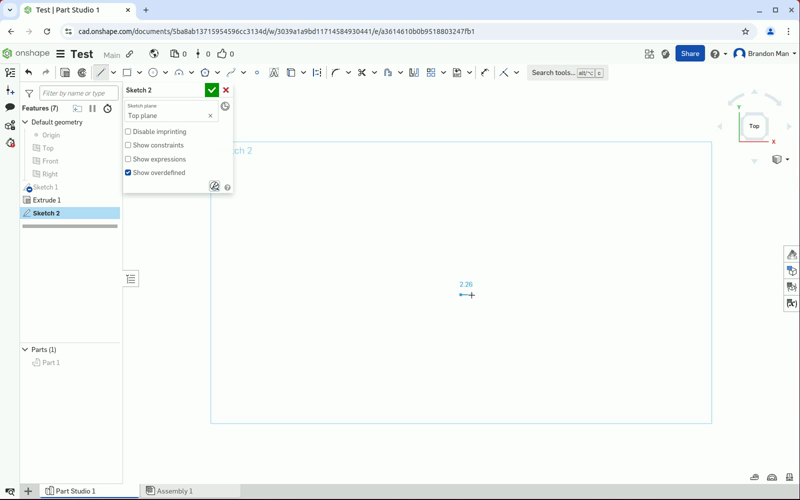
click(471, 294)
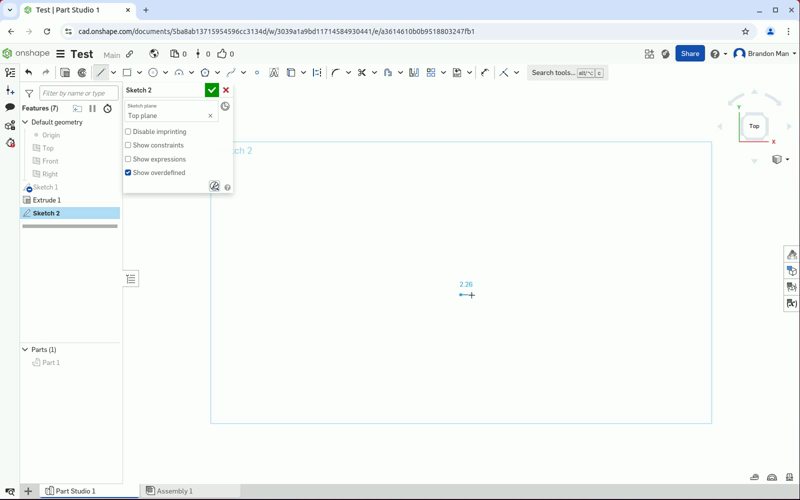
key_up(shift)
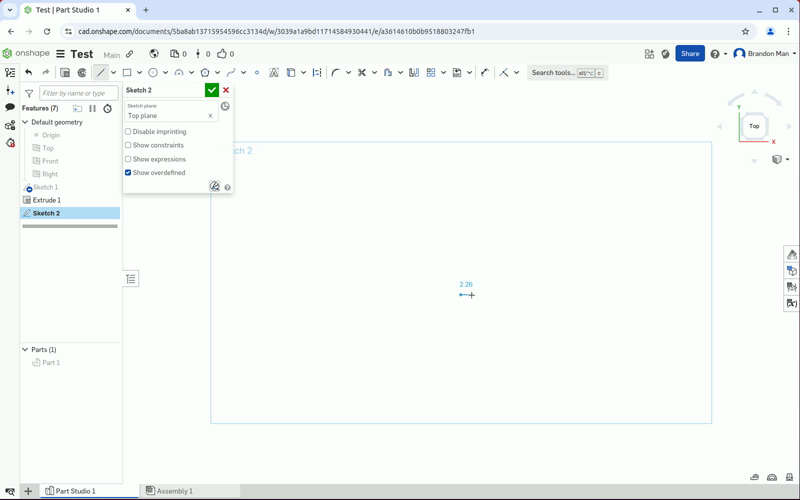
key_down(shift)
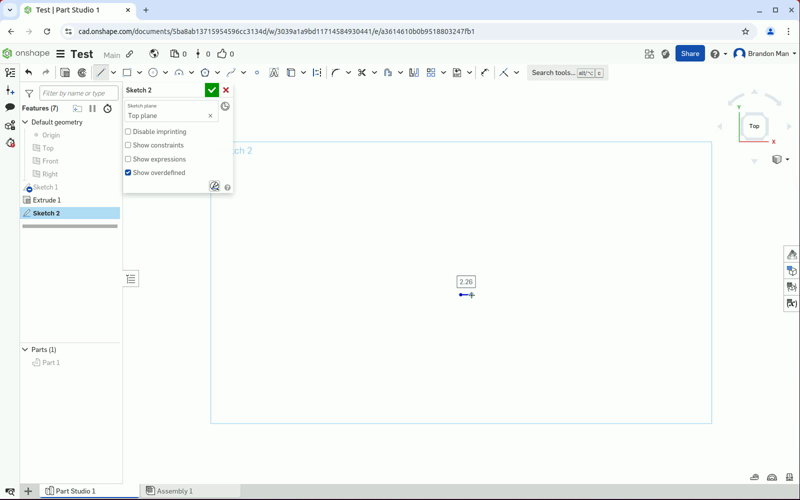
mouse_move(556, 294)
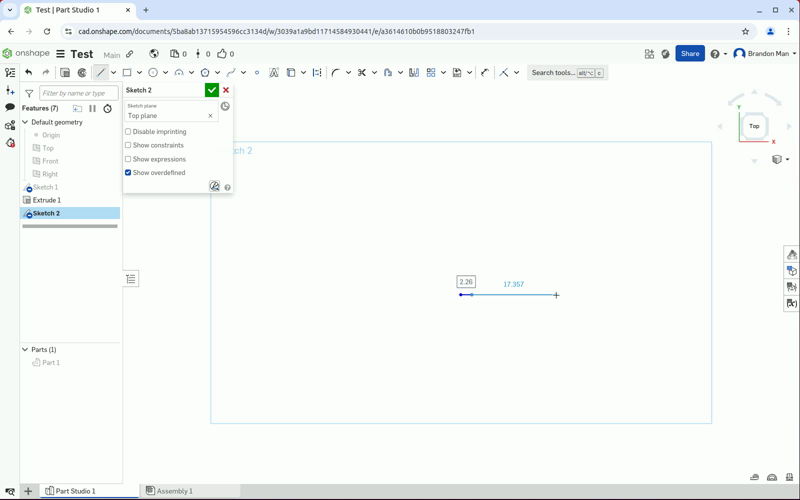
click(556, 294)
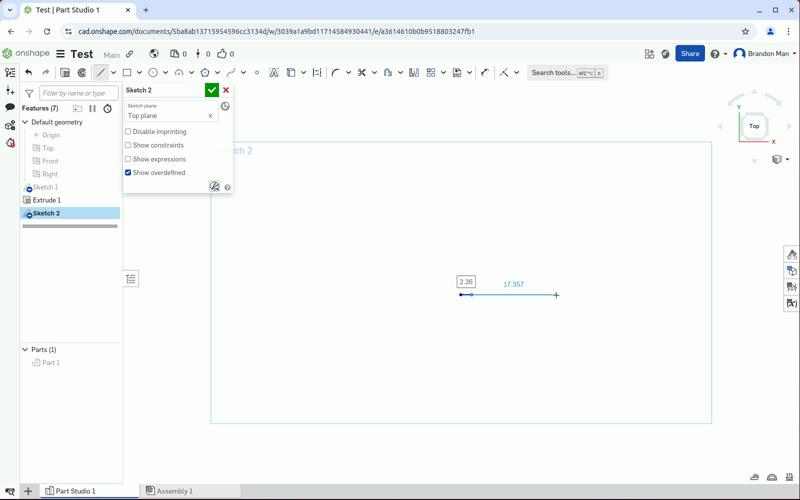
key_up(shift)
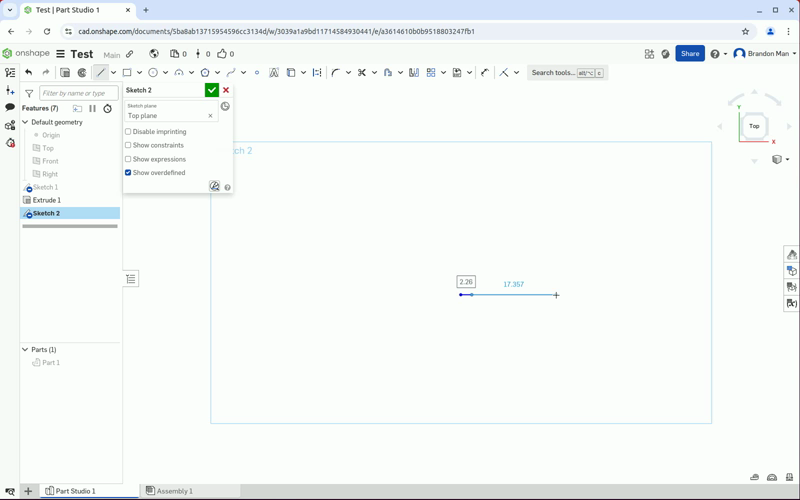
key_down(shift)
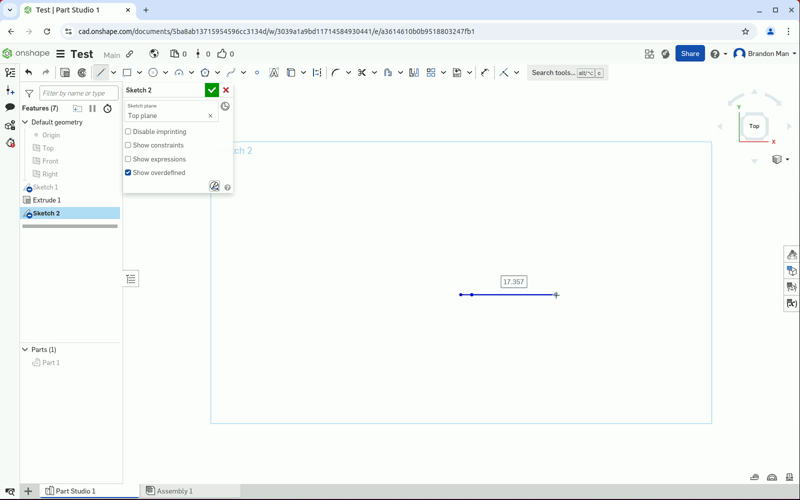
mouse_move(586, 294)
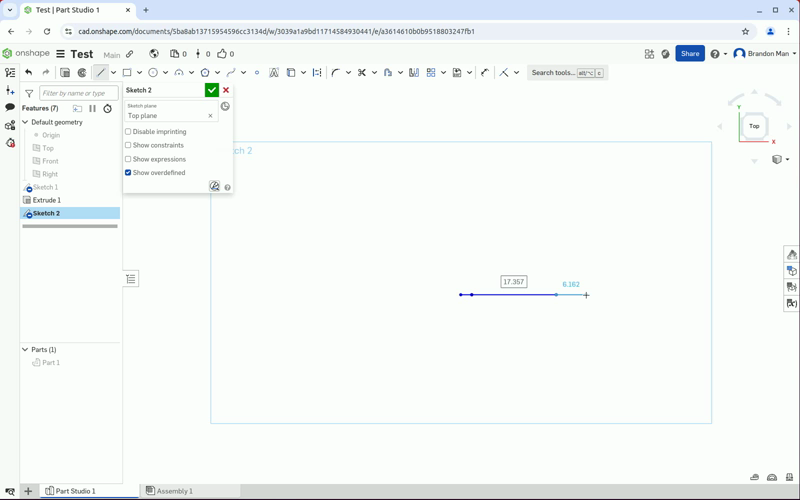
mouse_move(567, 294)
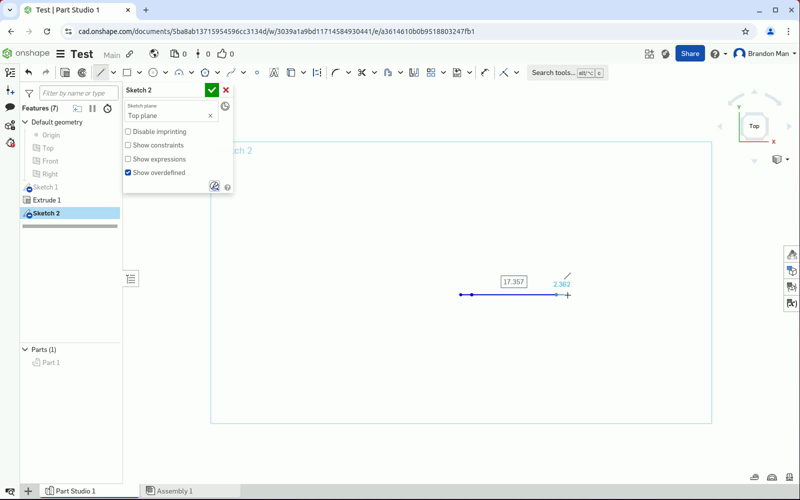
click(567, 294)
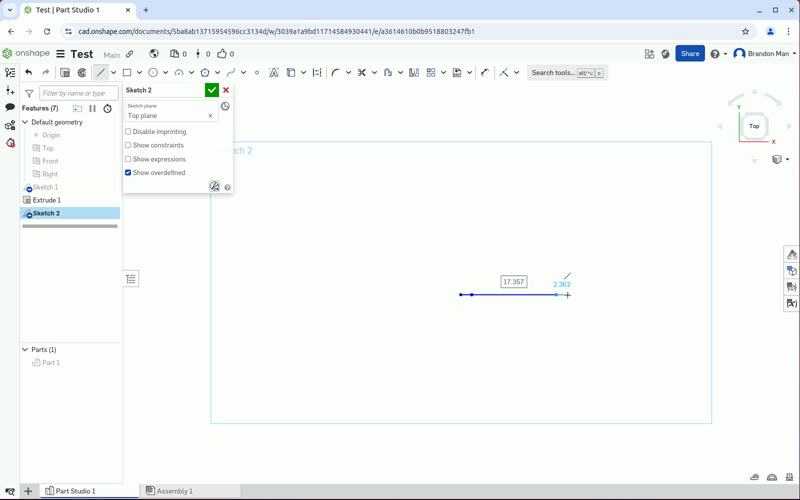
key_up(shift)
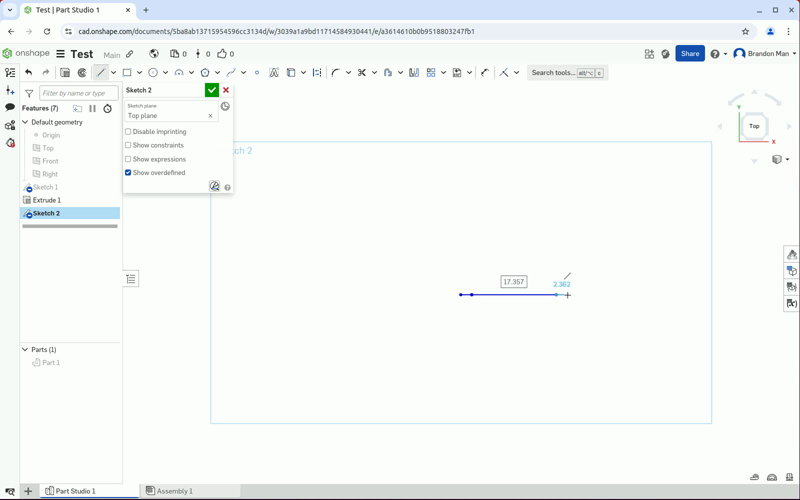
key_down(shift)
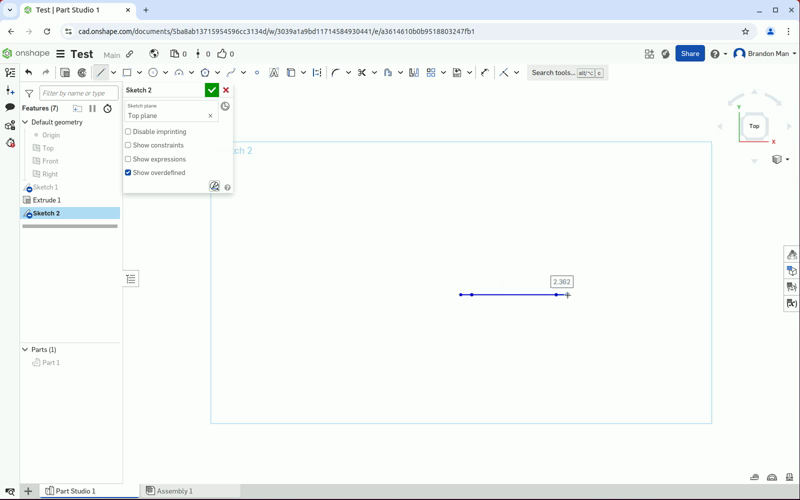
mouse_move(589, 294)
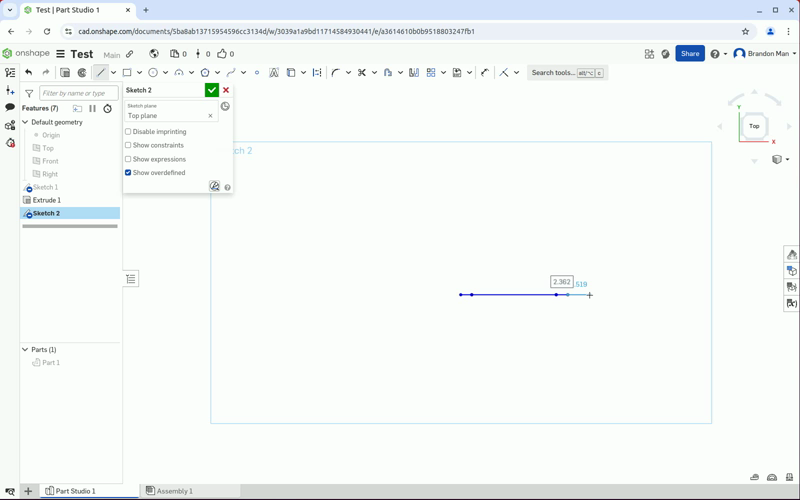
mouse_move(567, 283)
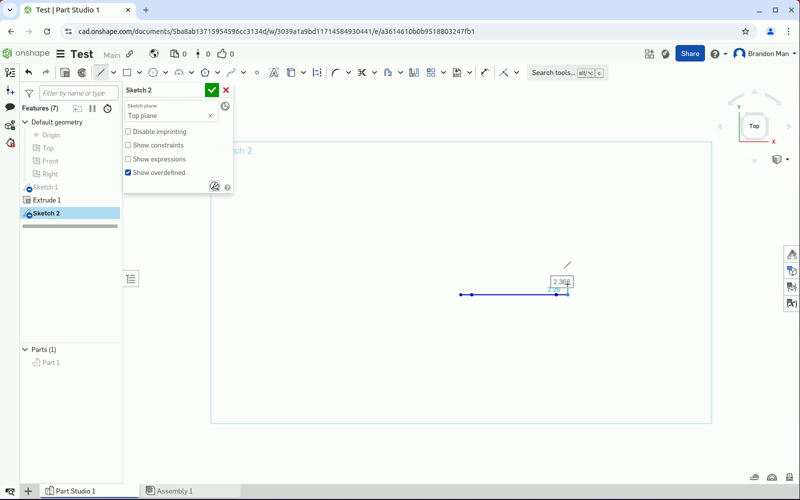
click(567, 283)
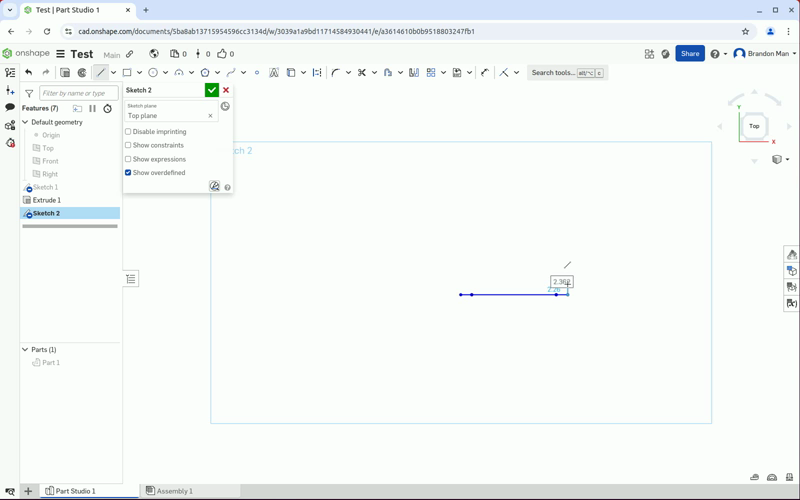
key_up(shift)
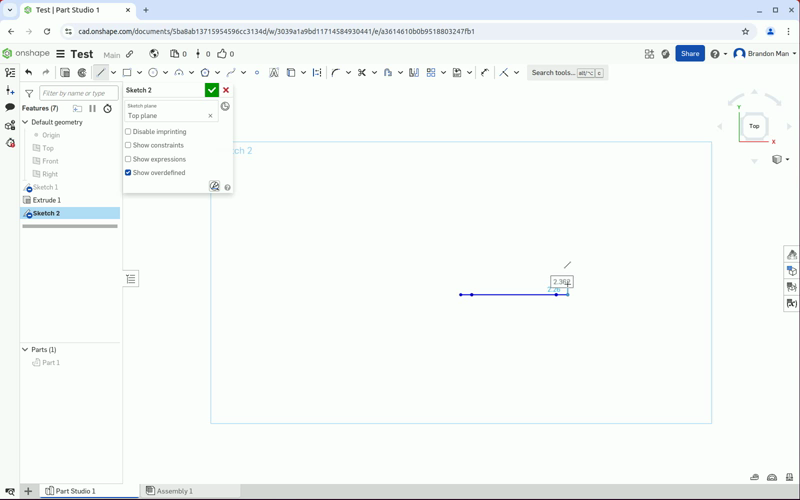
key_down(shift)
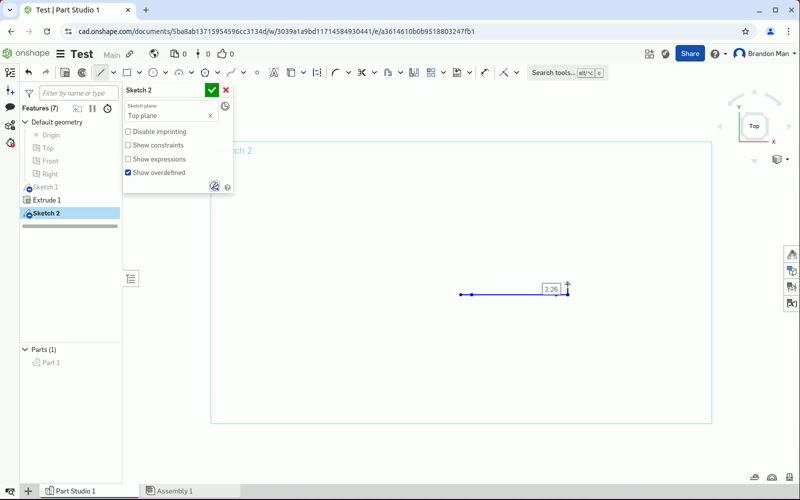
mouse_move(460, 283)
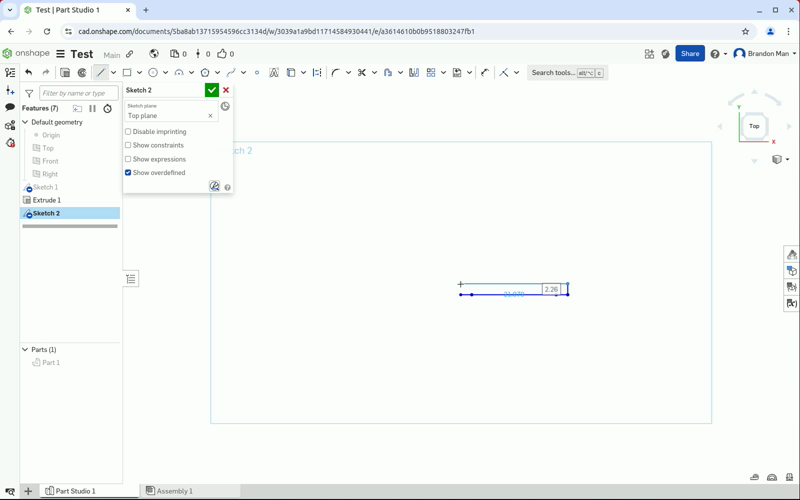
click(460, 283)
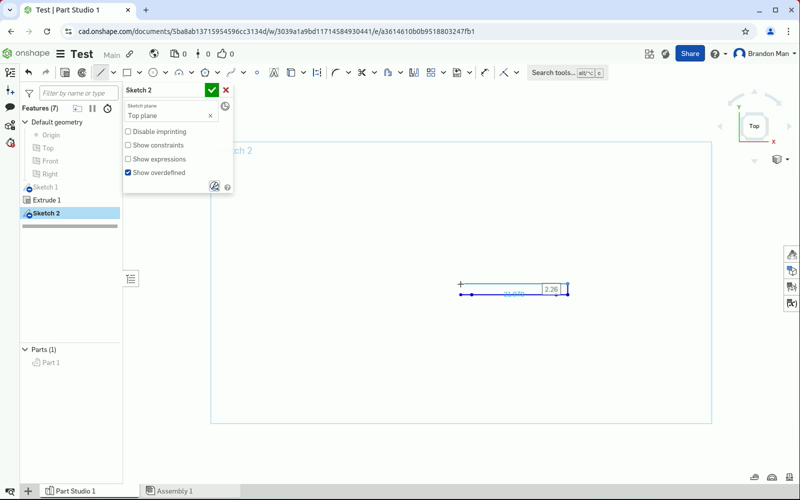
key_up(shift)
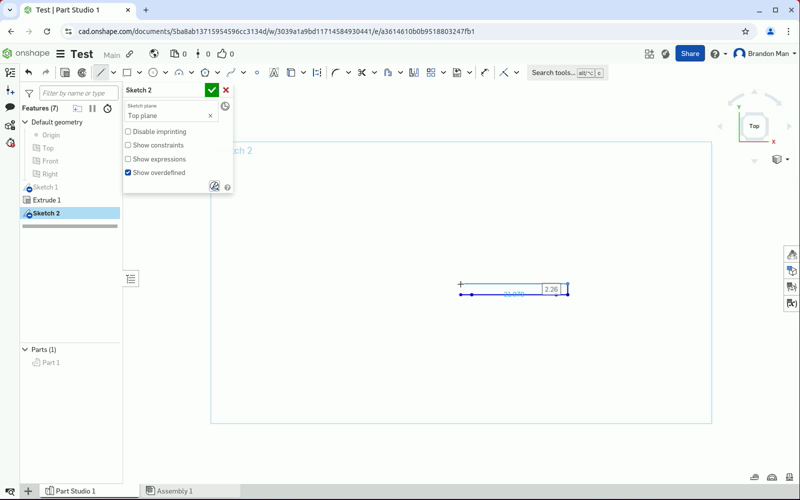
mouse_move(490, 283)
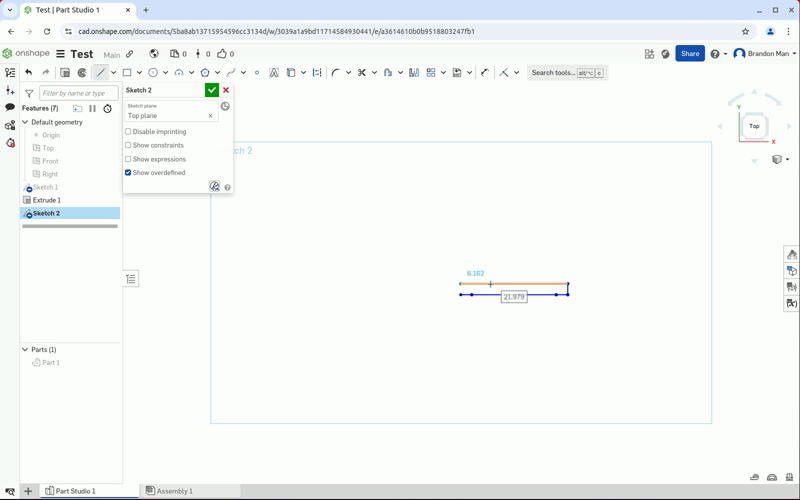
key_down(shift)
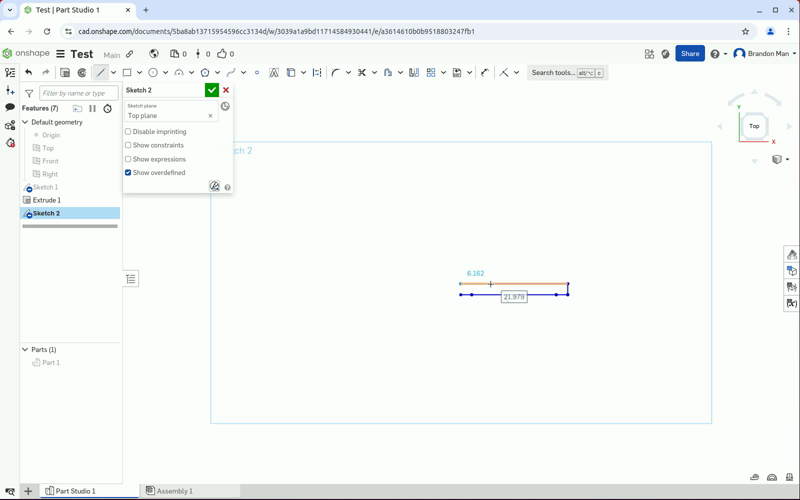
mouse_move(460, 294)
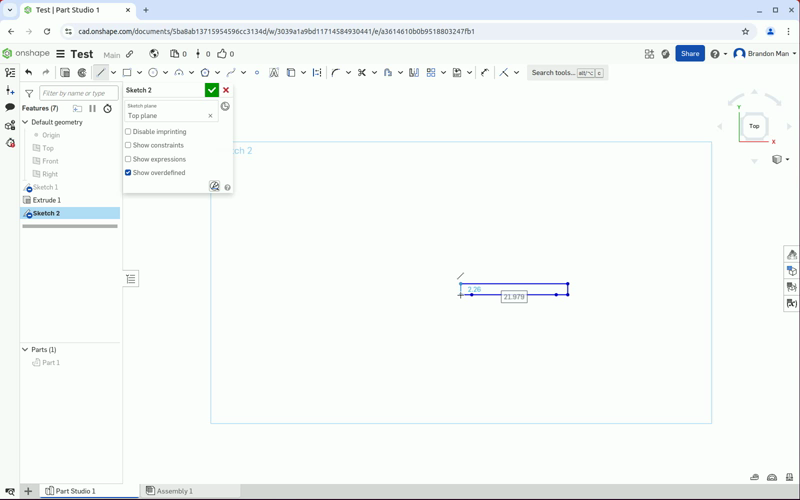
key_up(shift)
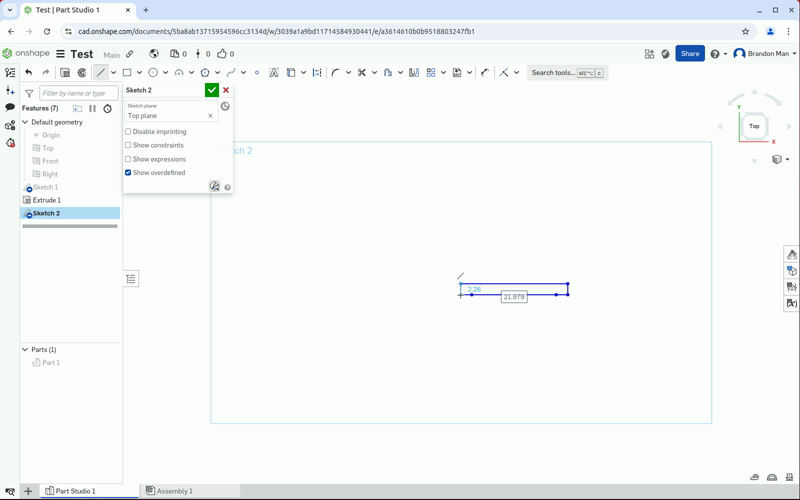
click(460, 294)
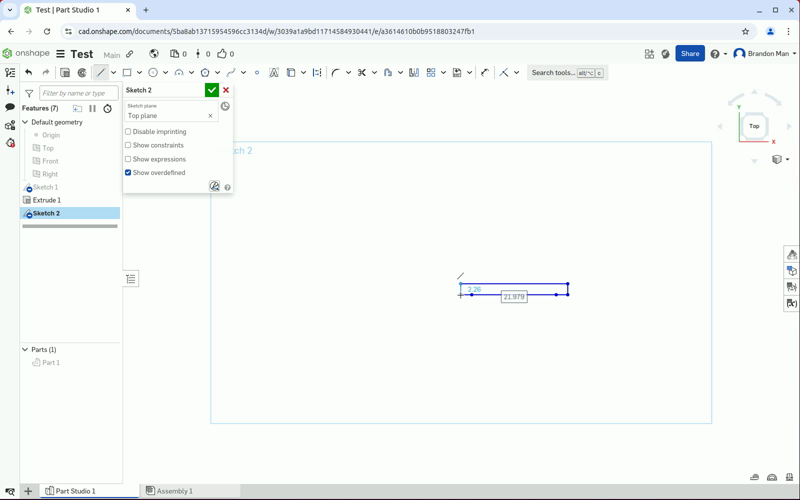
key(esc)
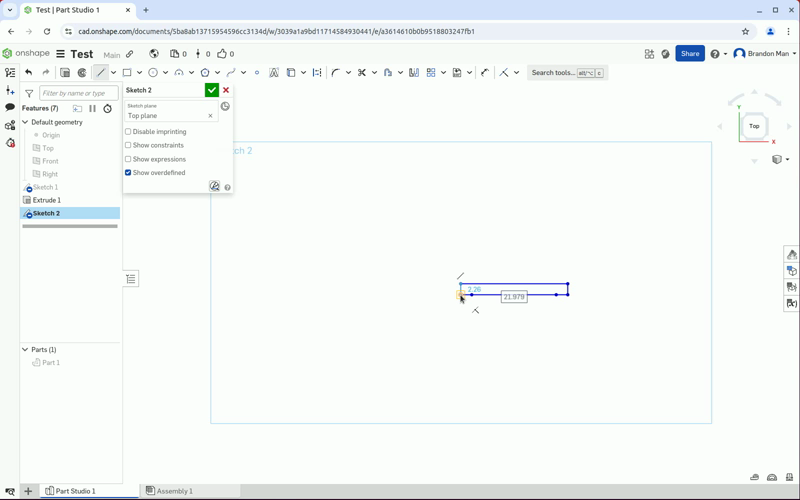
mouse_move(552, 287)
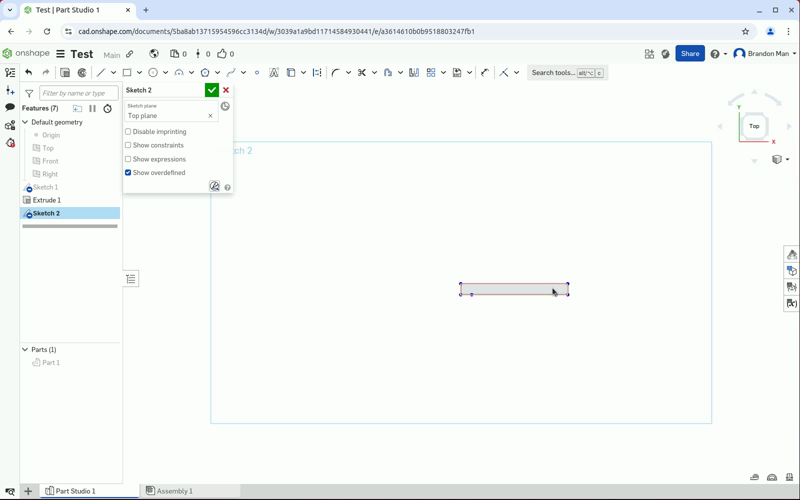
scroll(6)
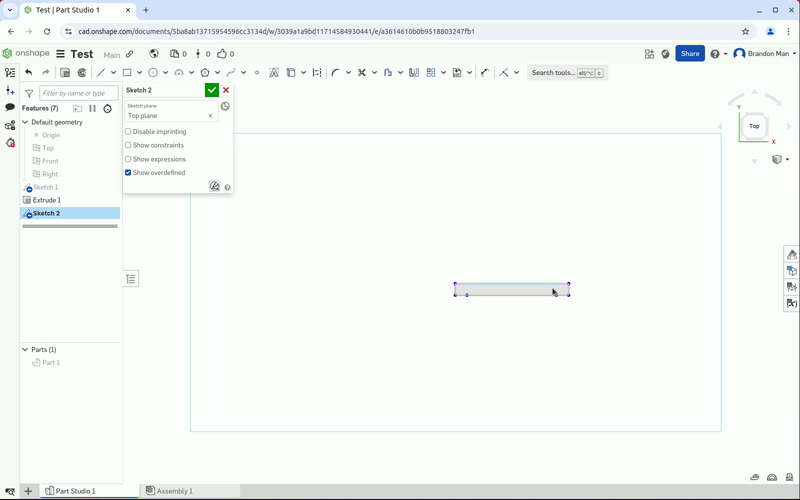
scroll(6)
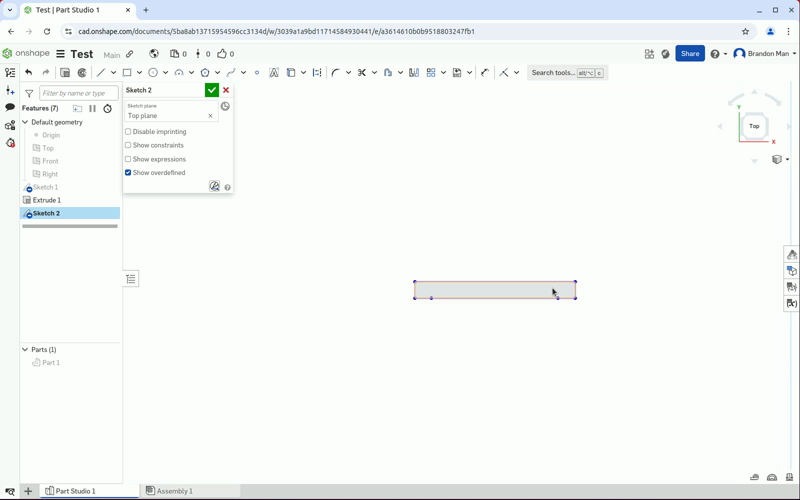
scroll(6)
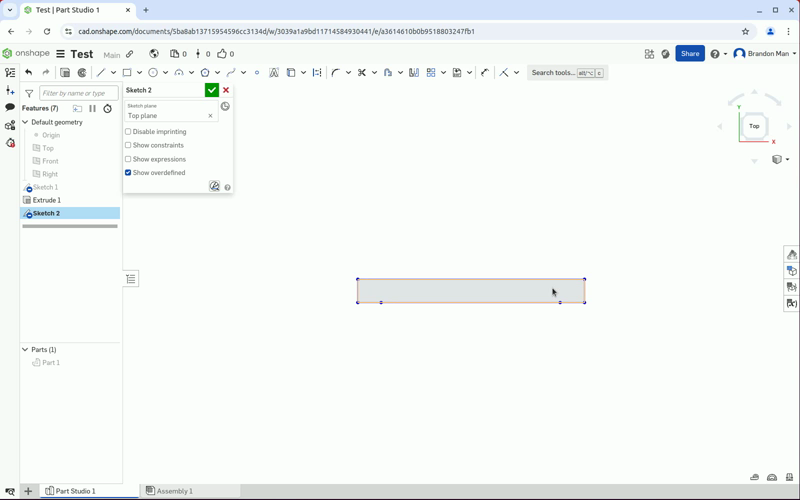
scroll(6)
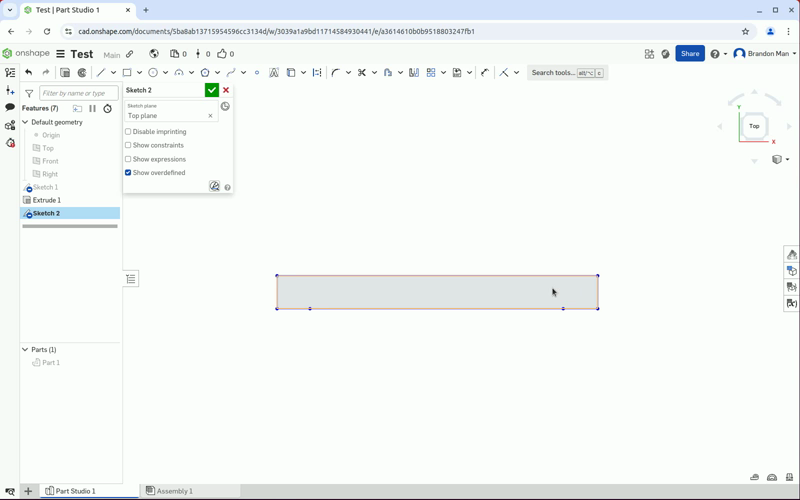
scroll(6)
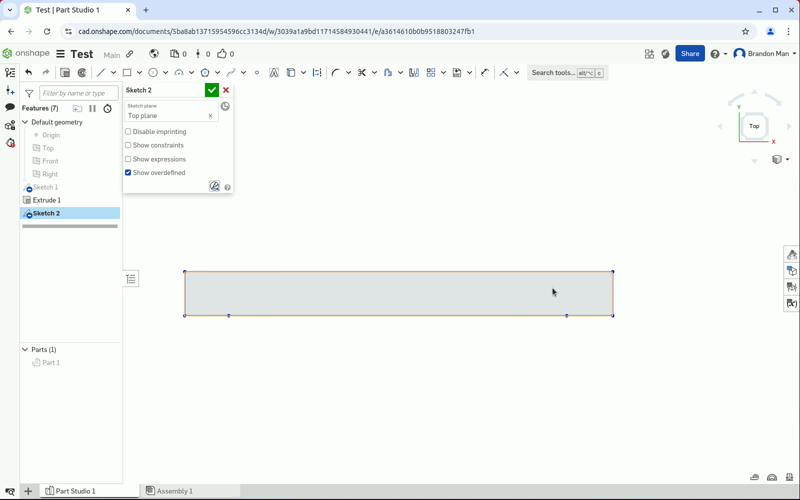
scroll(6)
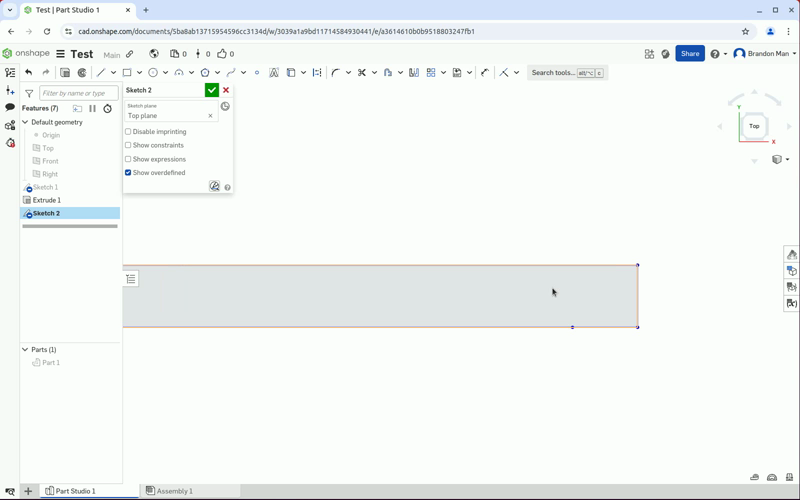
scroll(6)
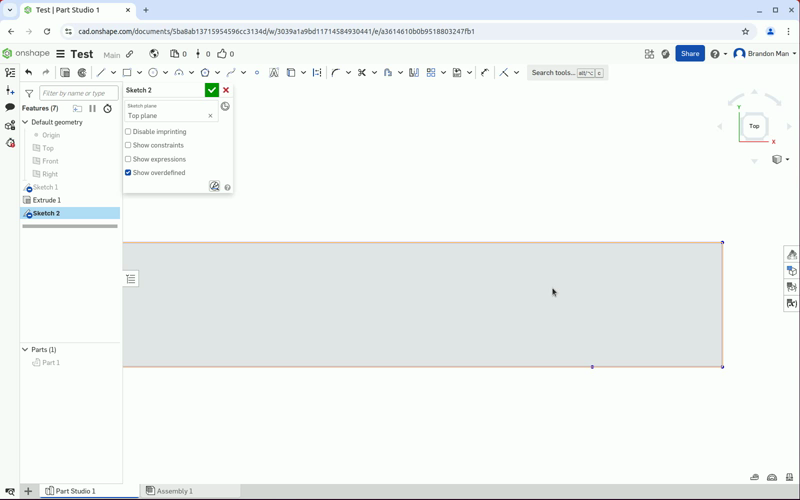
click(552, 287)
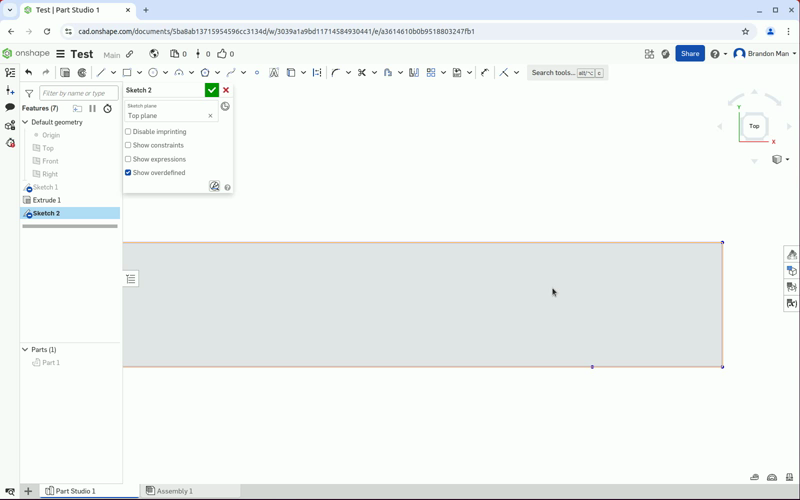
scroll(-6)
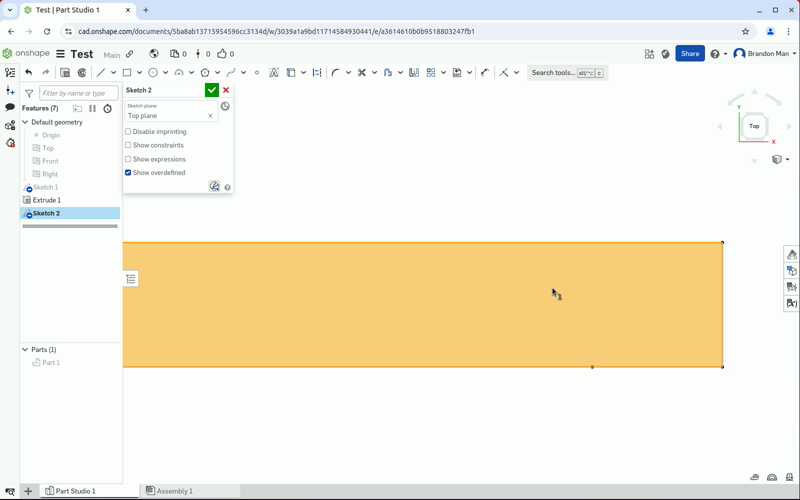
scroll(-6)
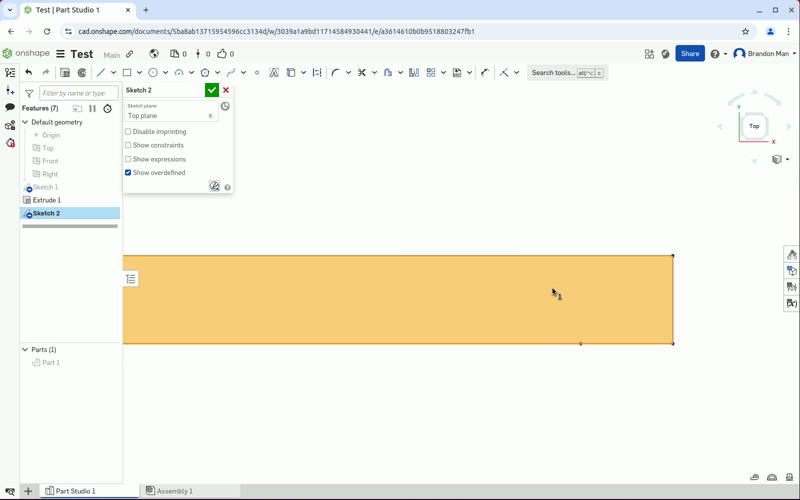
scroll(-6)
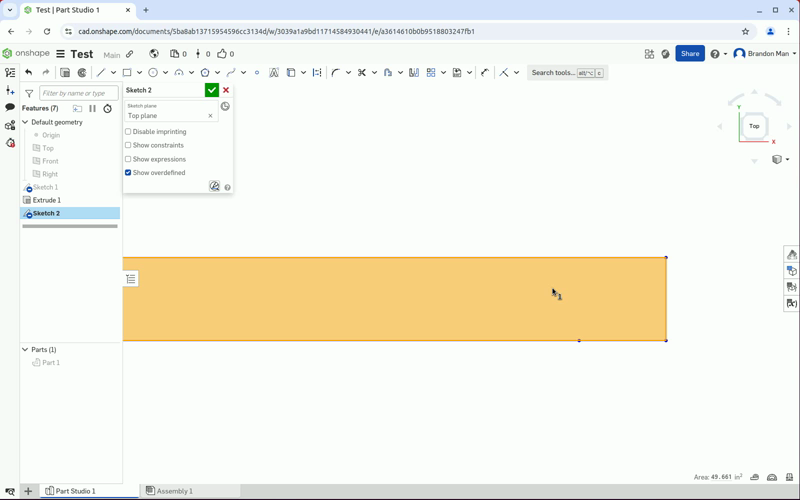
scroll(-6)
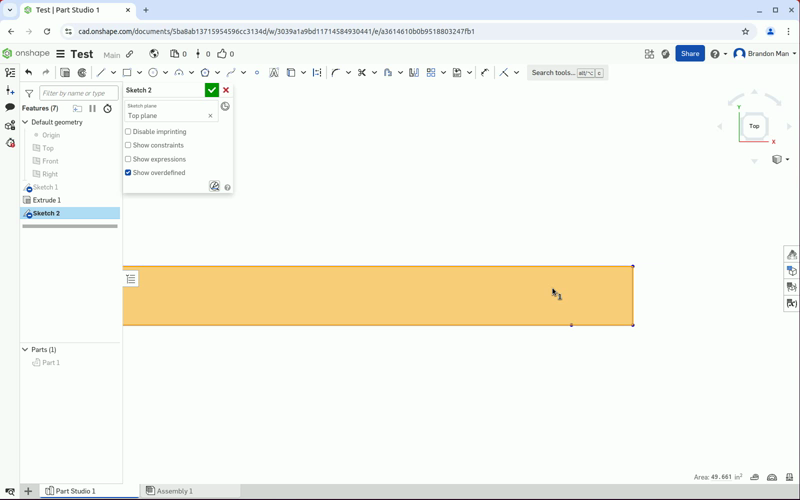
scroll(-6)
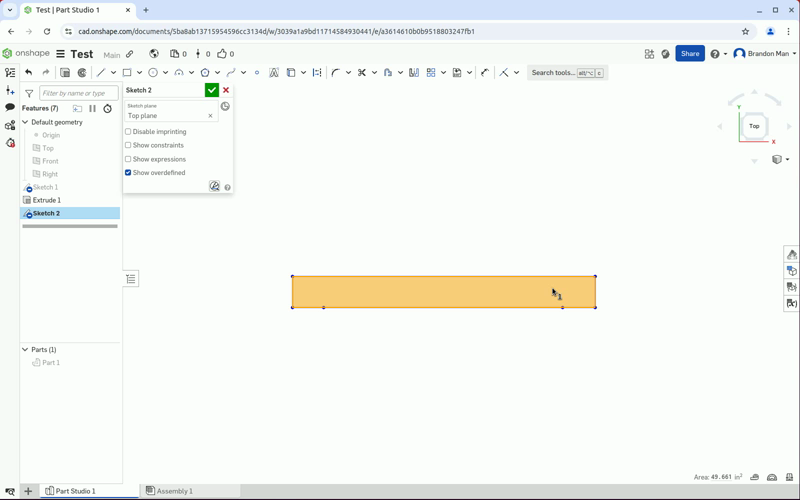
scroll(-6)
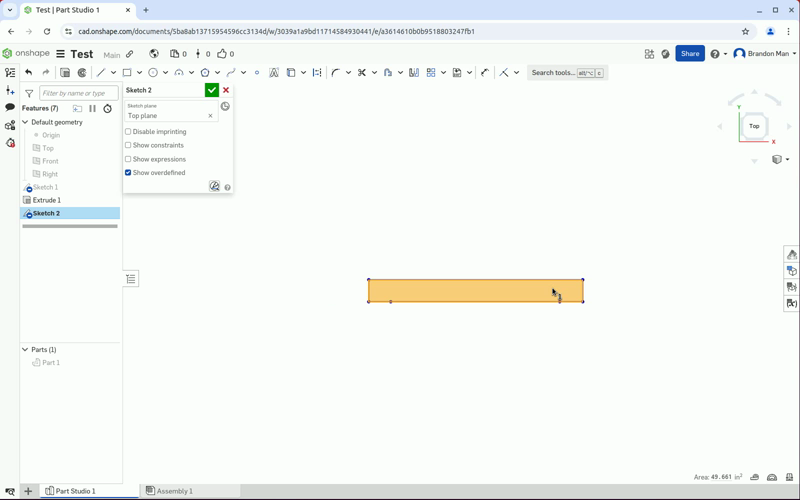
scroll(-6)
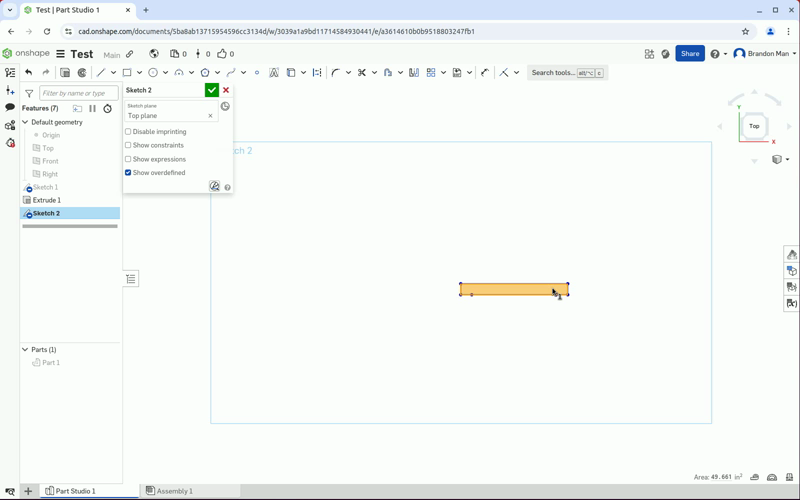
mouse_move(73, 352)
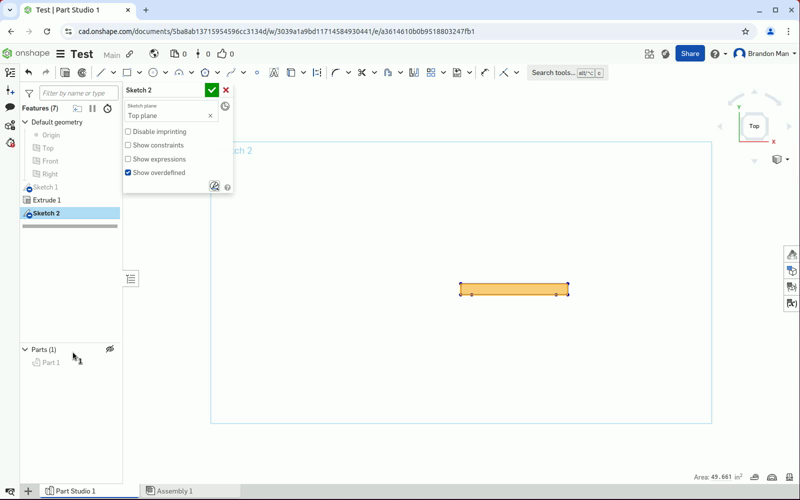
key(shift+y)
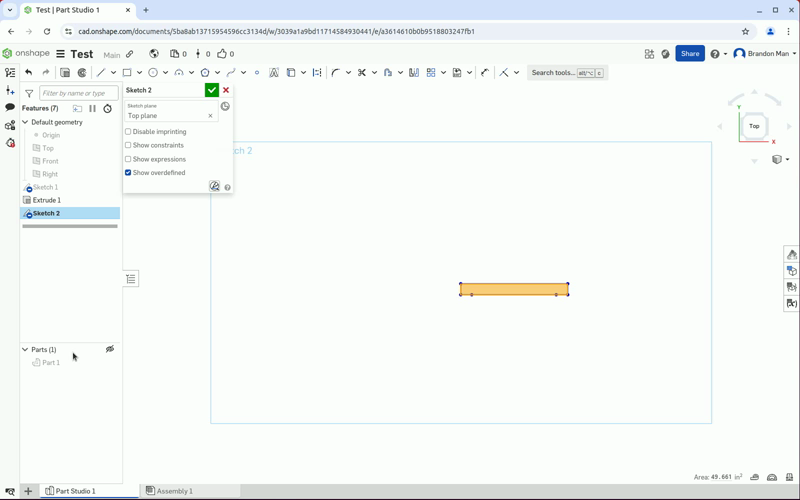
key(shift+e)
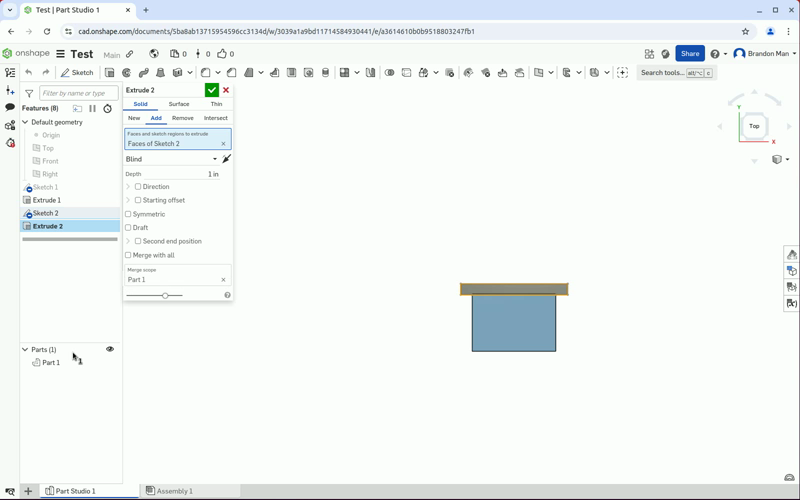
mouse_move(143, 106)
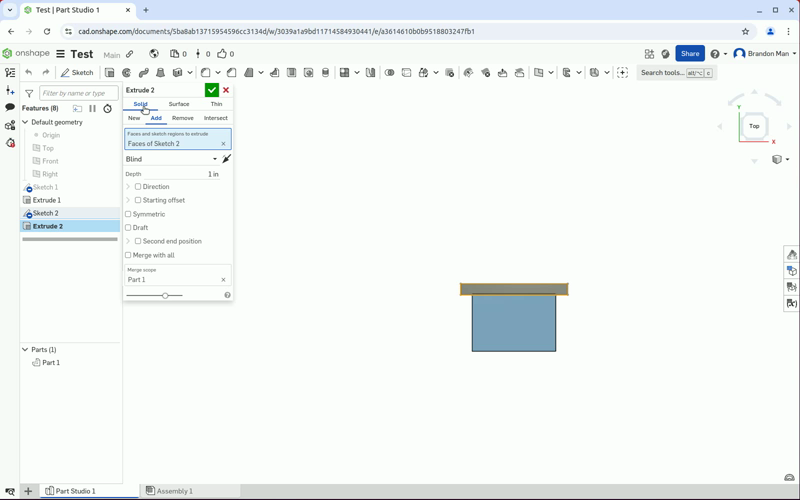
click(143, 106)
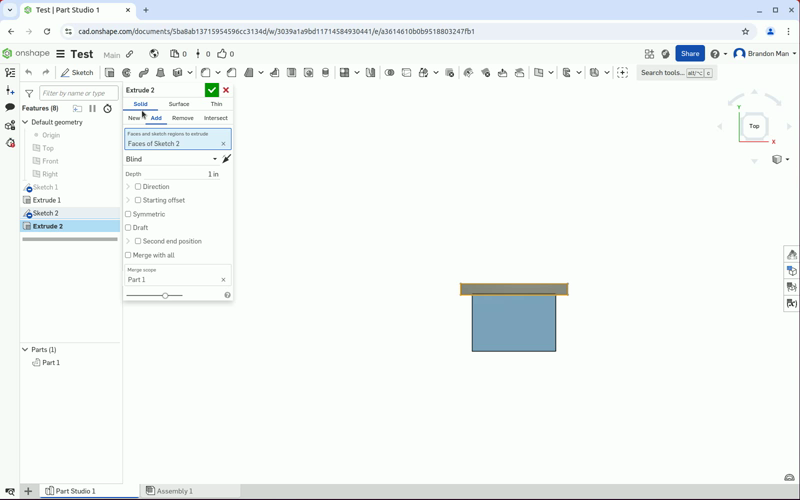
mouse_move(137, 120)
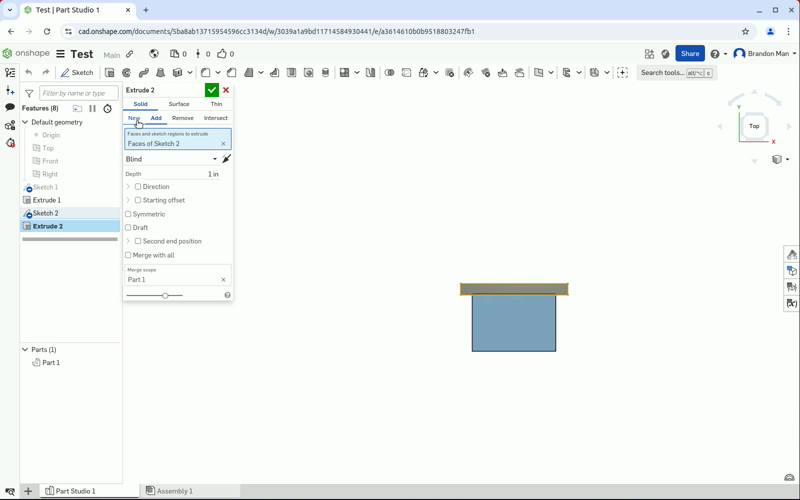
click(137, 120)
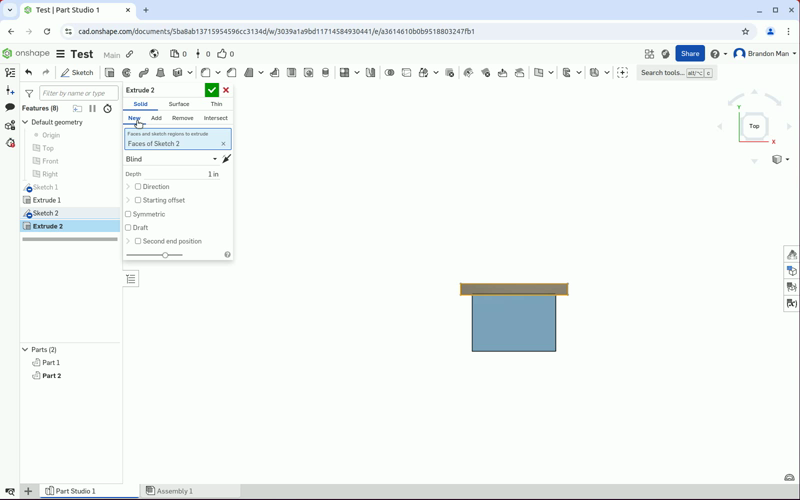
key(tab, 4)
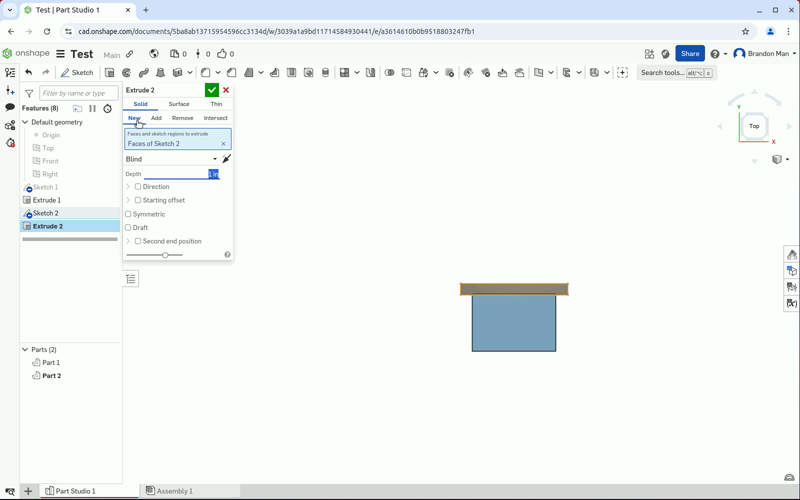
text(23.108)
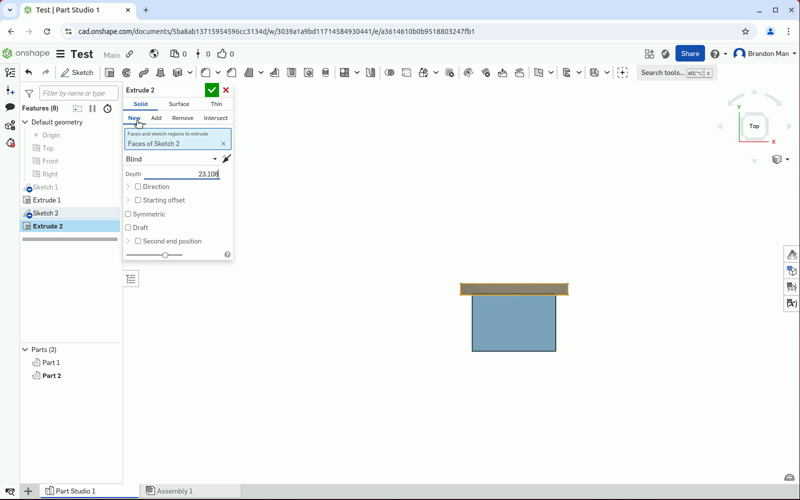
key(enter)
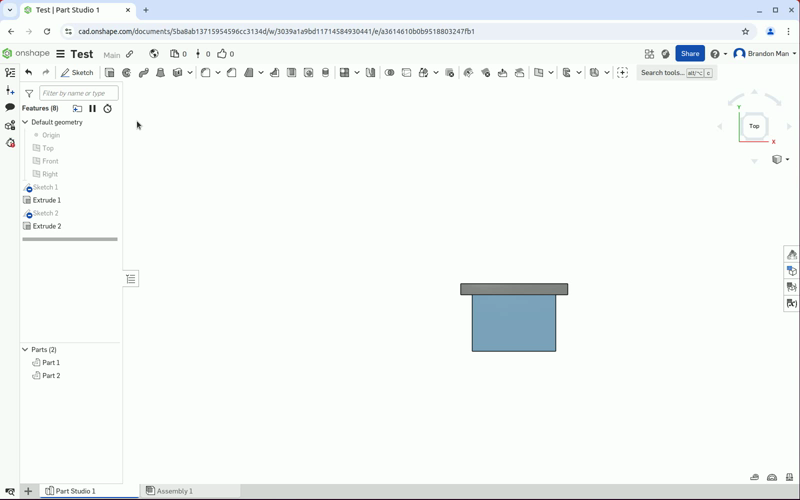
key(shift+h)
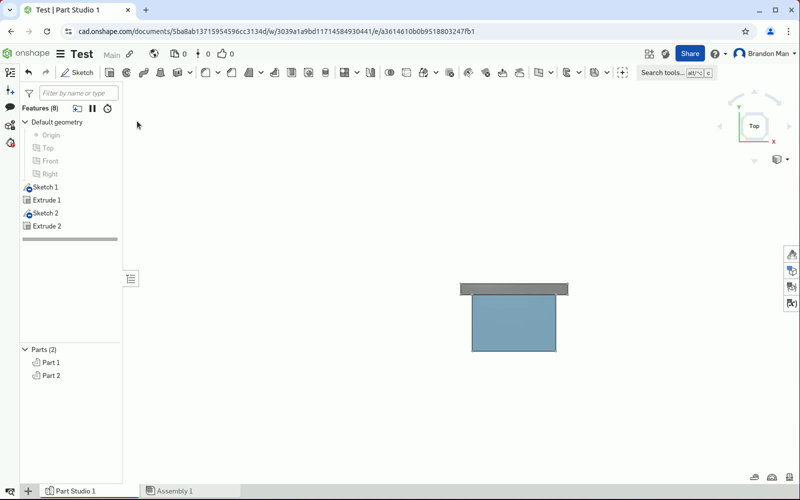
key(shift+h)
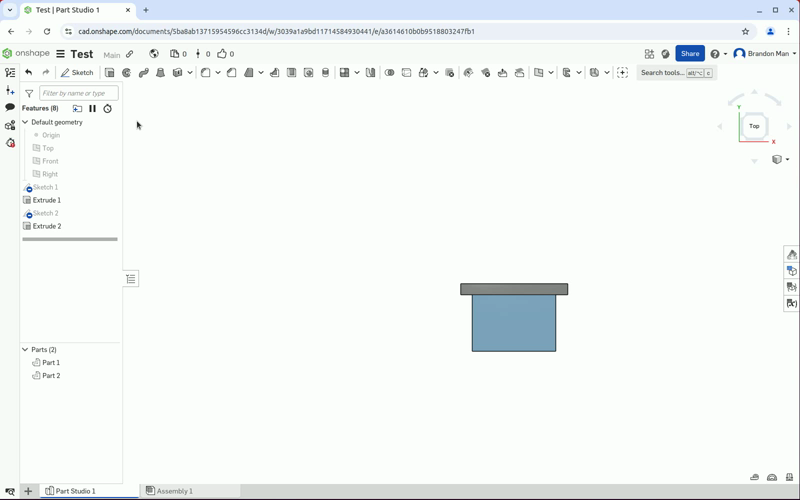
mouse_move(73, 189)
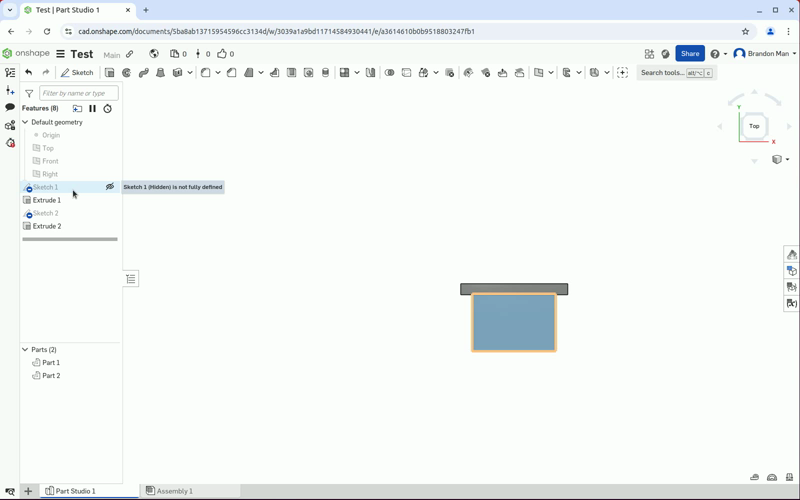
click(73, 189)
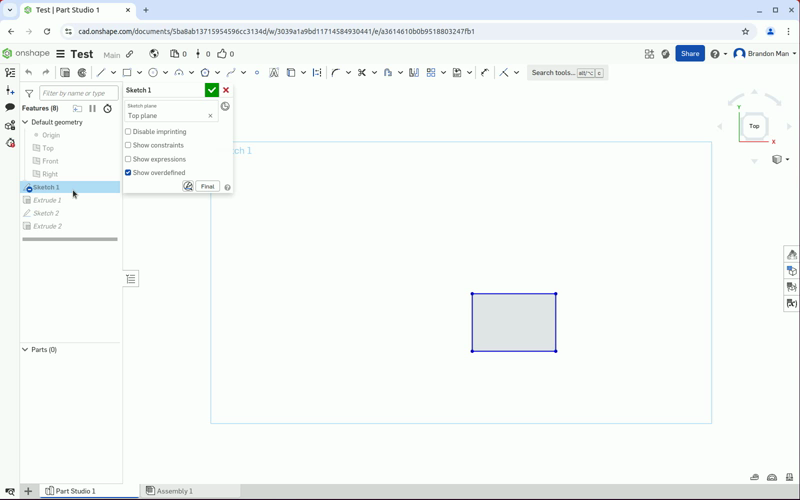
mouse_move(229, 92)
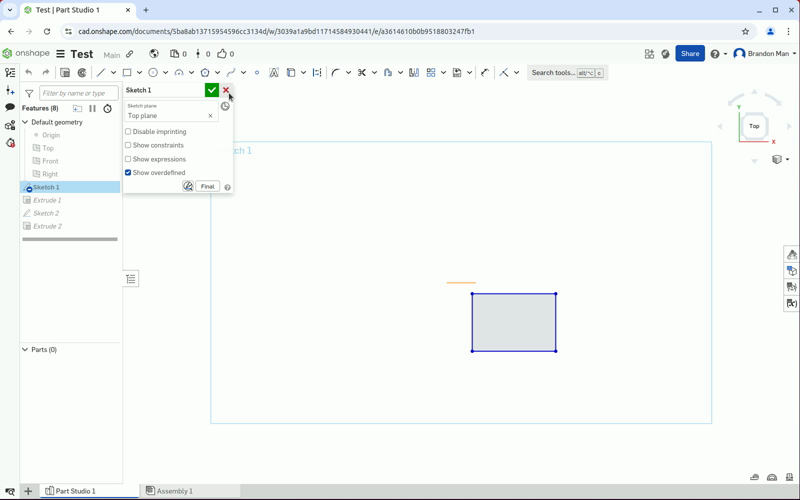
click(229, 92)
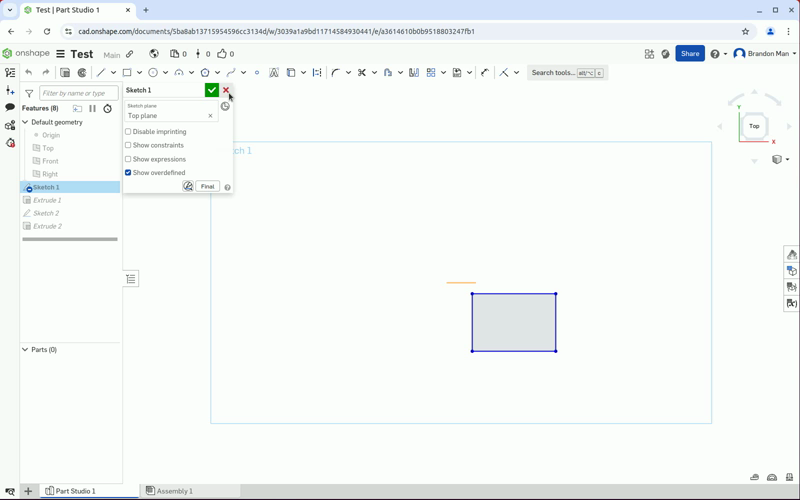
key(shift+s)
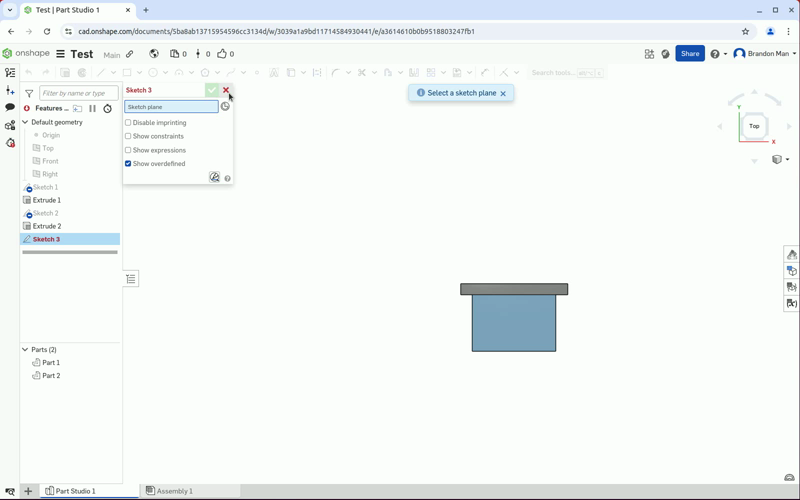
mouse_move(73, 150)
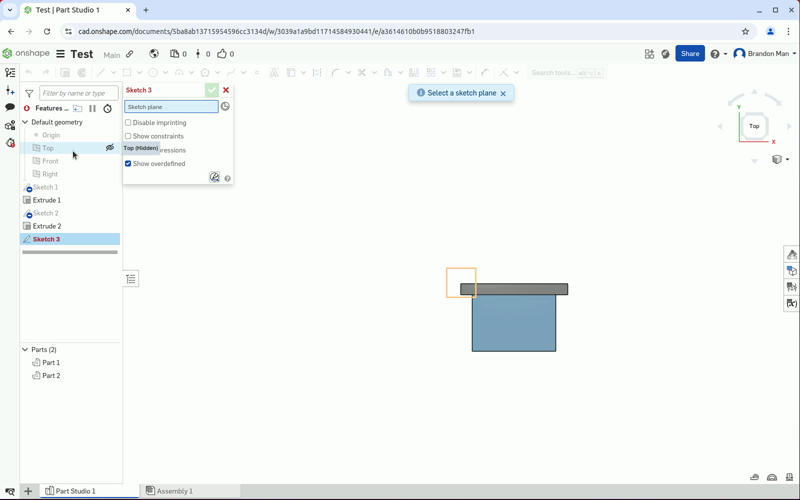
click(73, 150)
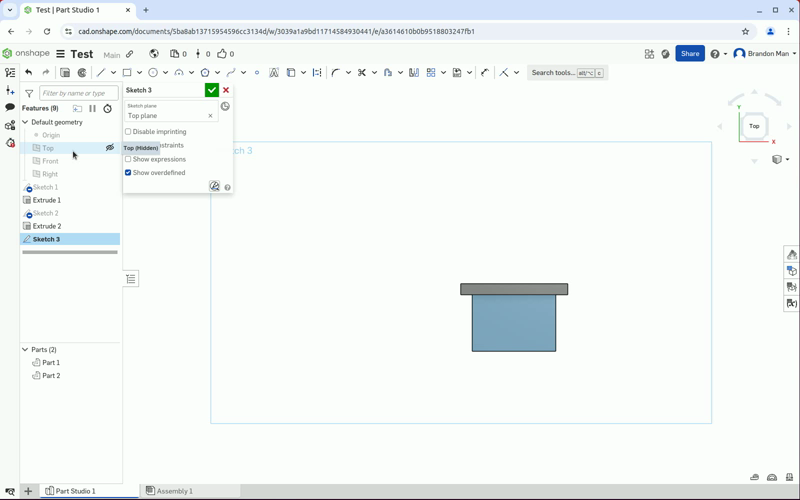
mouse_move(73, 352)
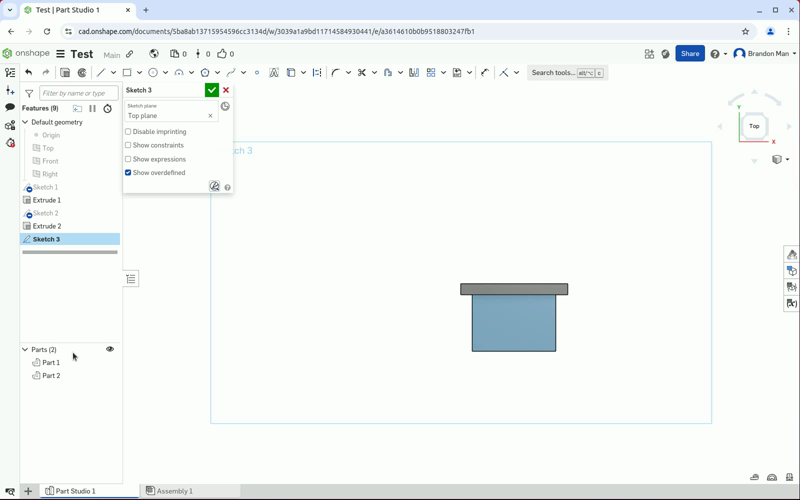
key(y)
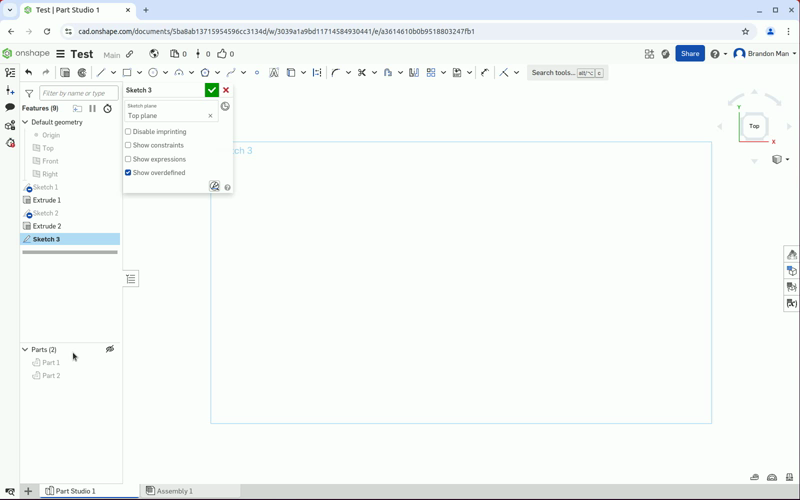
key(l)
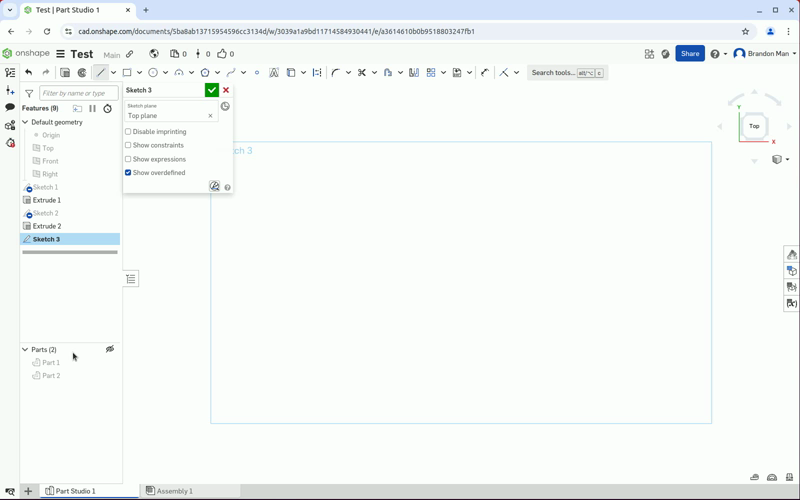
key_down(shift)
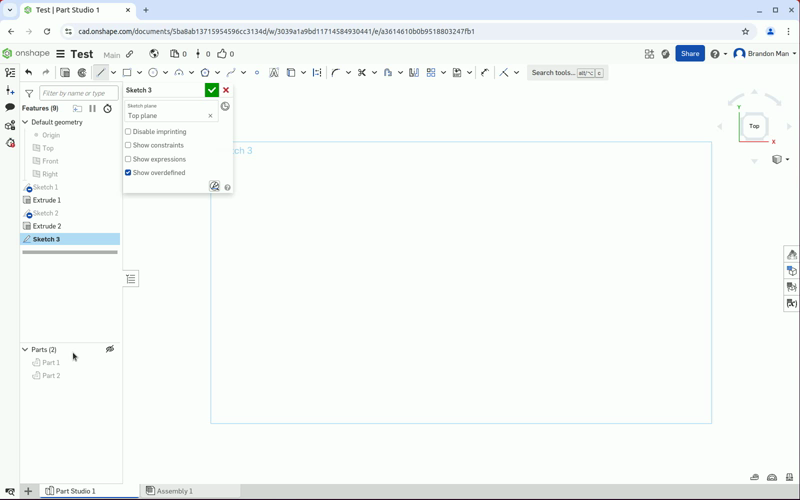
mouse_move(555, 351)
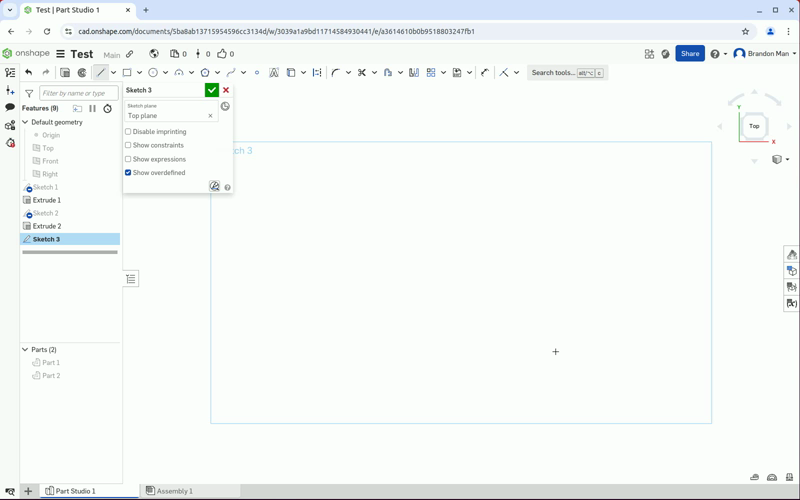
click(555, 351)
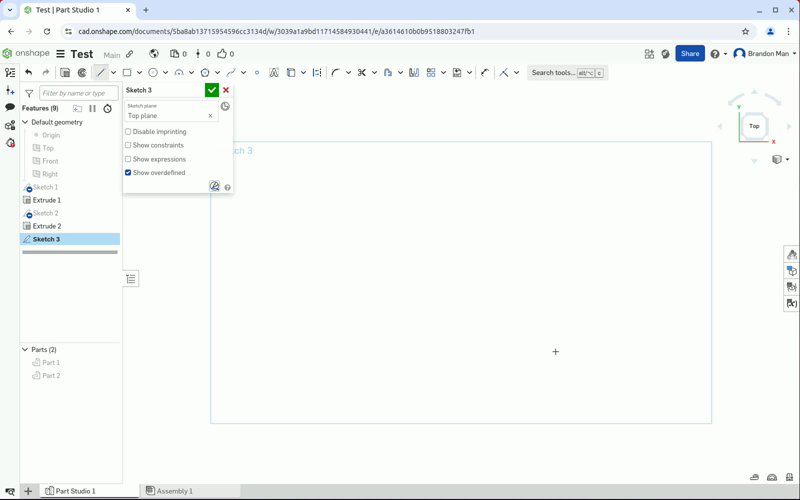
key_up(shift)
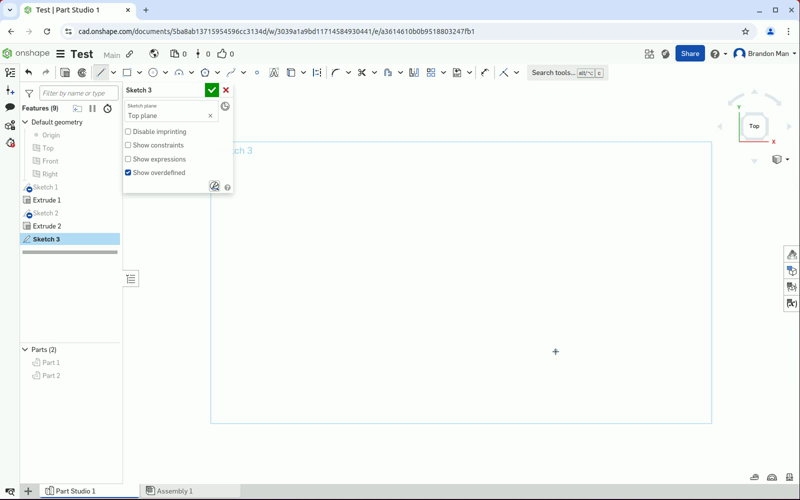
key_down(shift)
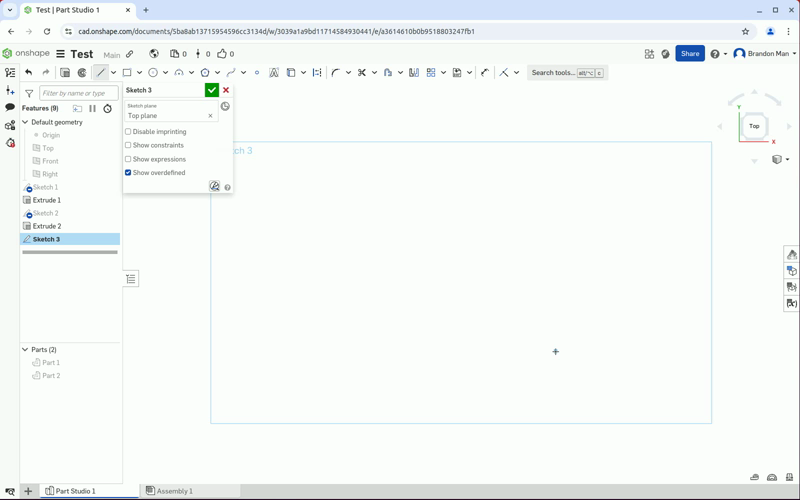
mouse_move(585, 351)
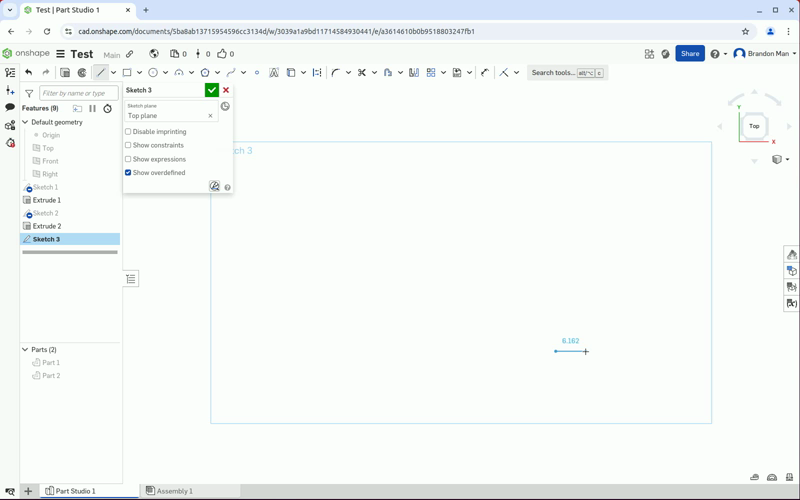
mouse_move(567, 351)
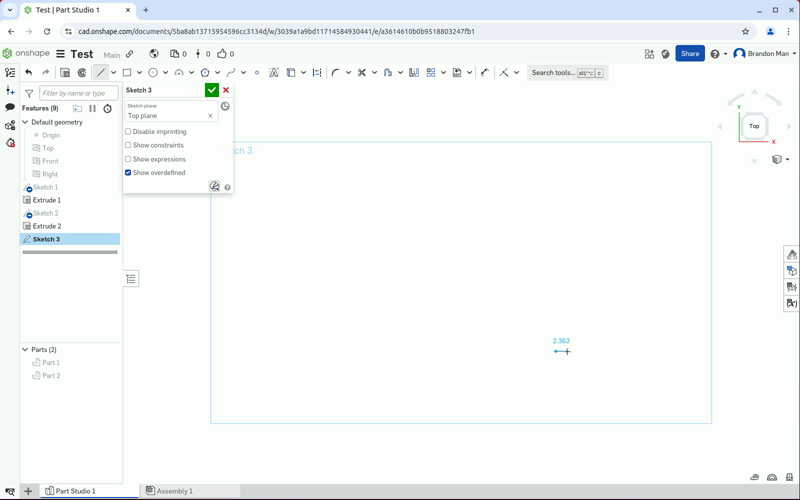
click(567, 351)
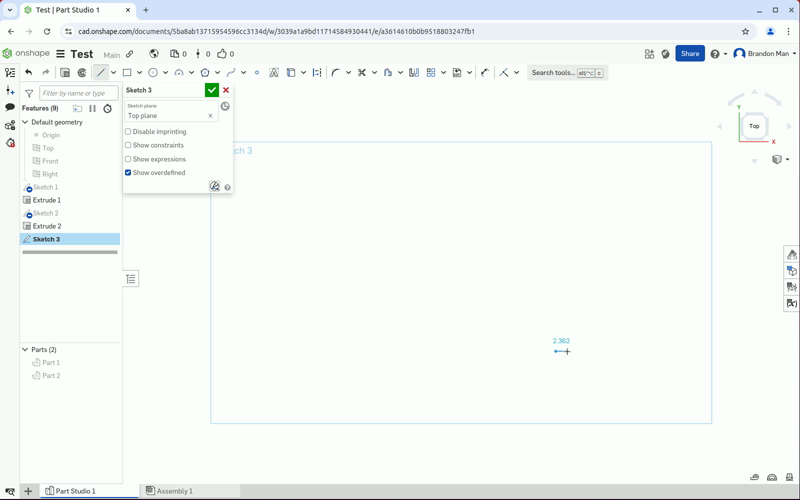
key_up(shift)
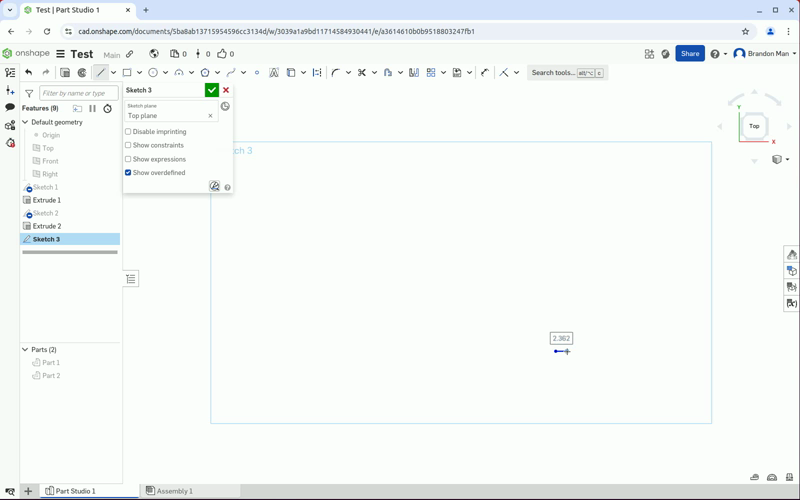
key_down(shift)
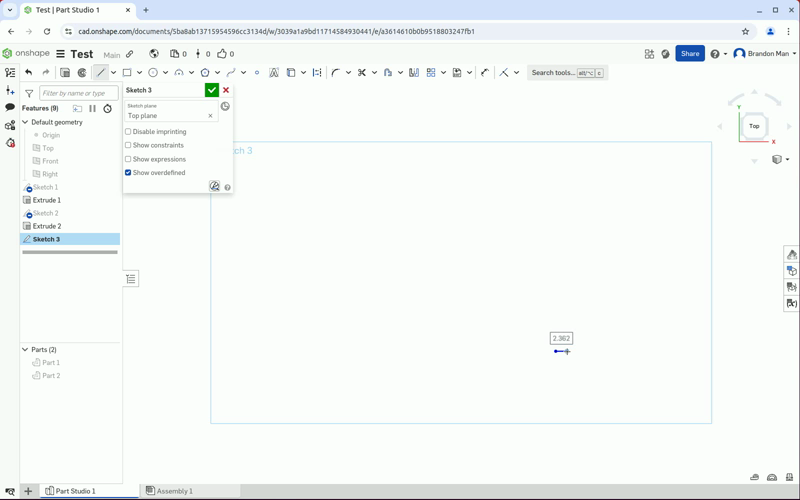
mouse_move(589, 351)
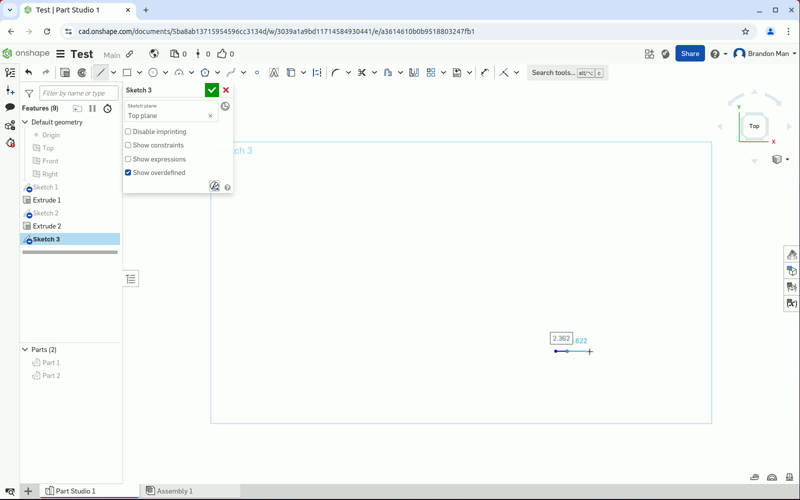
mouse_move(567, 292)
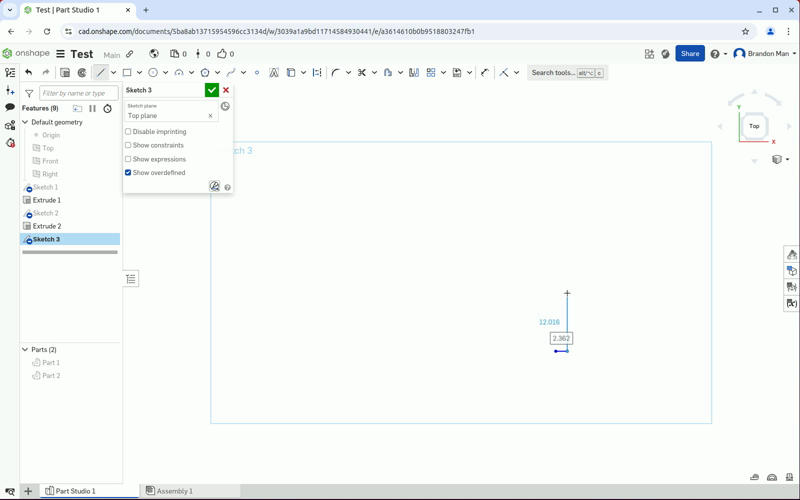
click(567, 292)
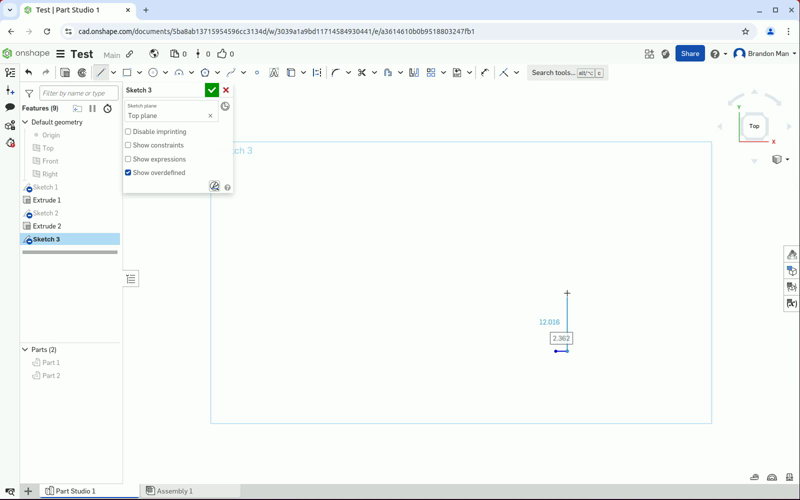
key_up(shift)
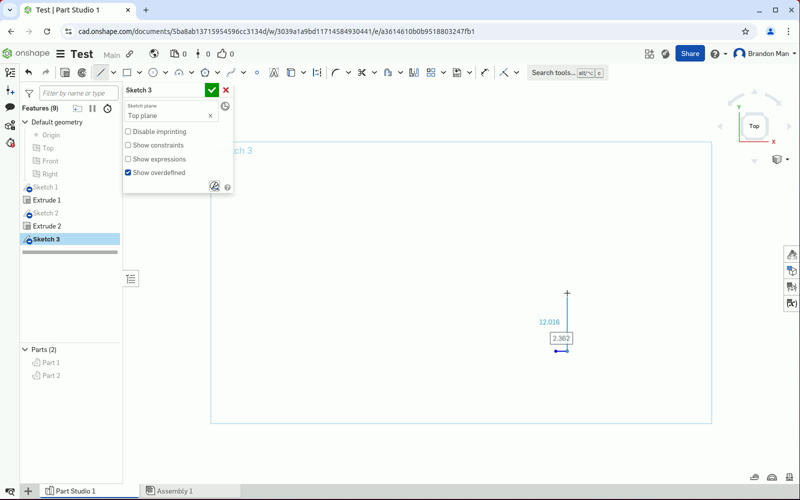
key_down(shift)
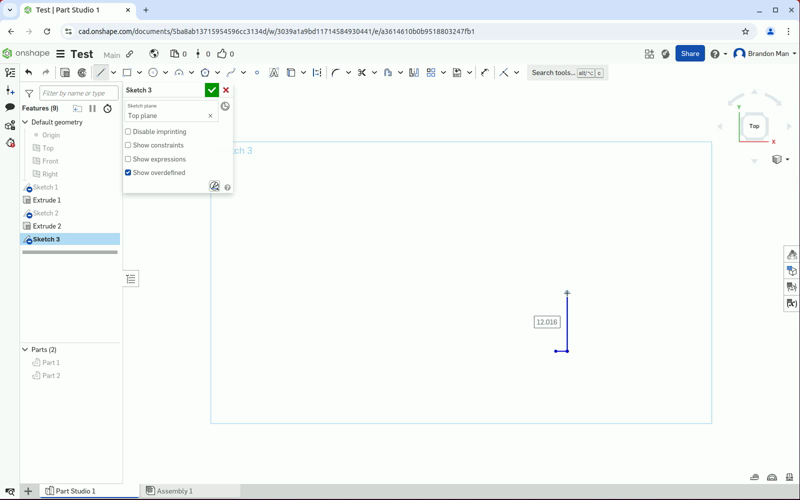
mouse_move(589, 292)
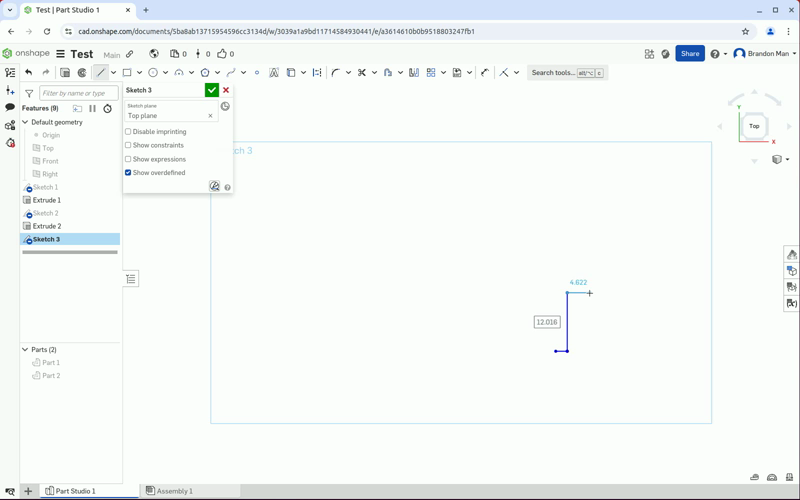
mouse_move(555, 292)
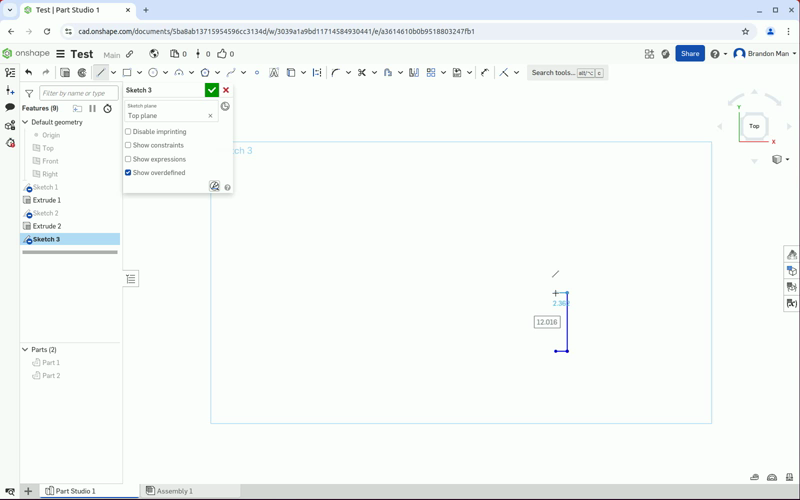
click(555, 292)
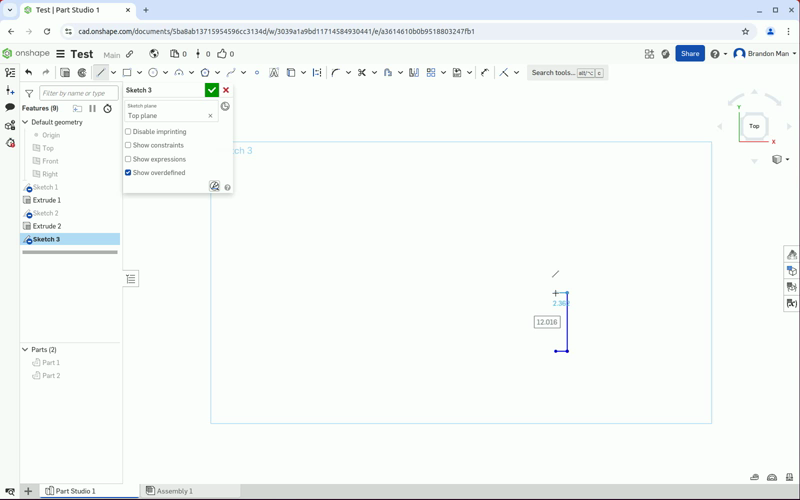
key_up(shift)
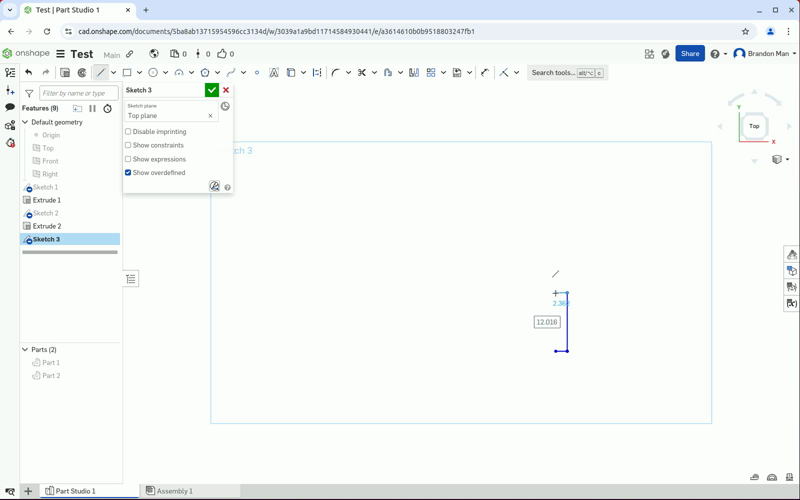
mouse_move(585, 292)
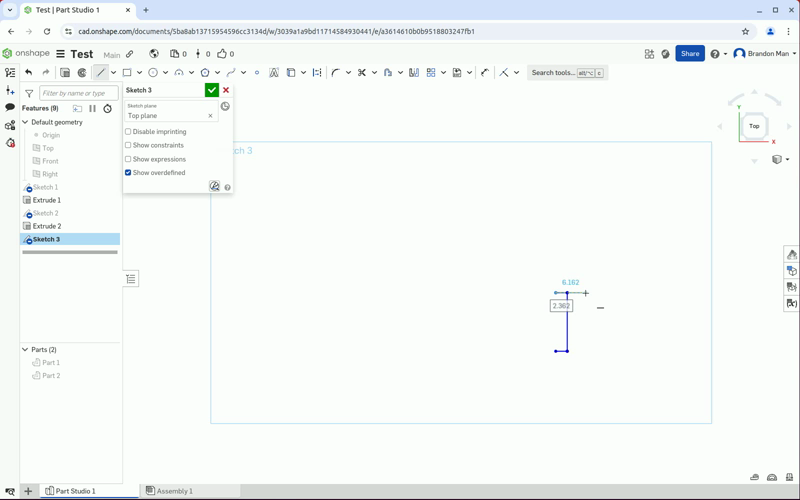
key_down(shift)
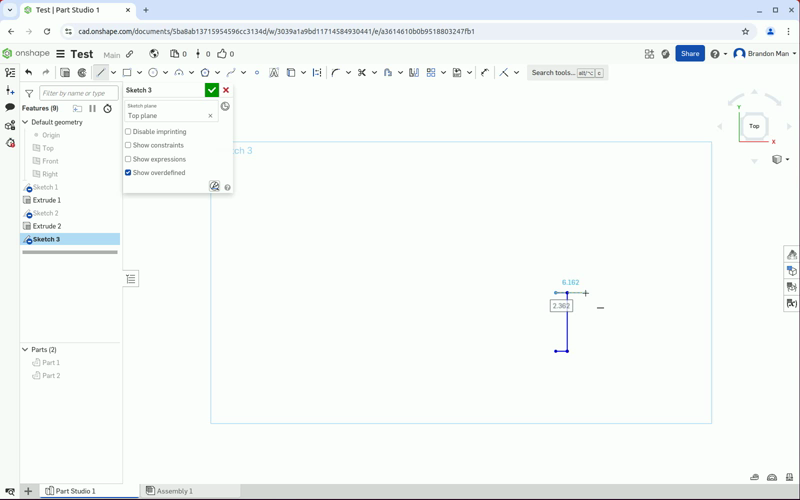
mouse_move(555, 351)
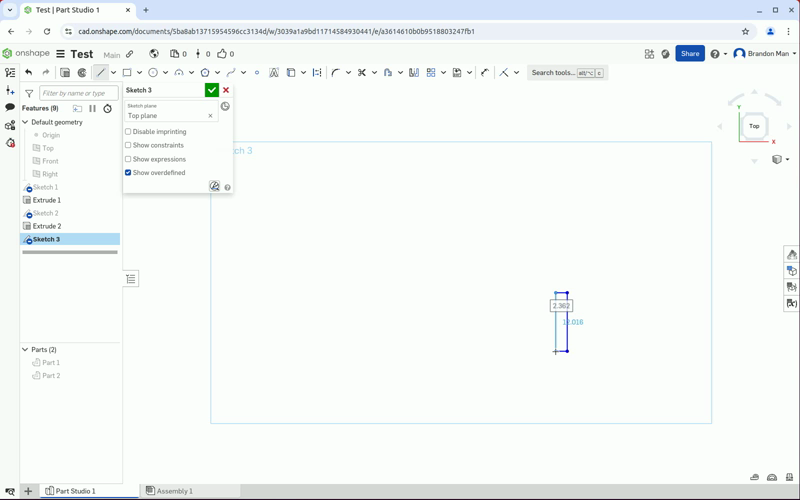
key_up(shift)
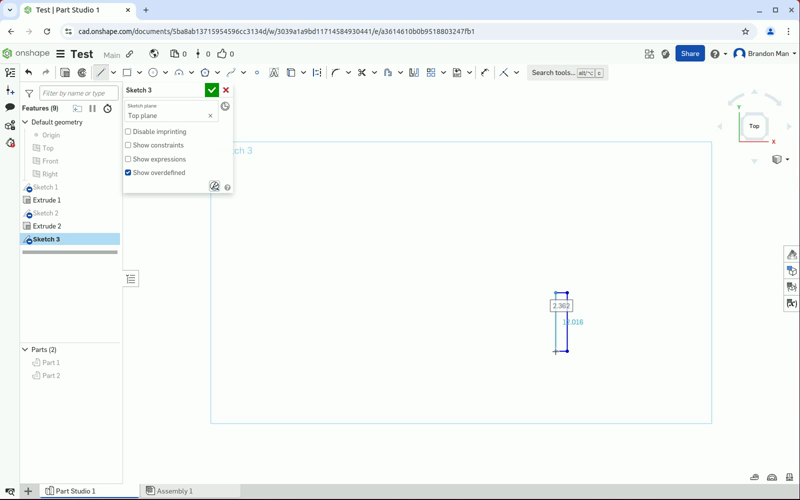
click(555, 351)
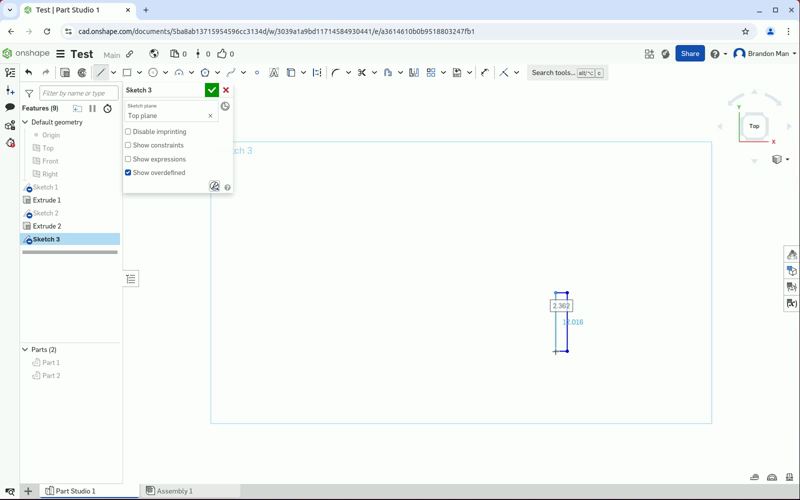
key(esc)
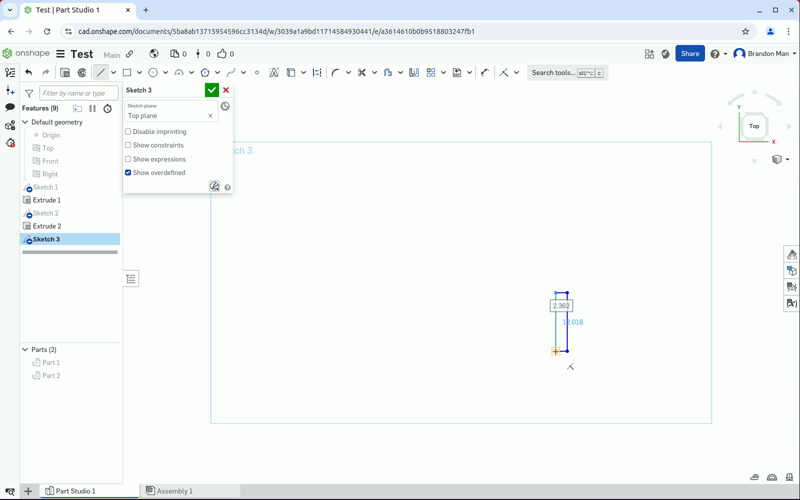
mouse_move(557, 296)
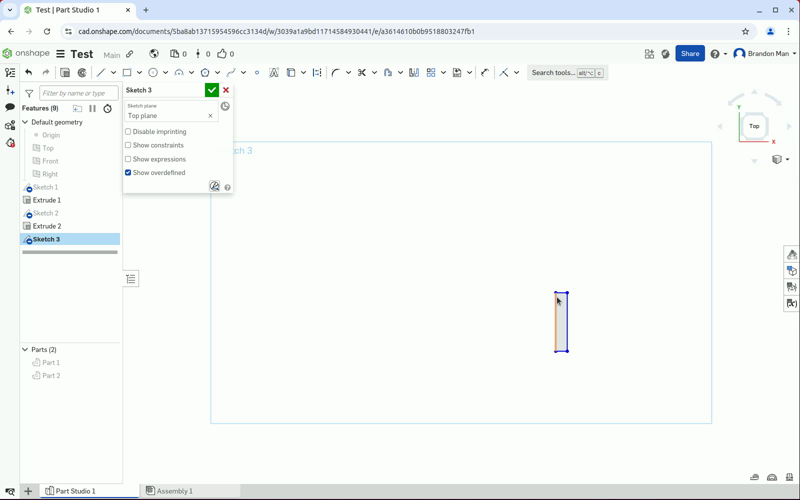
scroll(6)
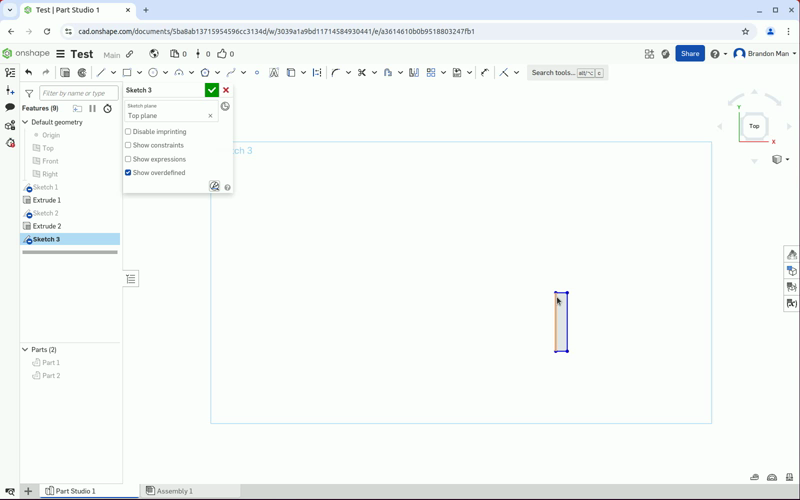
scroll(6)
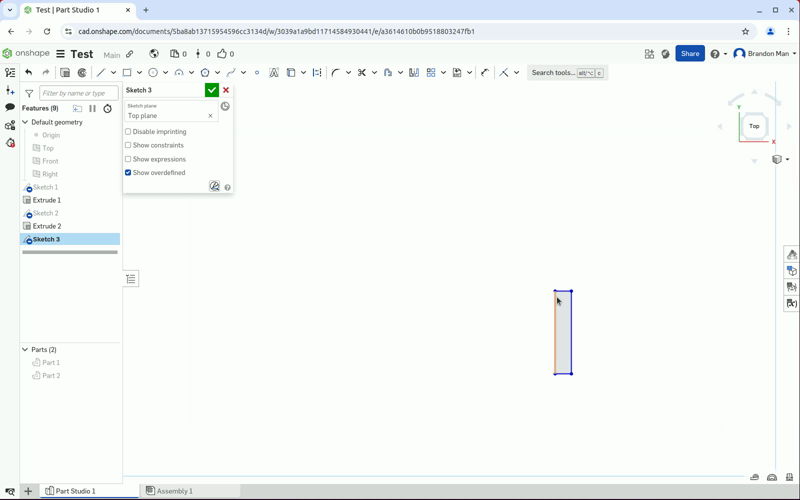
scroll(6)
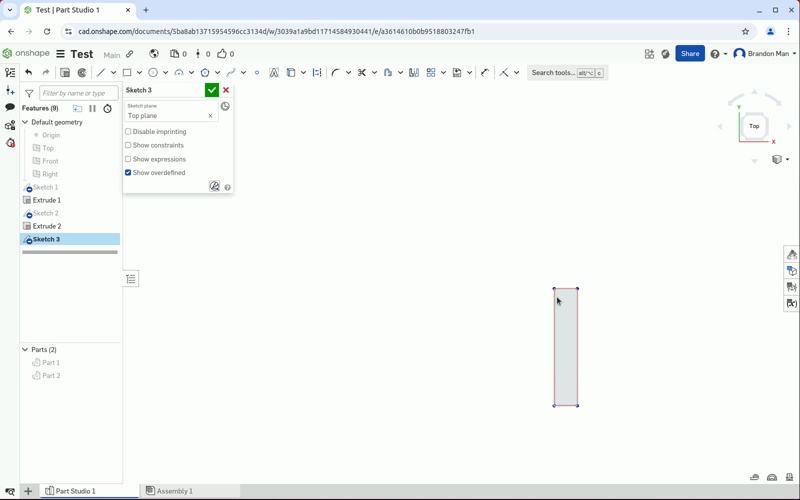
scroll(6)
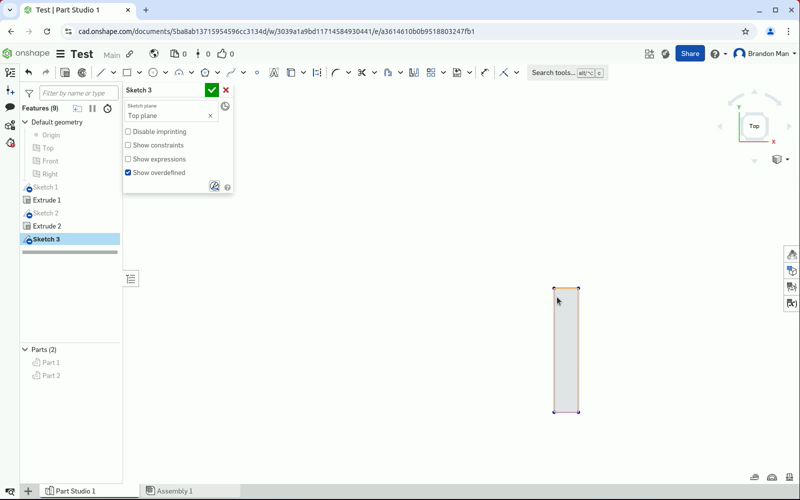
scroll(6)
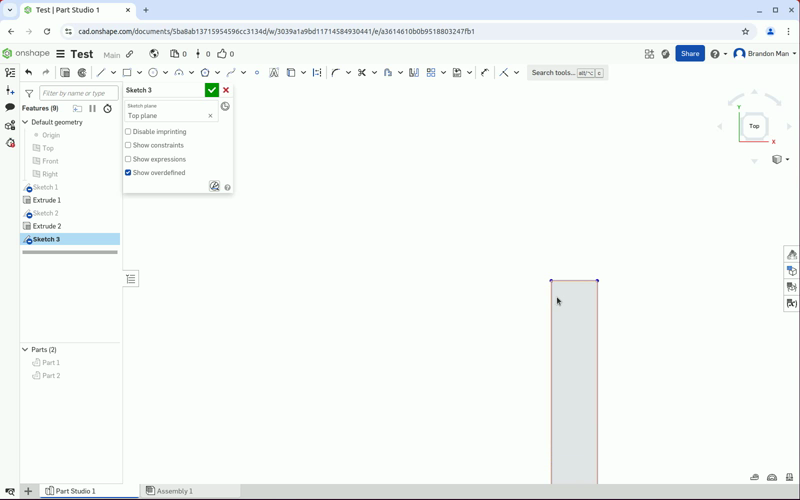
scroll(6)
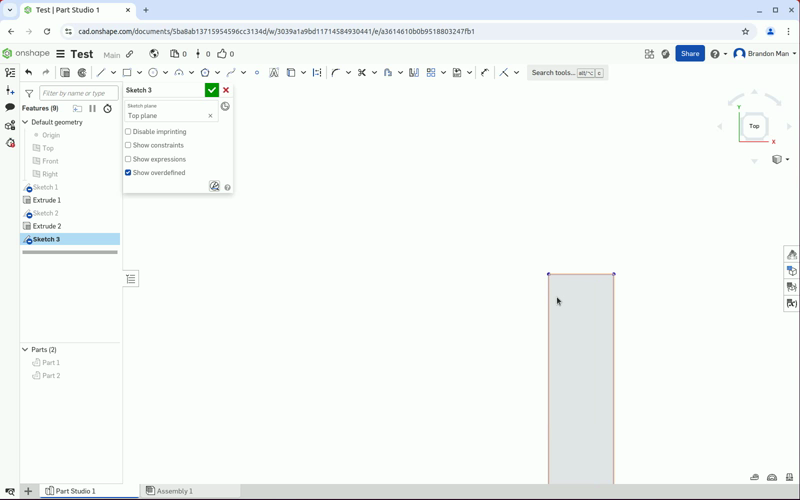
scroll(6)
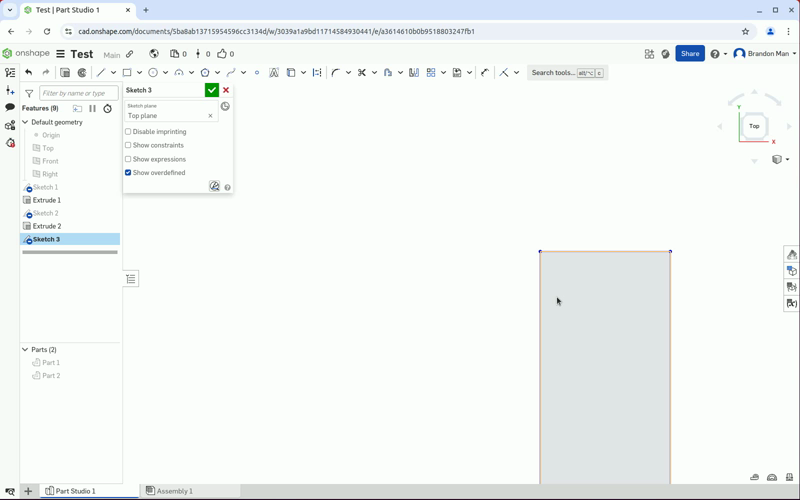
click(557, 296)
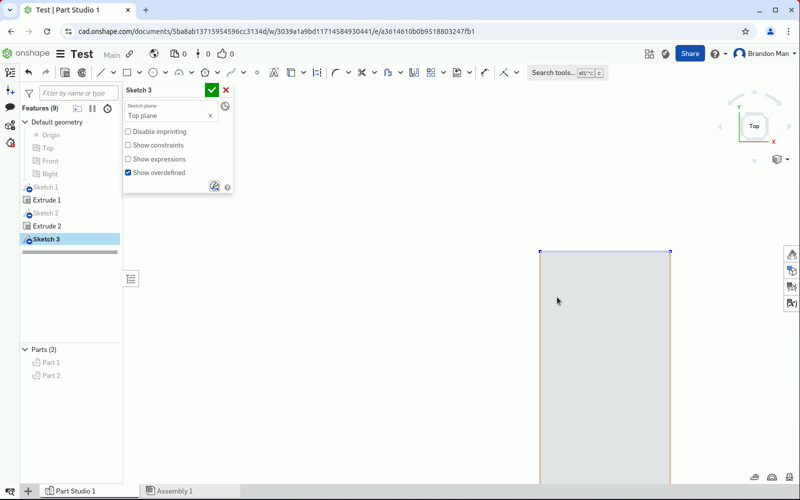
scroll(-6)
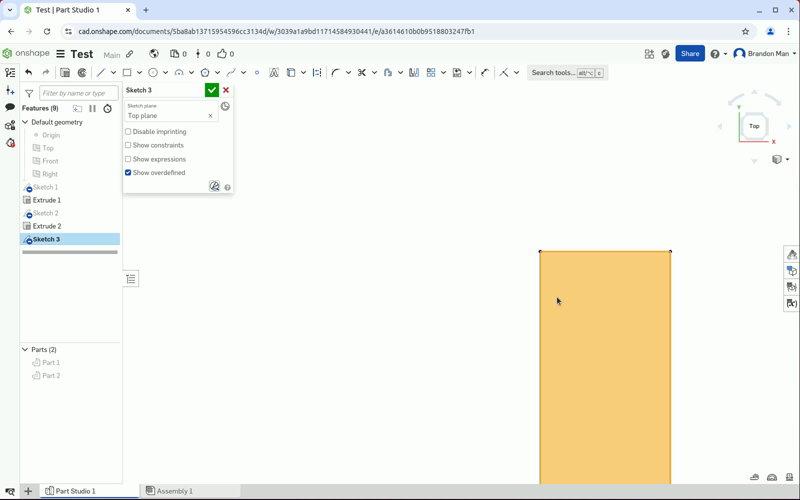
scroll(-6)
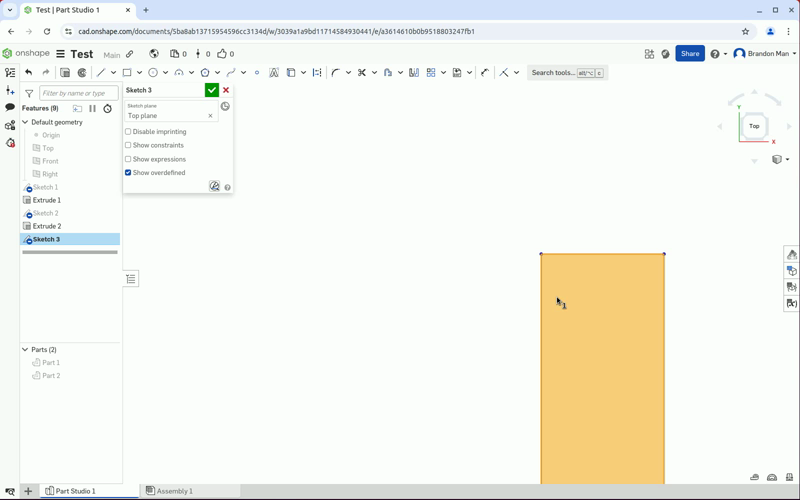
scroll(-6)
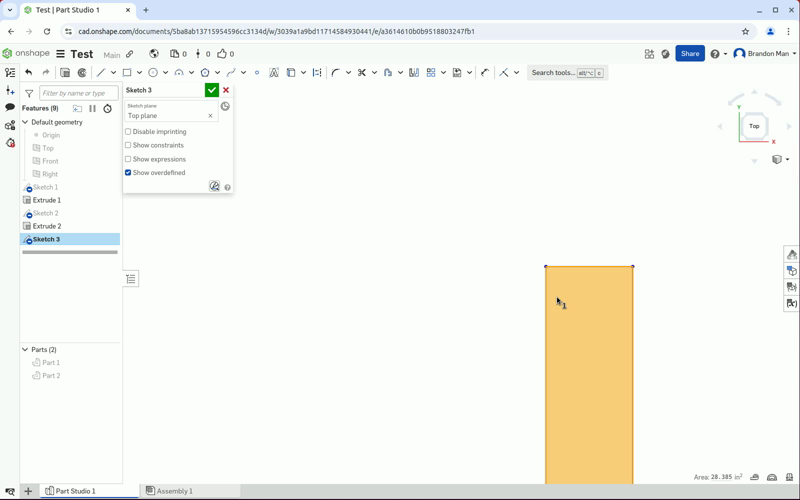
scroll(-6)
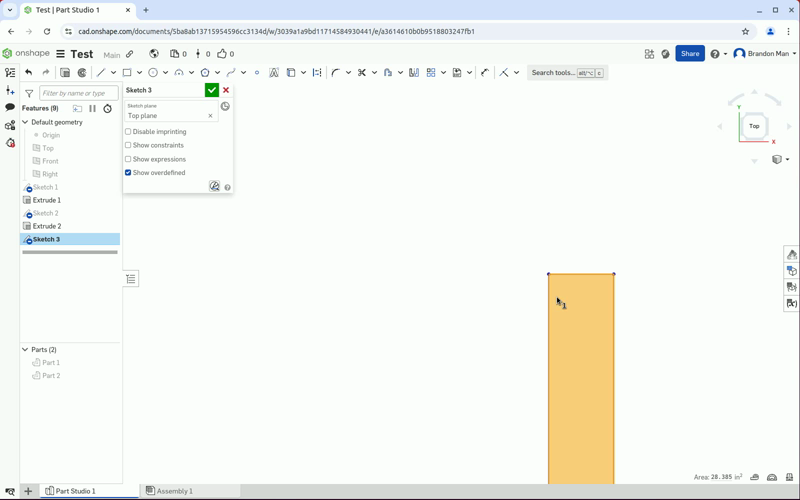
scroll(-6)
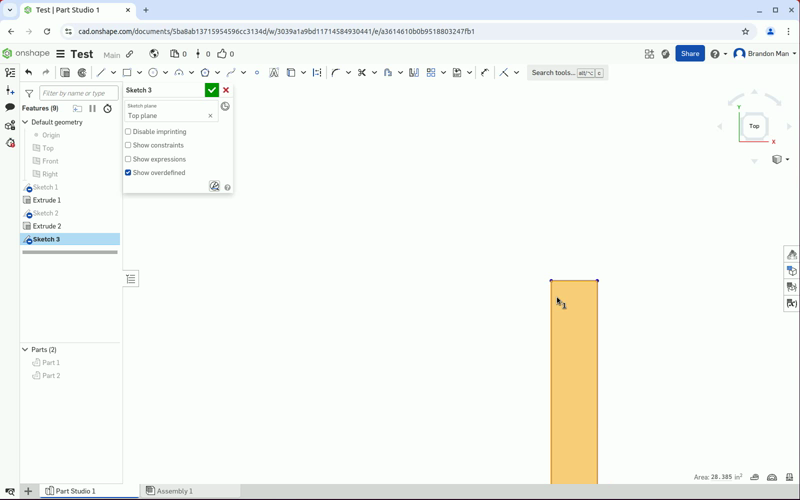
scroll(-6)
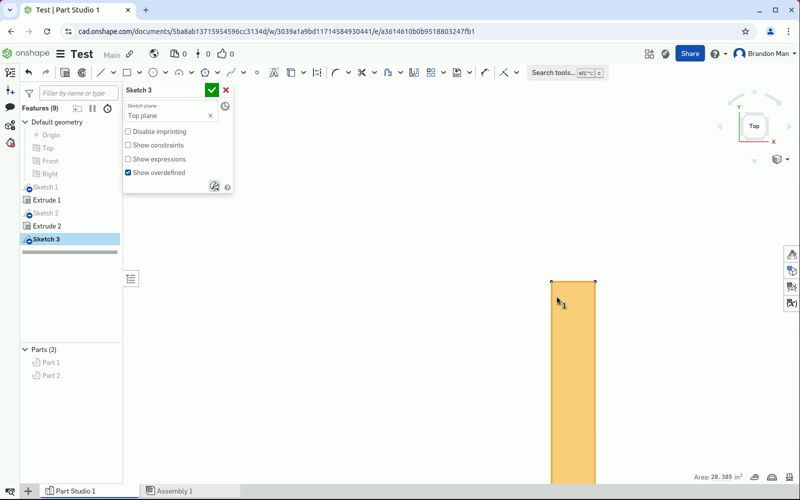
scroll(-6)
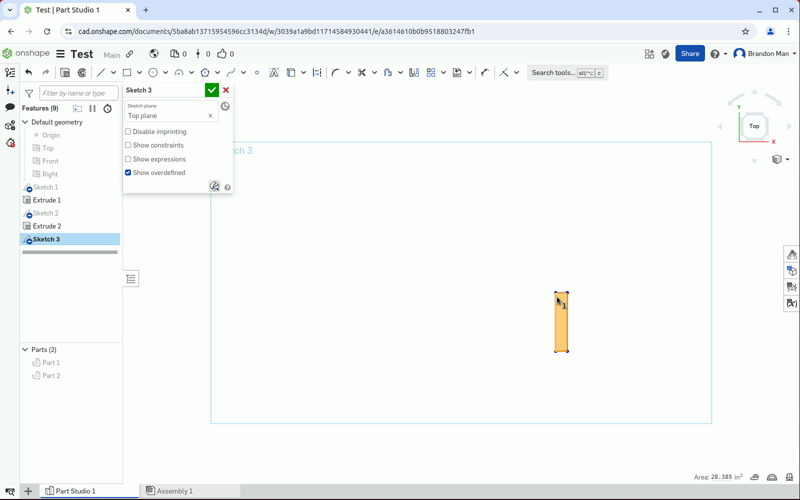
mouse_move(73, 352)
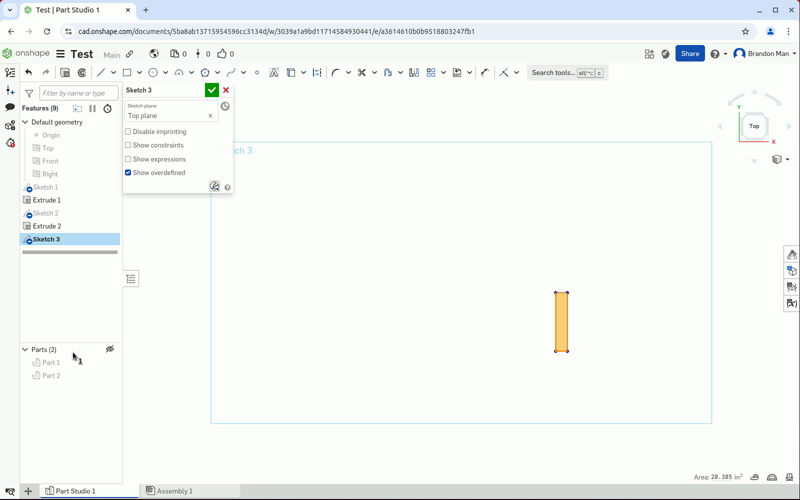
key(shift+y)
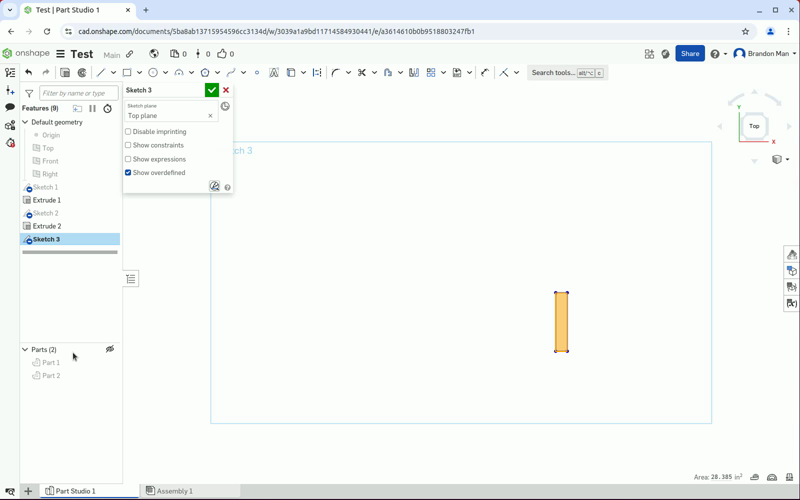
key(shift+e)
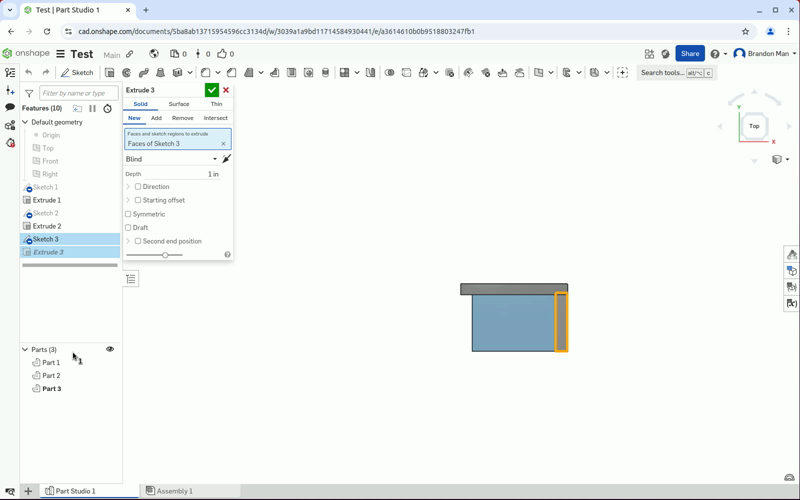
mouse_move(143, 106)
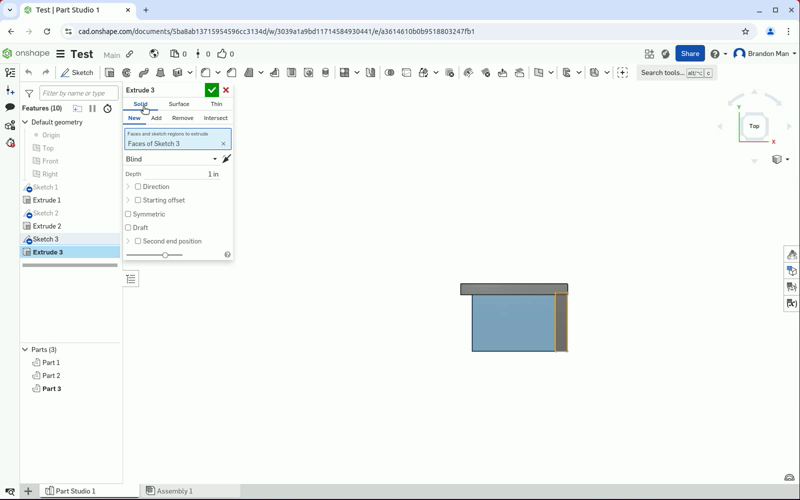
click(143, 106)
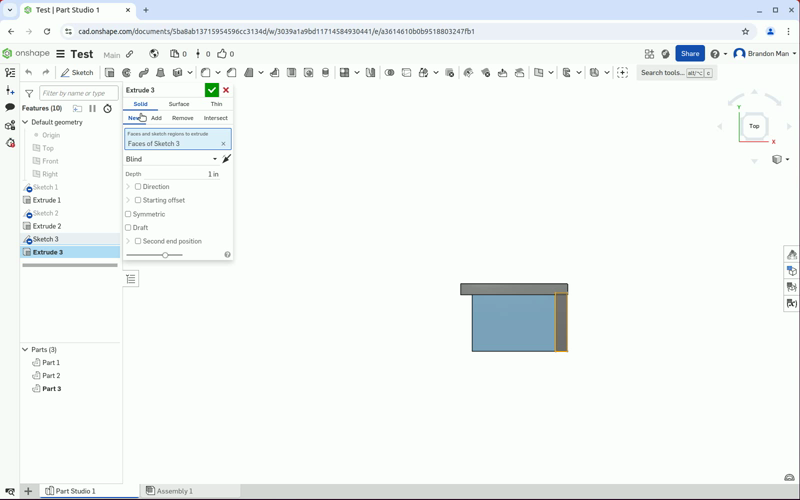
mouse_move(137, 120)
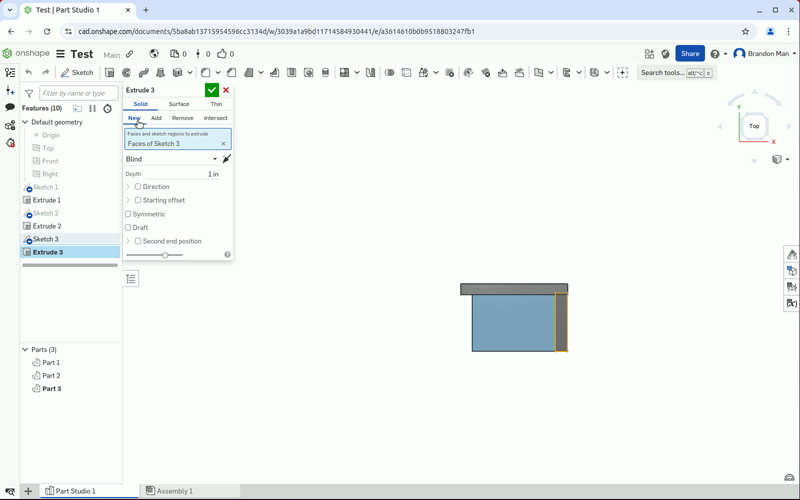
click(137, 120)
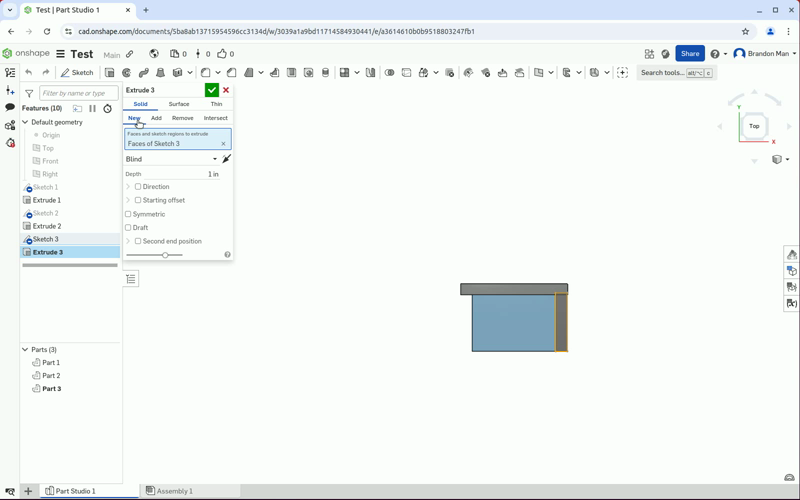
key(tab, 4)
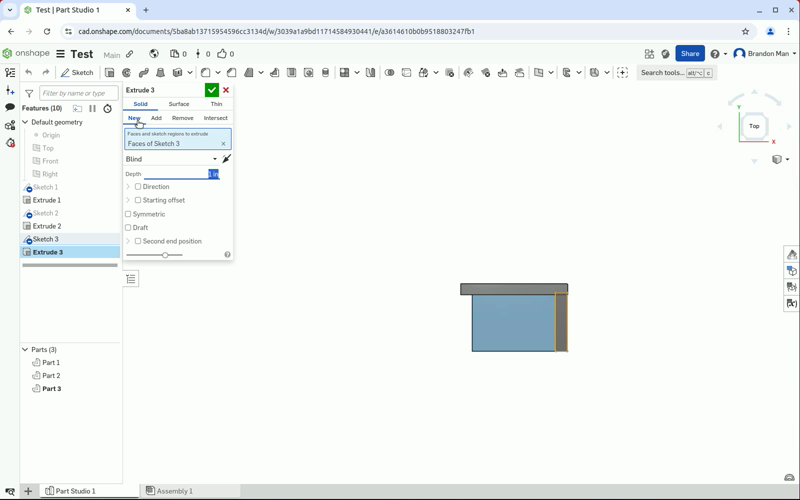
text(23.108)
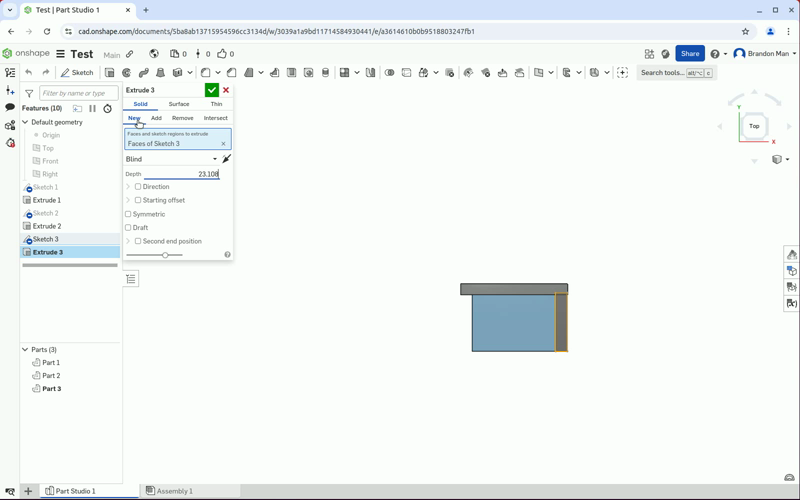
key(enter)
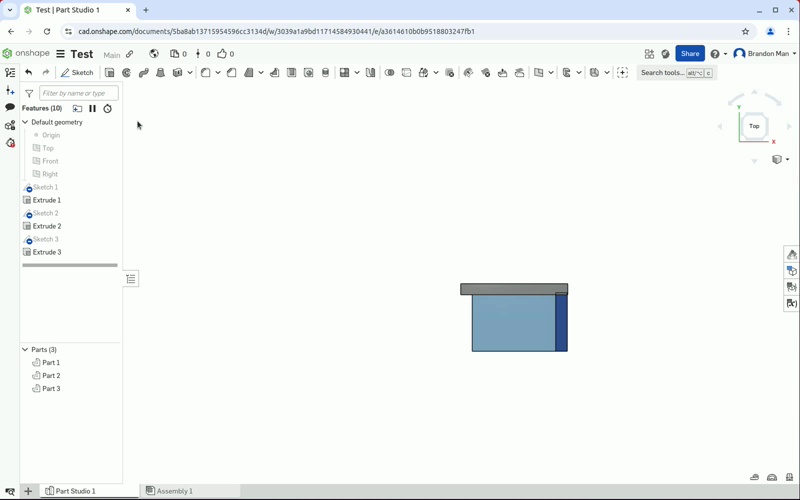
key(shift+h)
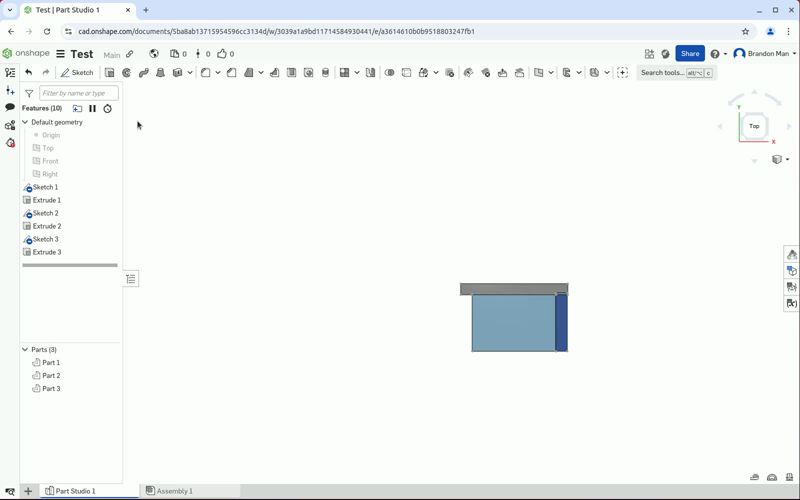
key(shift+h)
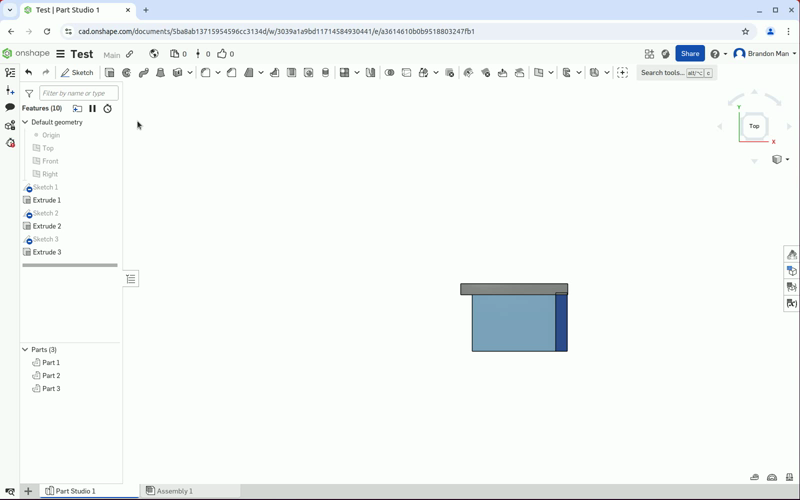
mouse_move(73, 189)
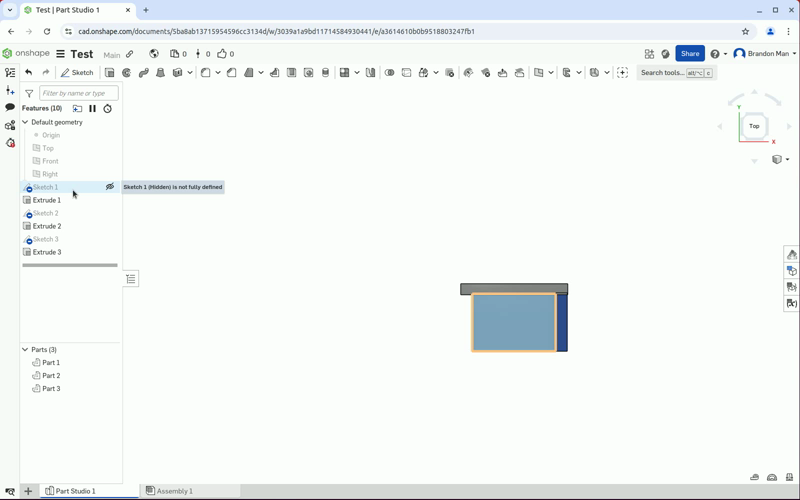
click(73, 189)
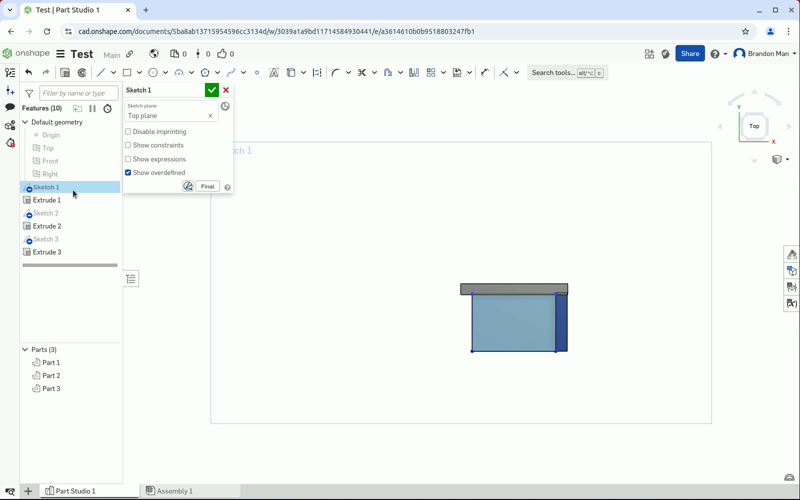
mouse_move(229, 92)
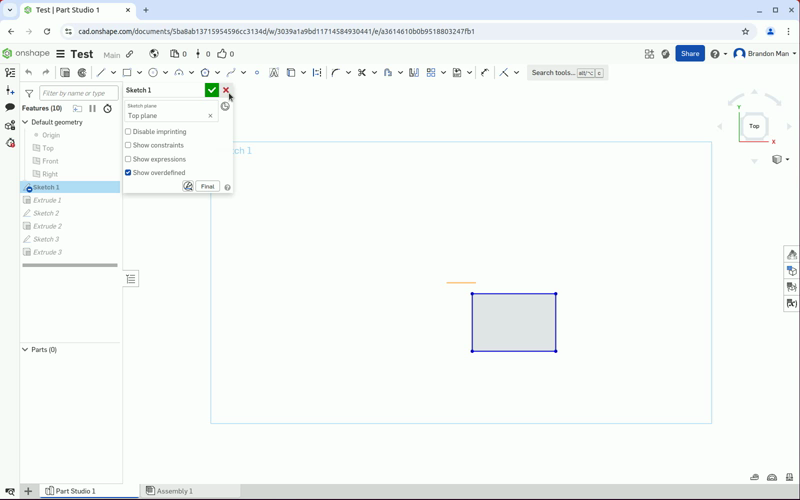
click(229, 92)
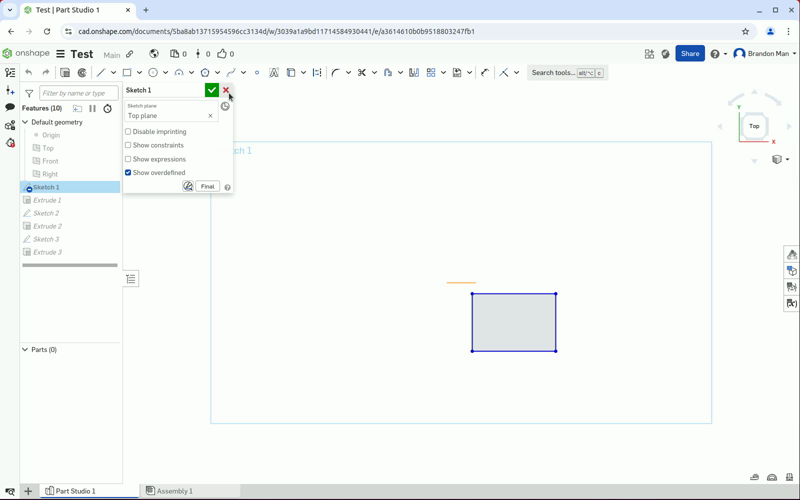
key(shift+s)
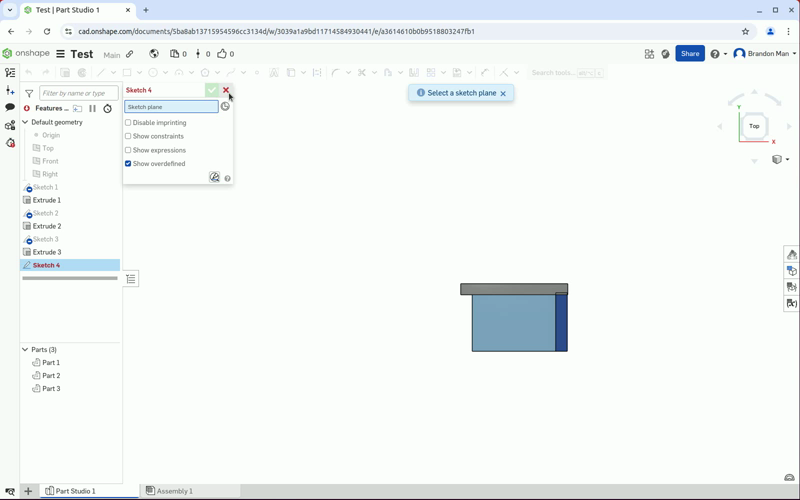
mouse_move(73, 150)
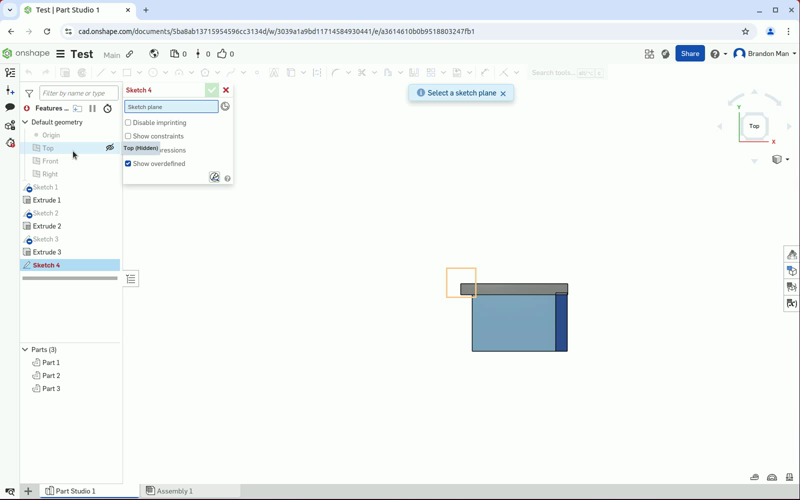
click(73, 150)
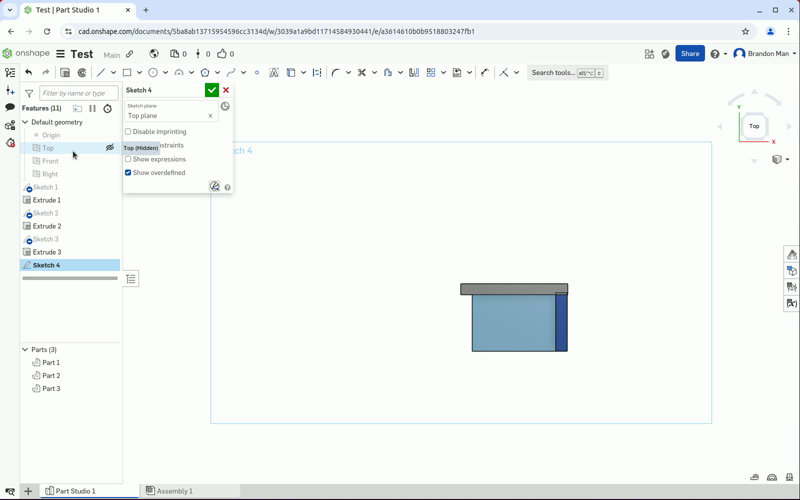
mouse_move(73, 352)
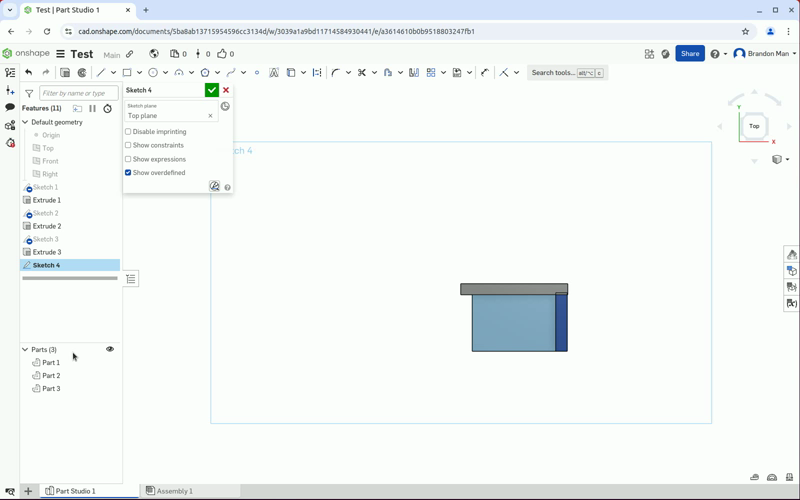
key(y)
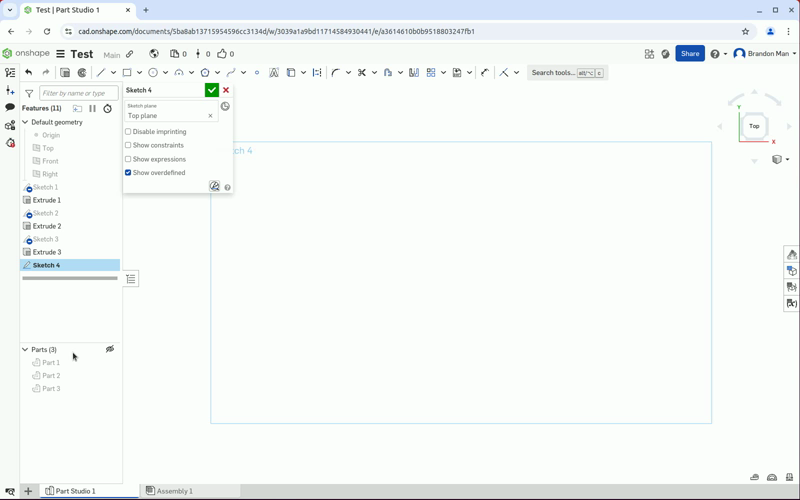
key(l)
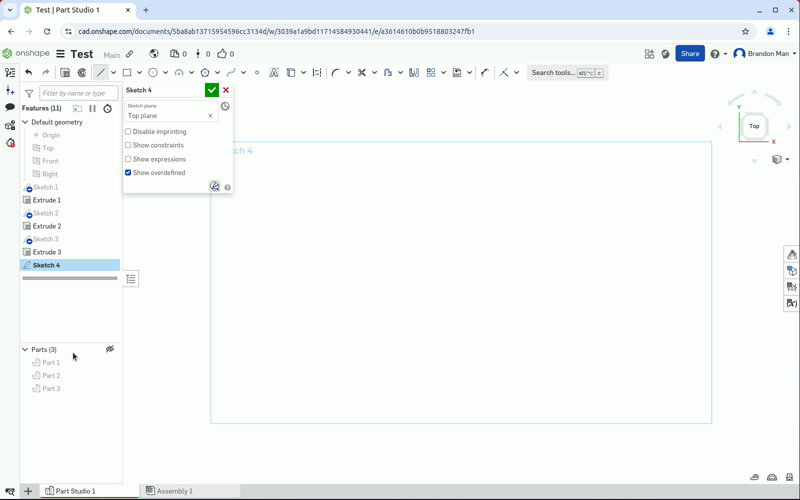
key_down(shift)
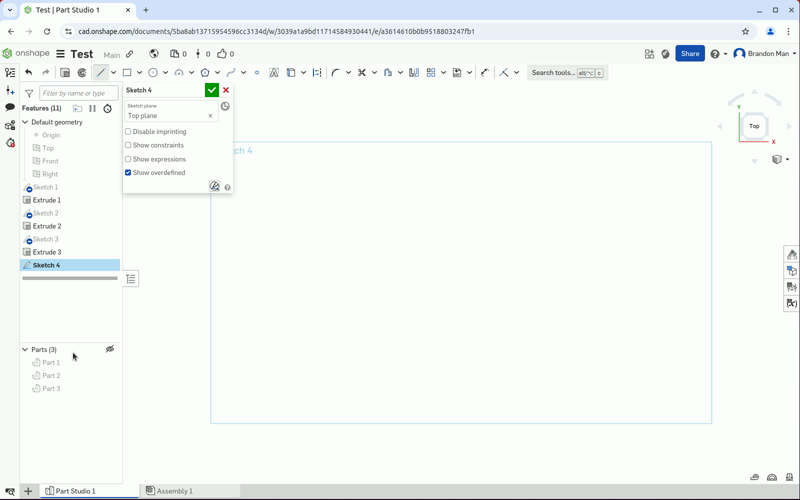
mouse_move(460, 362)
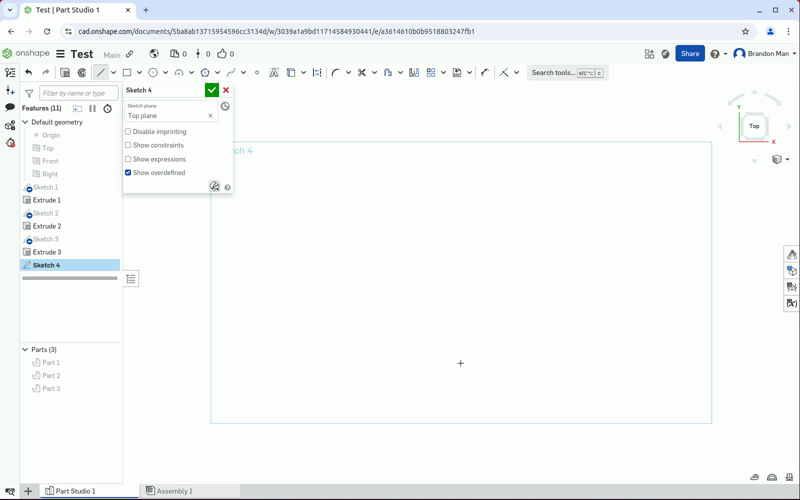
click(460, 362)
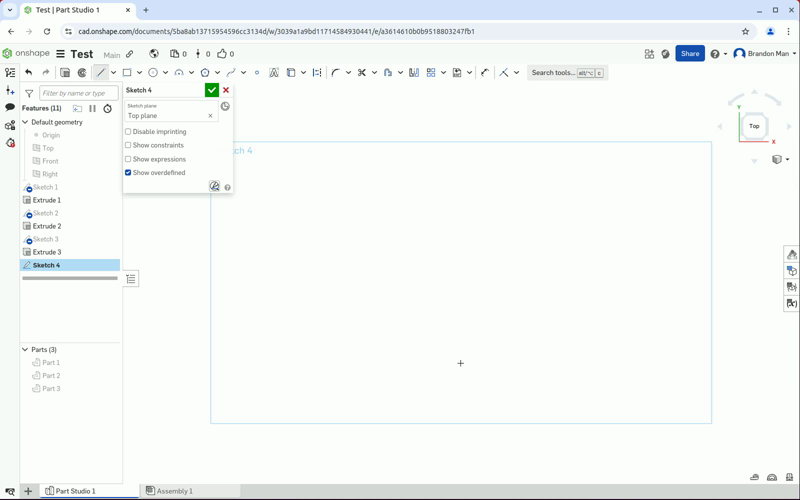
key_up(shift)
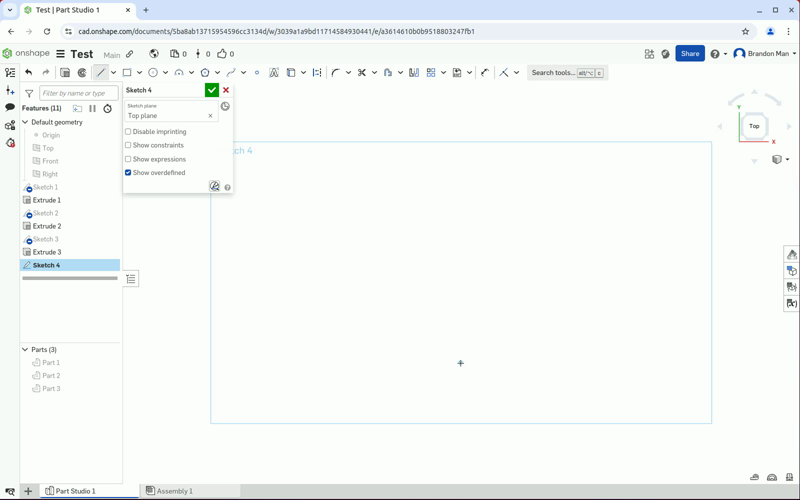
key_down(shift)
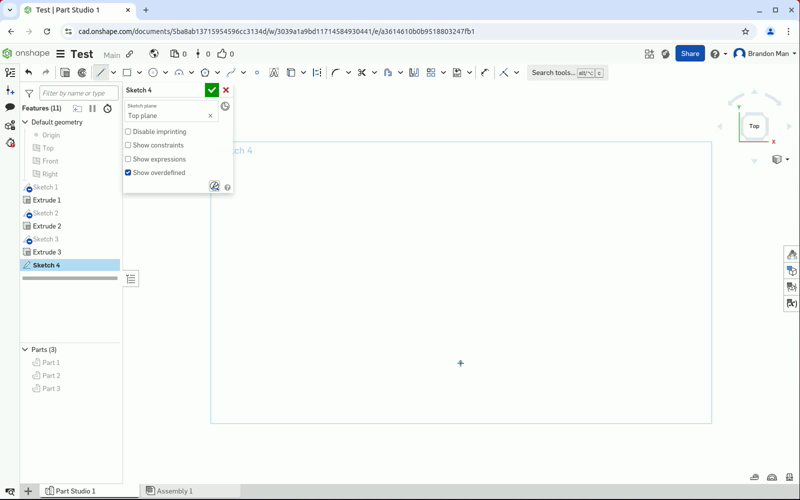
mouse_move(567, 362)
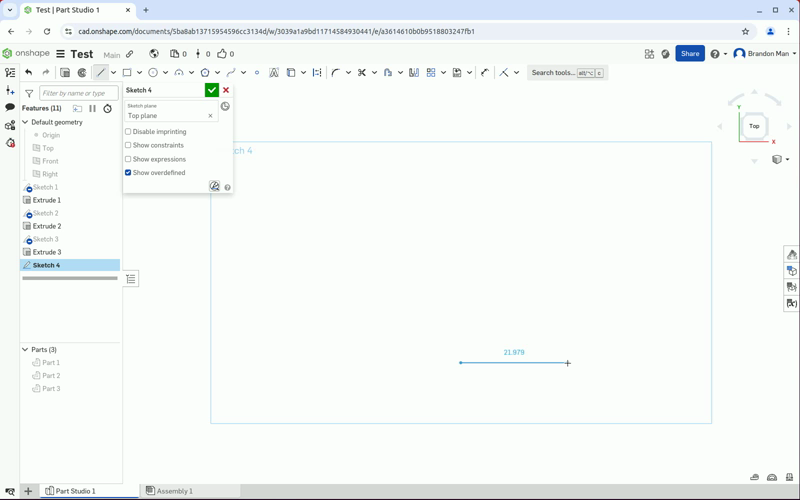
click(567, 362)
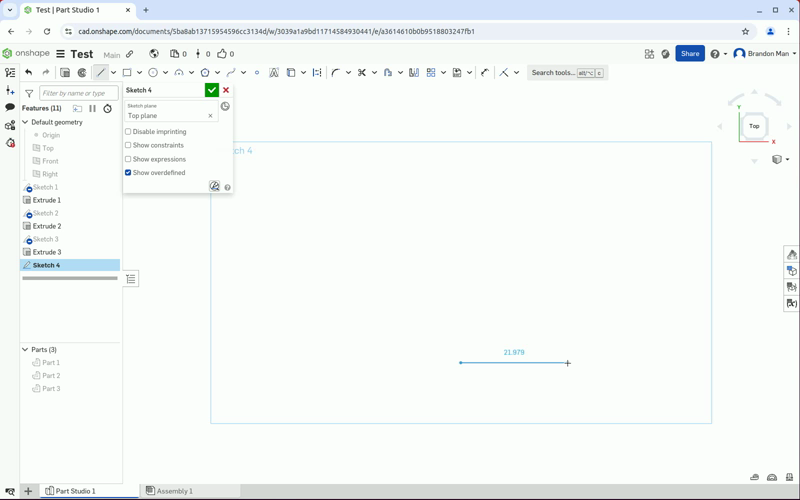
key_up(shift)
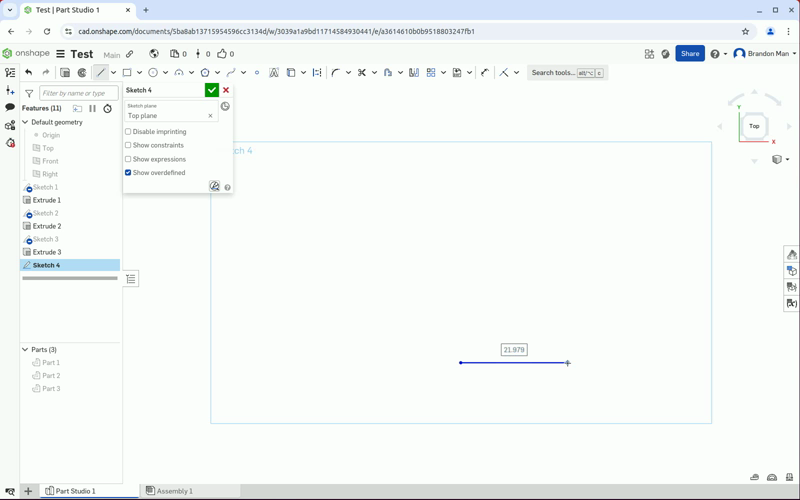
key_down(shift)
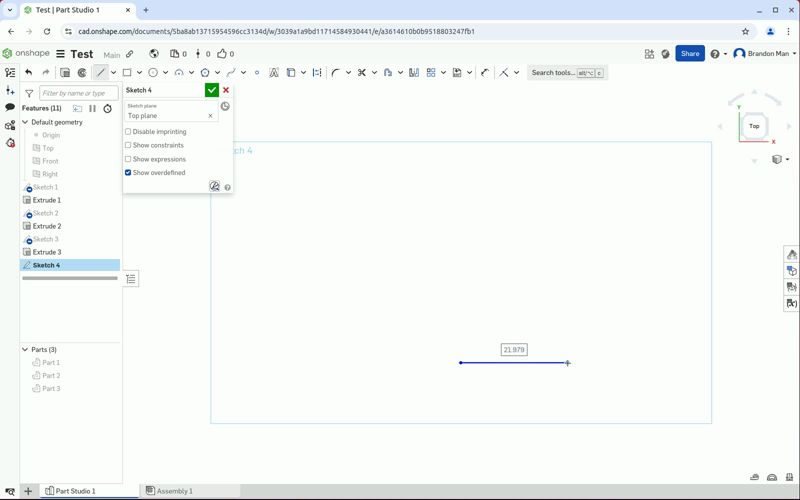
mouse_move(589, 362)
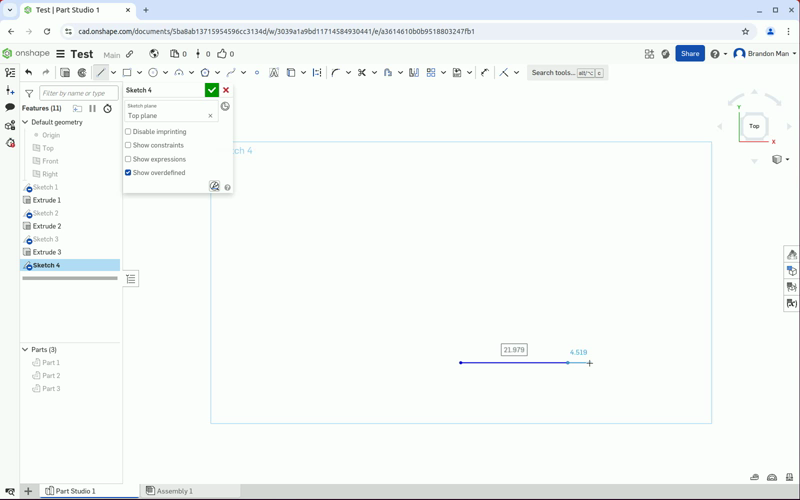
mouse_move(567, 351)
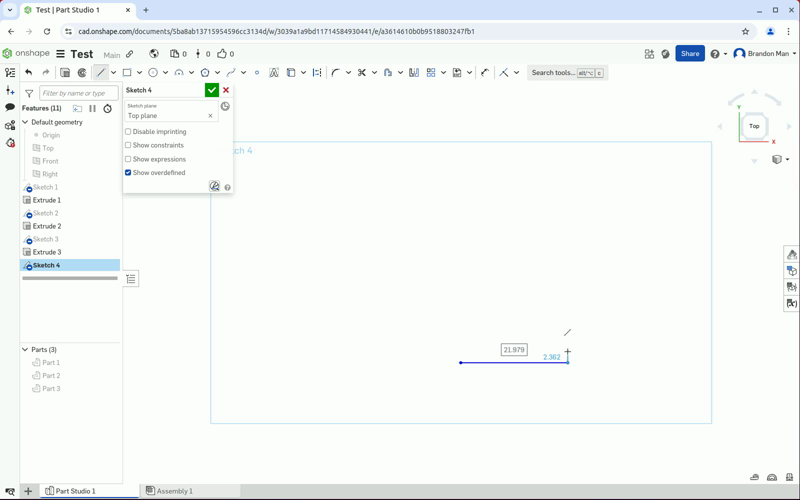
click(567, 351)
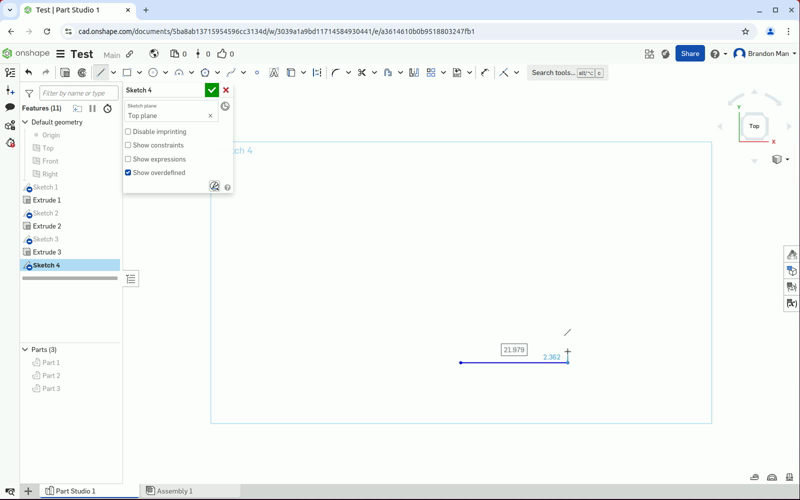
key_up(shift)
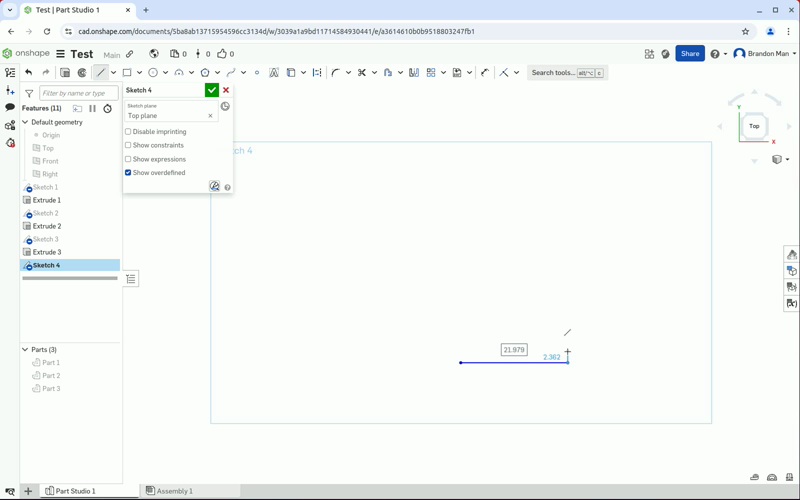
key_down(shift)
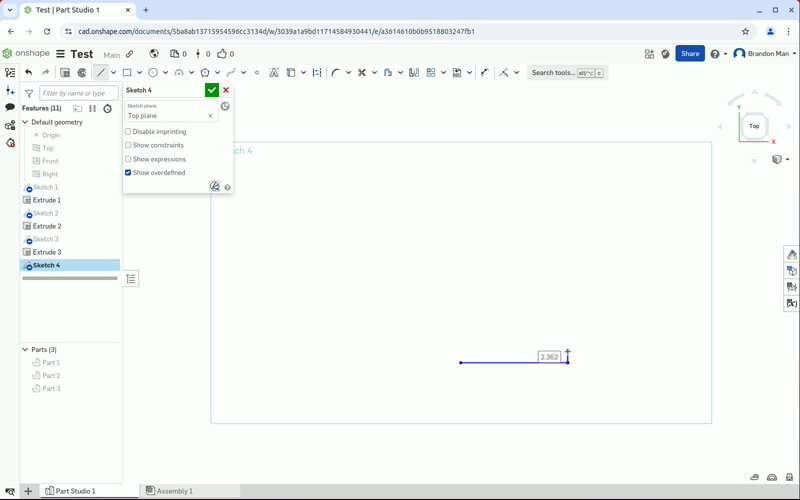
mouse_move(589, 351)
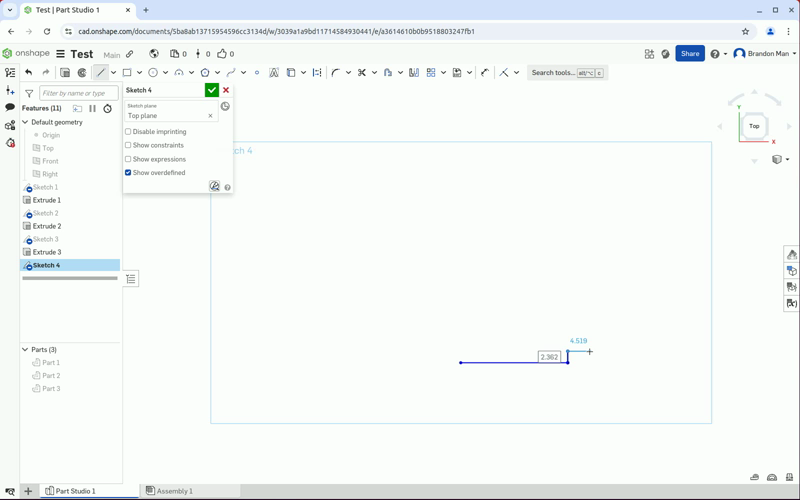
mouse_move(556, 351)
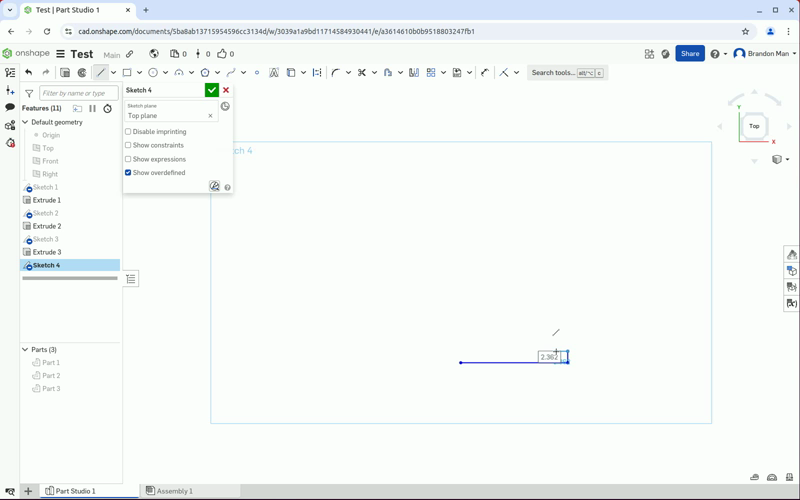
click(556, 351)
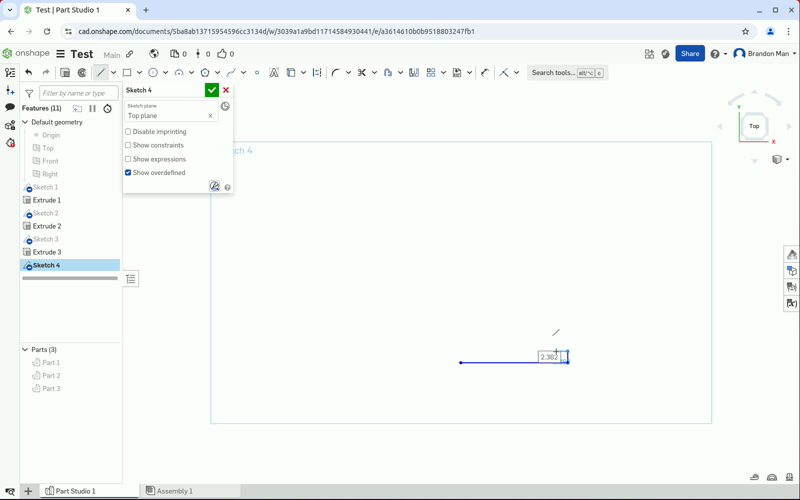
key_up(shift)
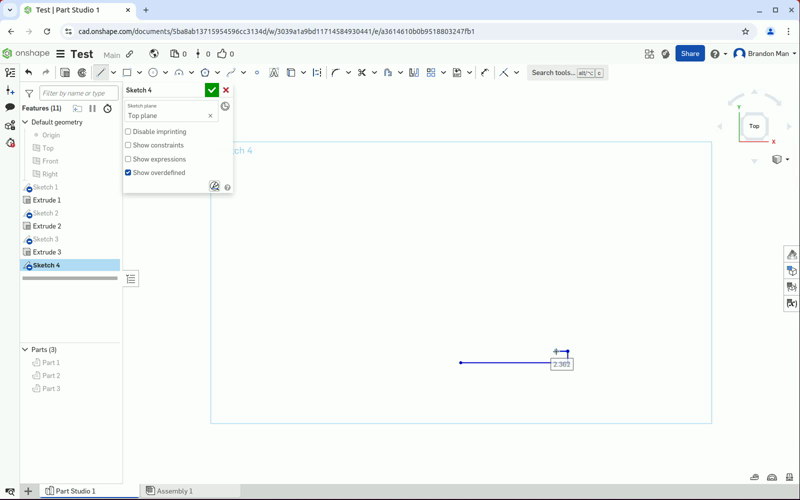
key_down(shift)
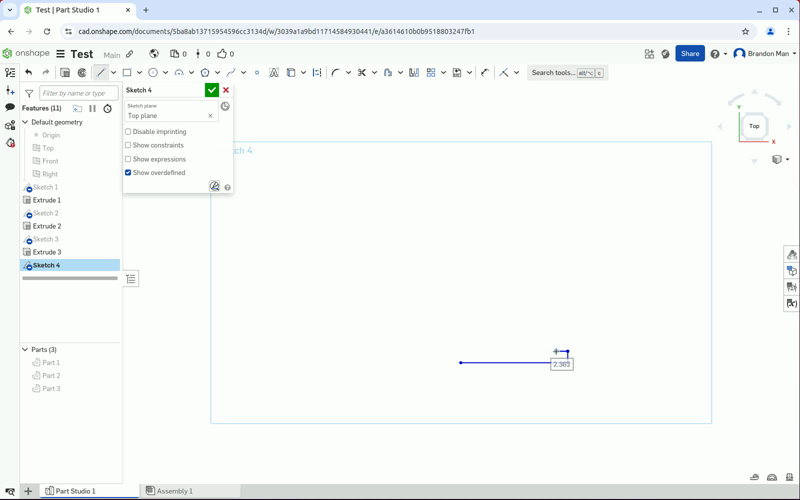
mouse_move(471, 351)
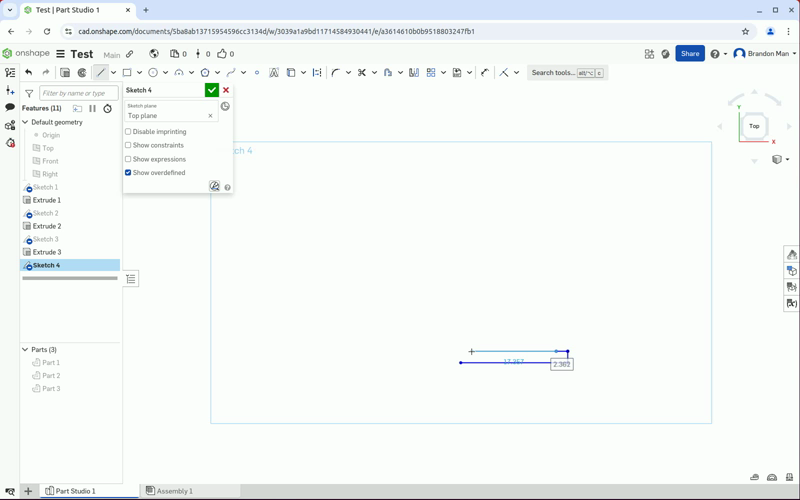
click(471, 351)
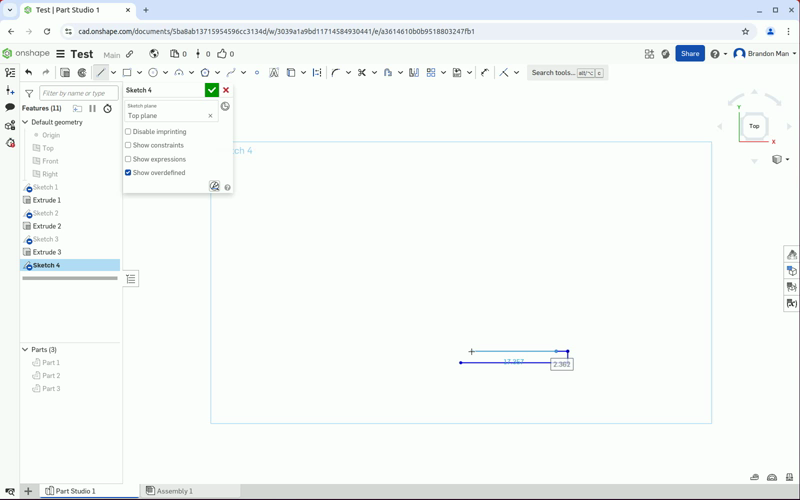
key_up(shift)
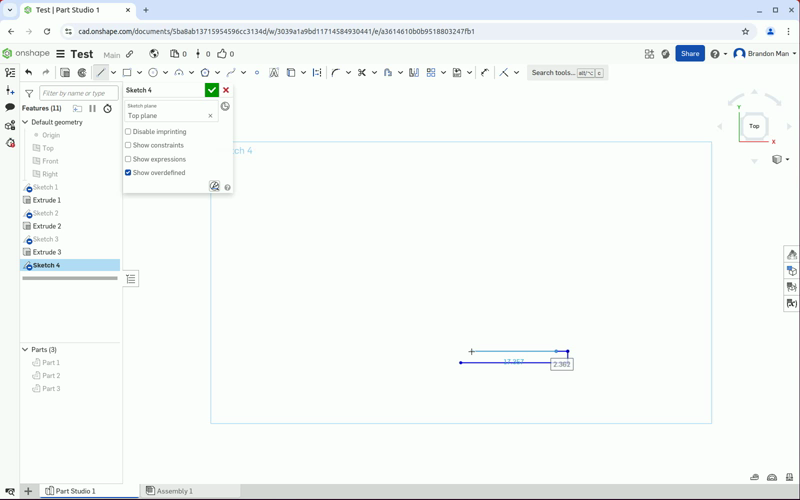
key_down(shift)
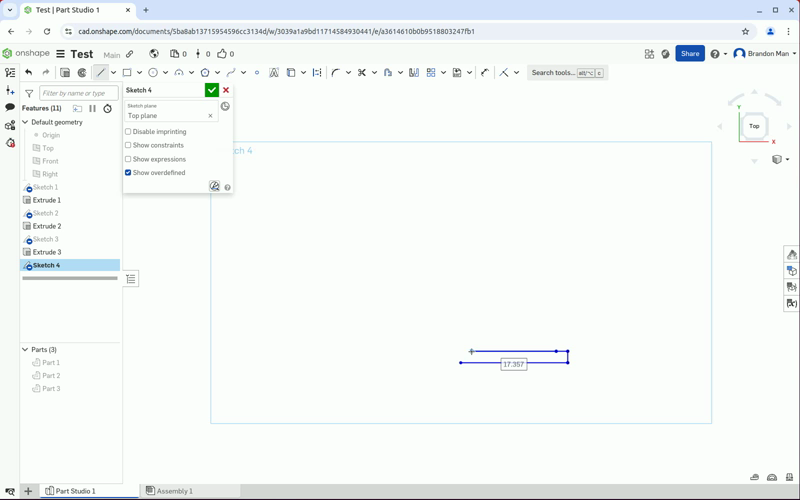
mouse_move(501, 351)
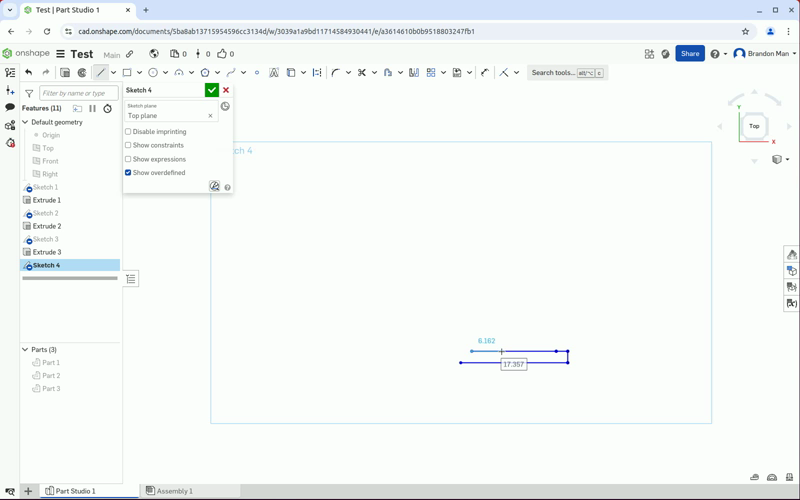
mouse_move(460, 351)
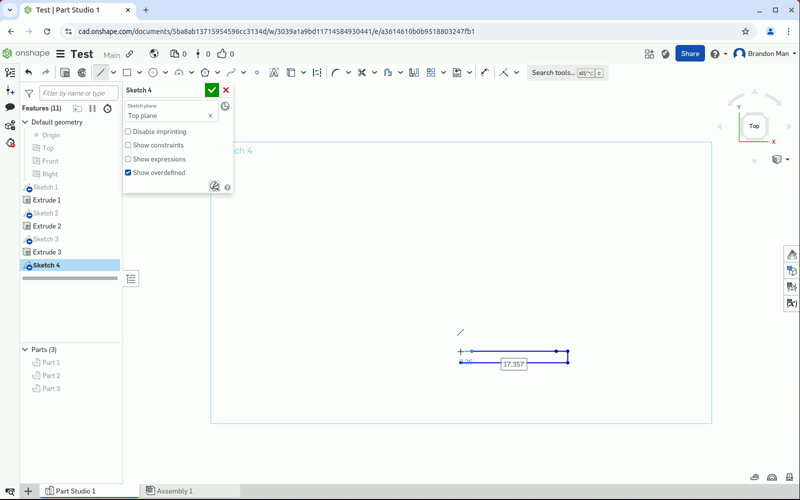
click(460, 351)
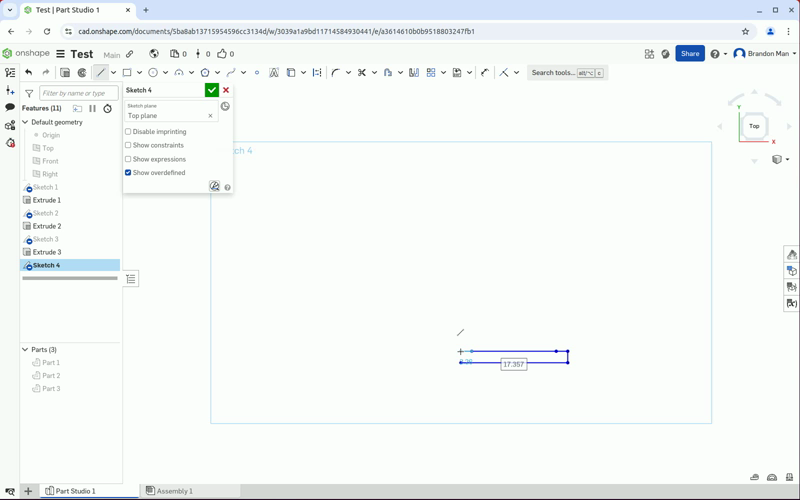
key_up(shift)
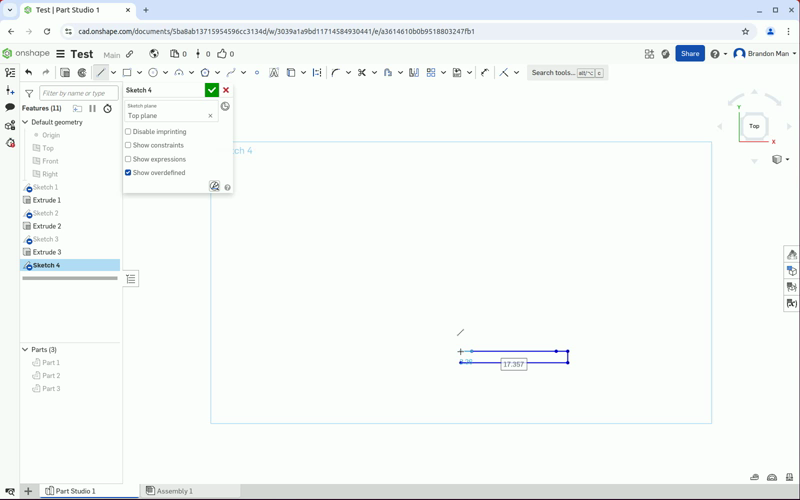
mouse_move(490, 351)
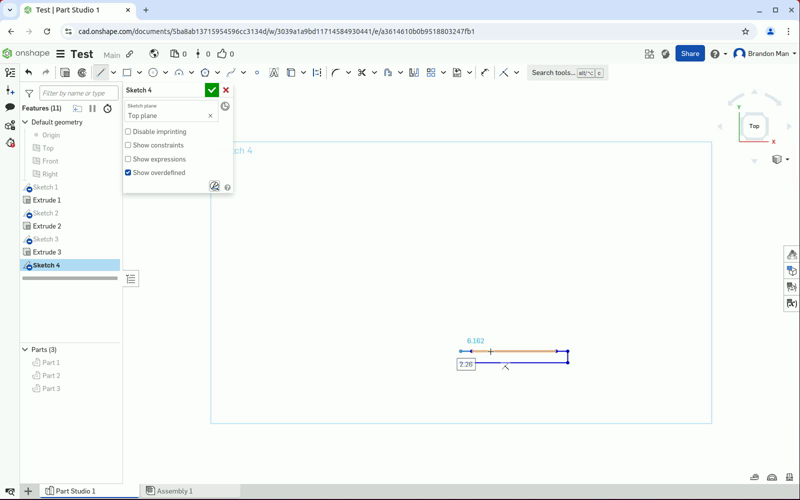
key_down(shift)
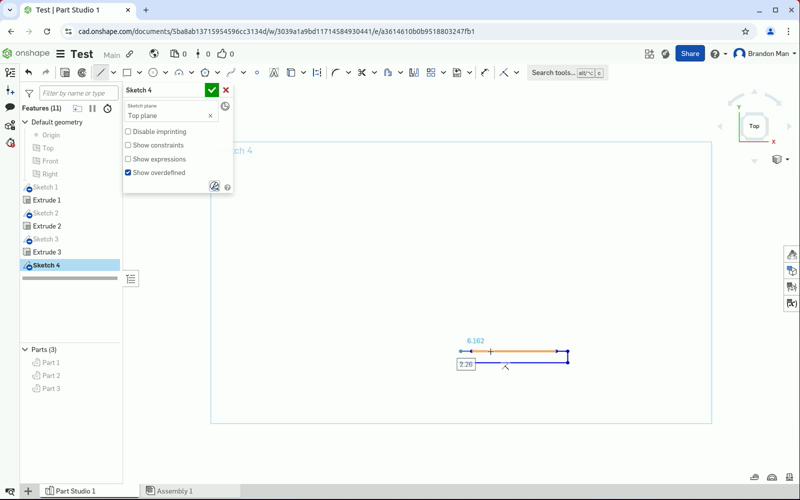
mouse_move(460, 362)
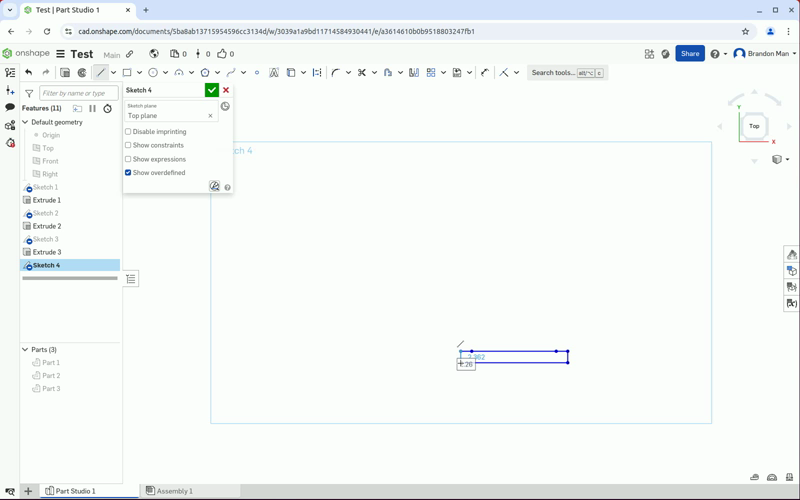
key_up(shift)
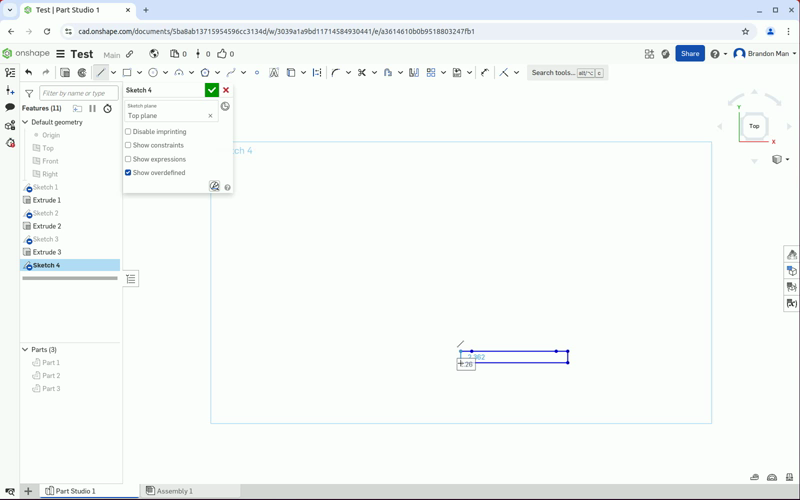
click(460, 362)
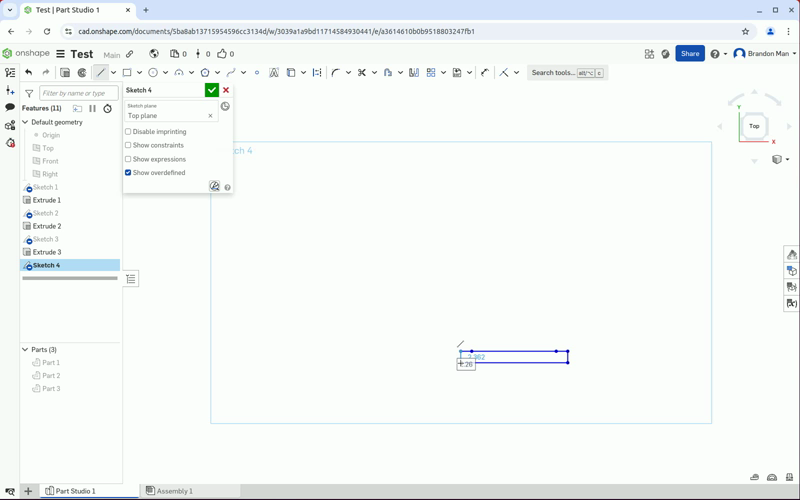
key(esc)
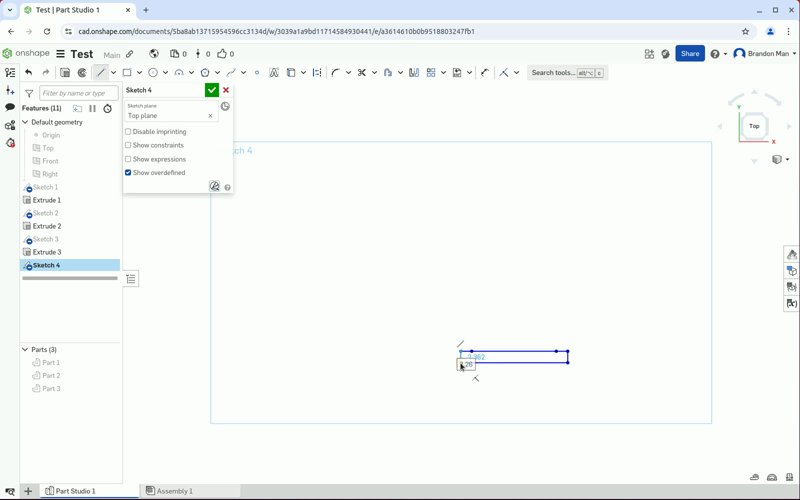
mouse_move(477, 358)
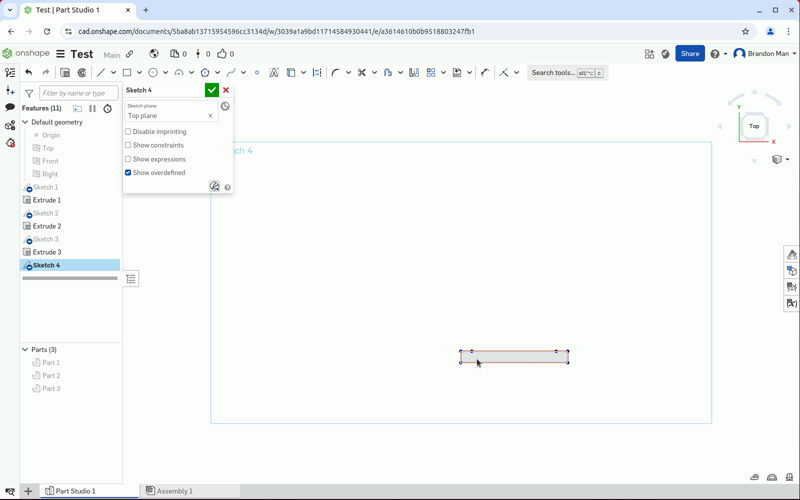
scroll(6)
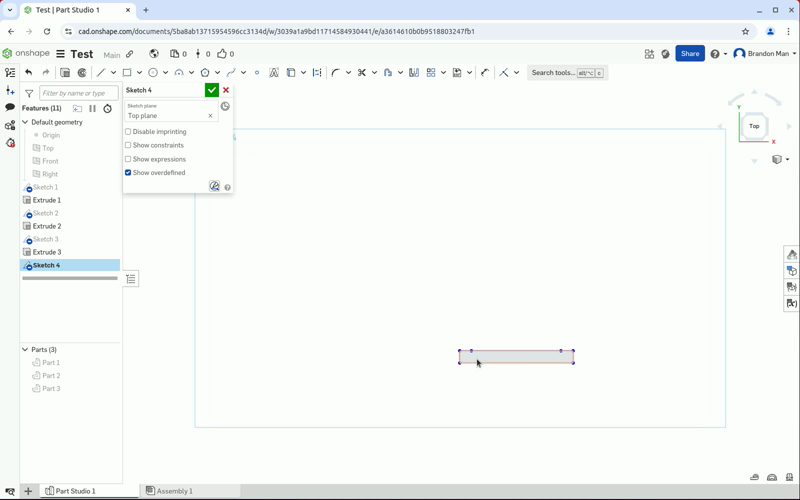
scroll(6)
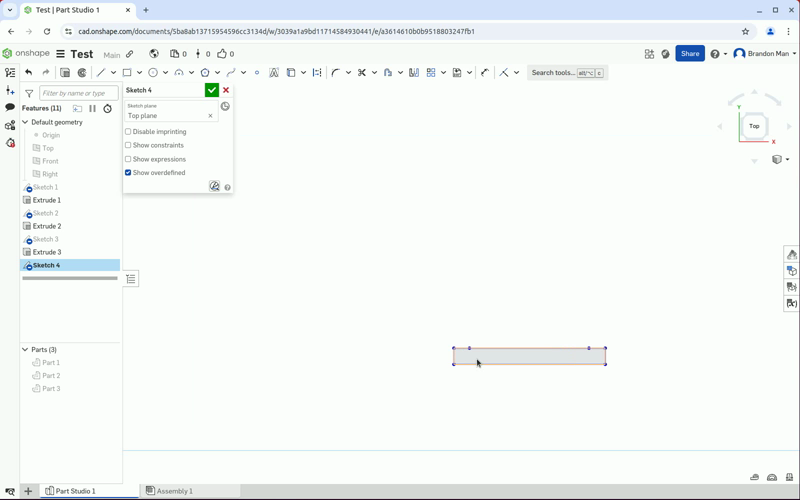
scroll(6)
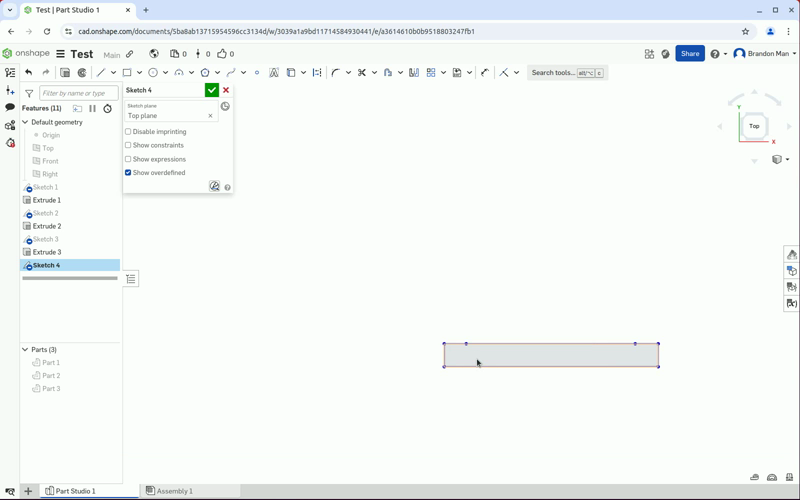
scroll(6)
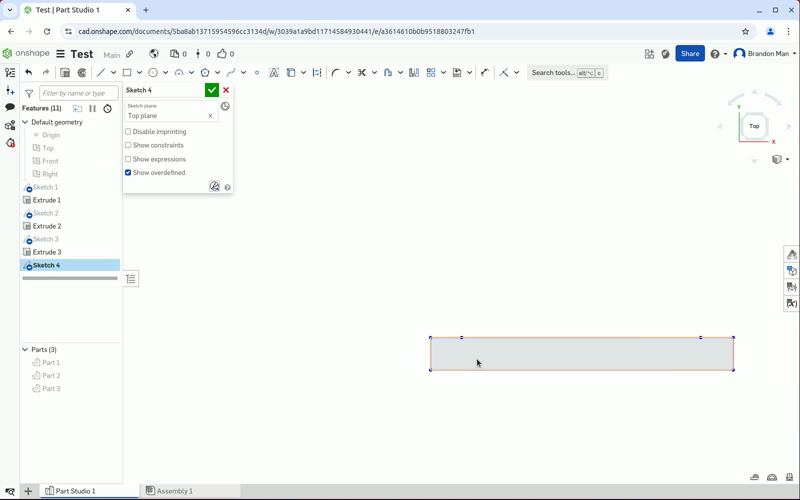
scroll(6)
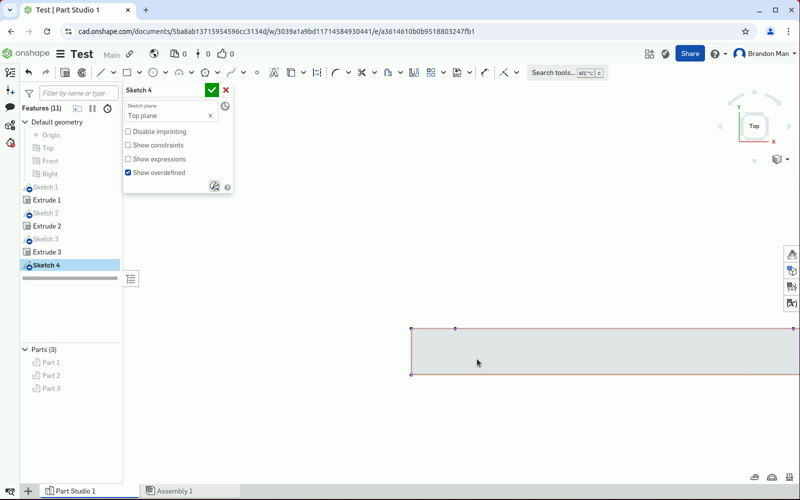
scroll(6)
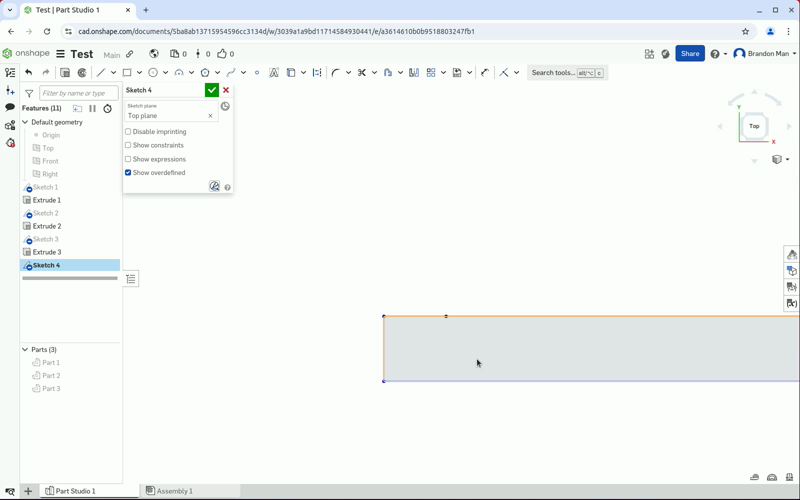
scroll(6)
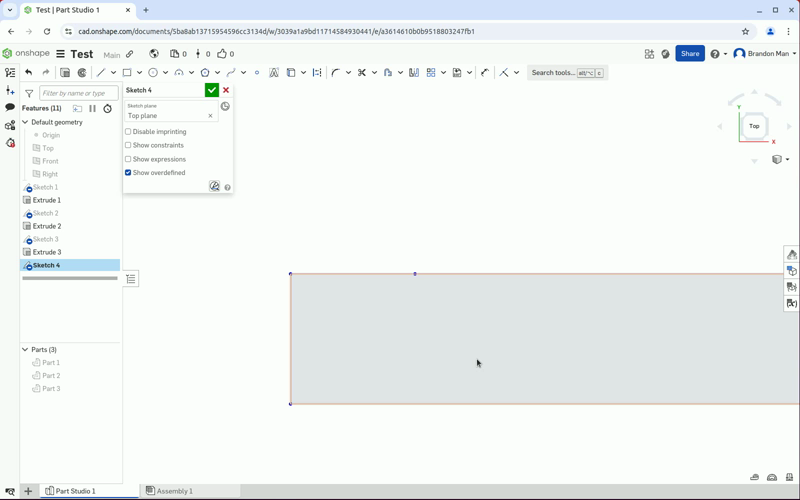
click(477, 358)
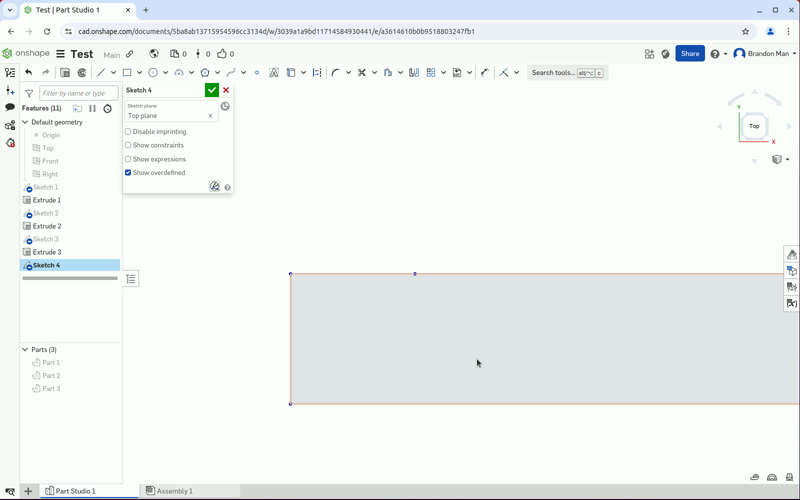
scroll(-6)
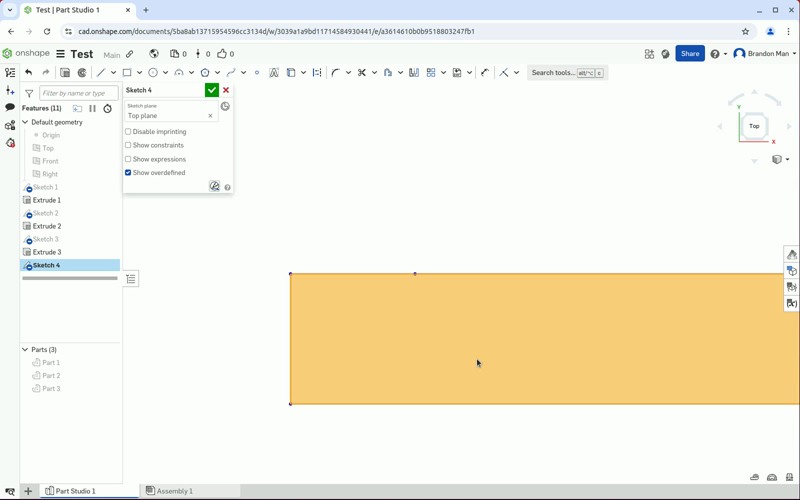
scroll(-6)
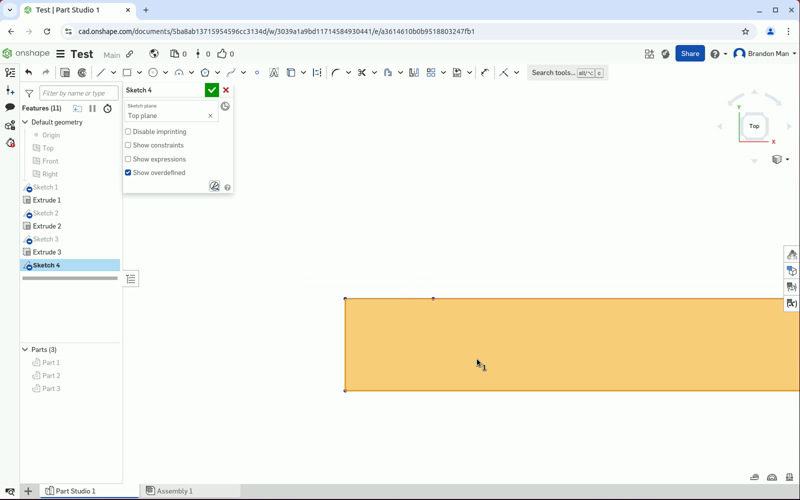
scroll(-6)
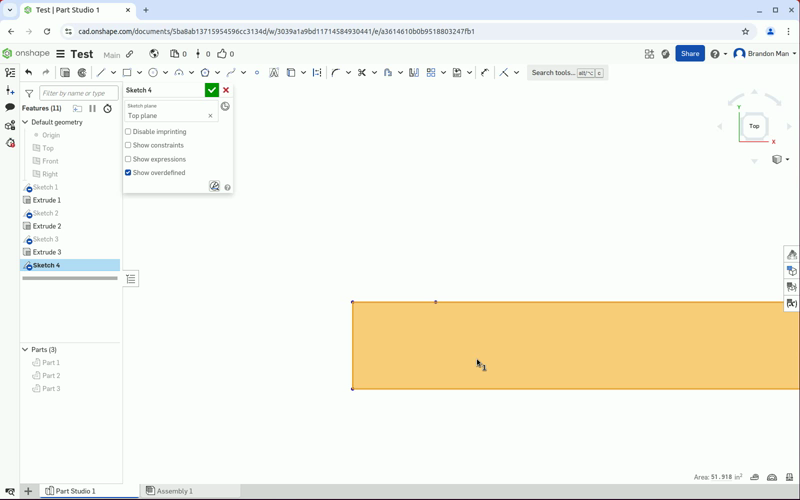
scroll(-6)
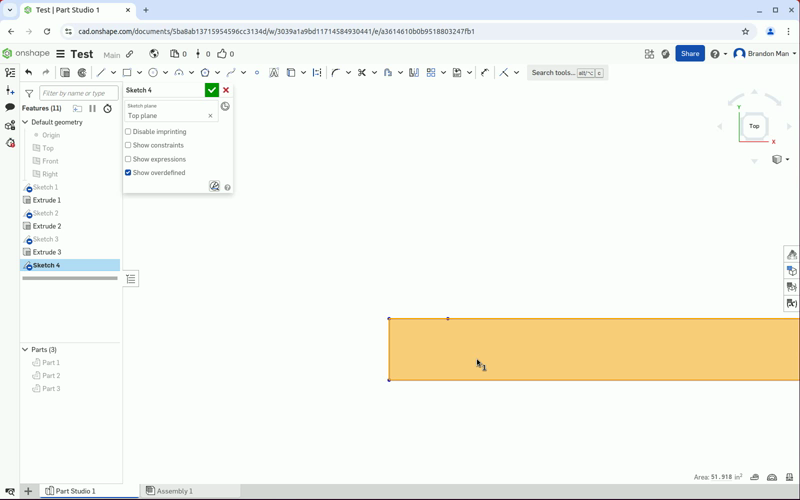
scroll(-6)
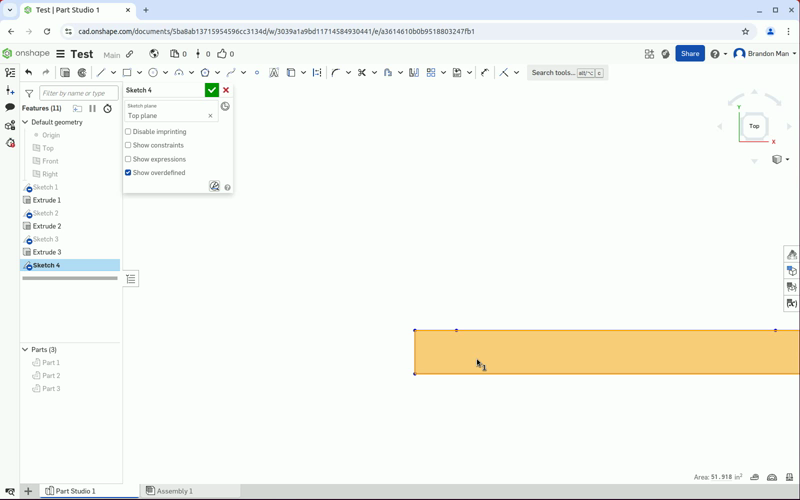
scroll(-6)
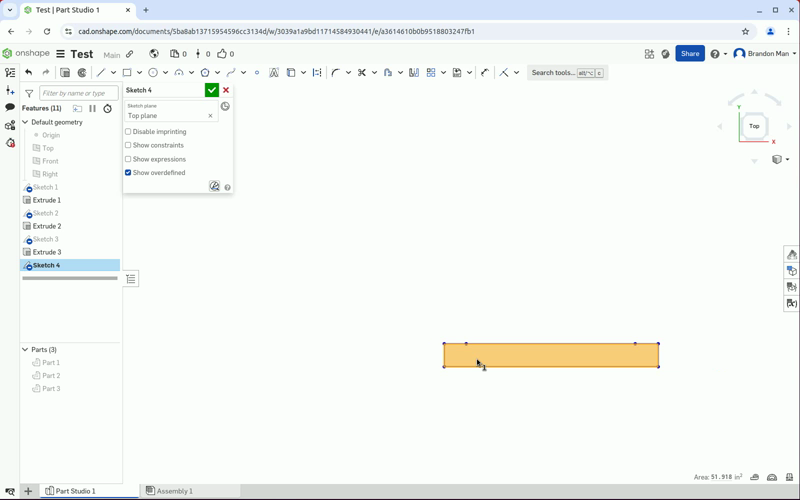
scroll(-6)
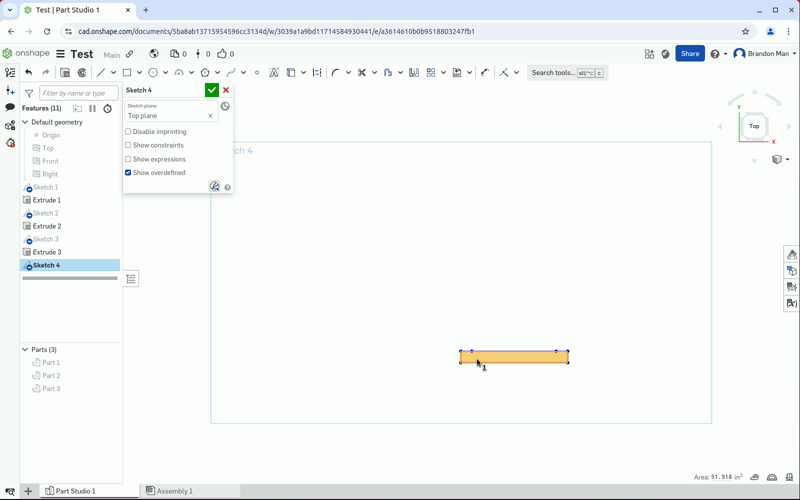
mouse_move(73, 352)
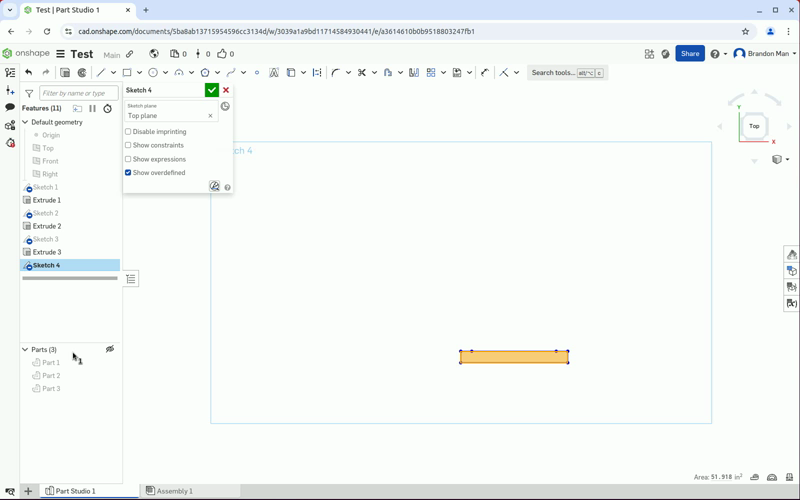
key(shift+y)
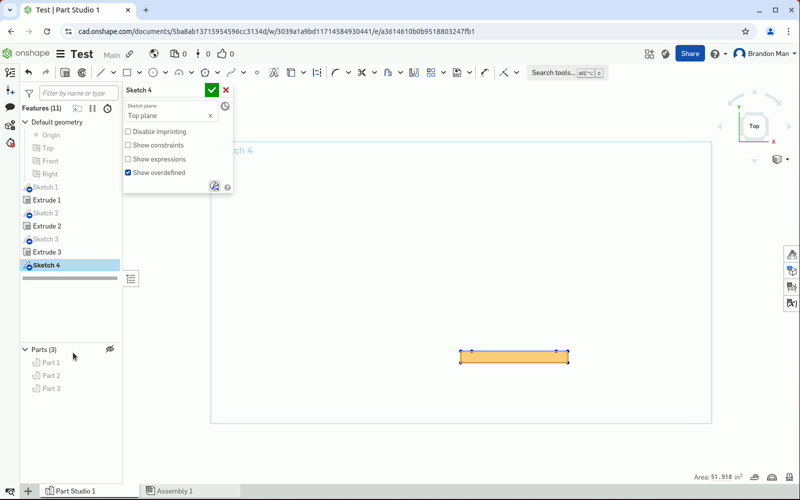
key(shift+e)
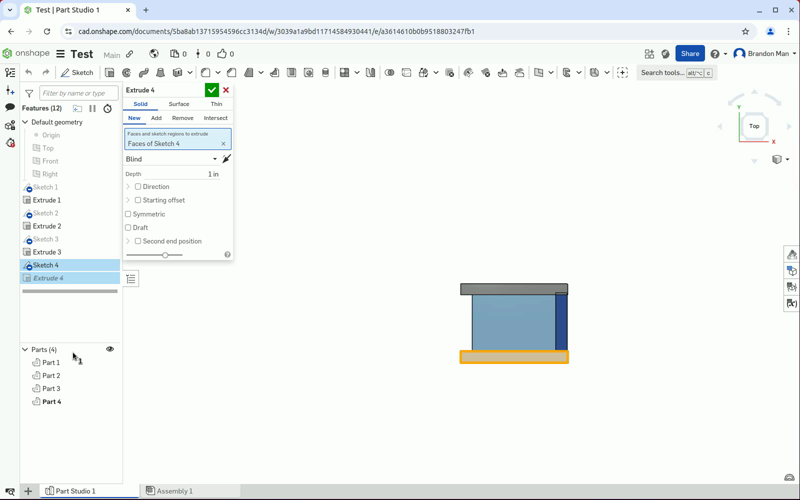
mouse_move(143, 106)
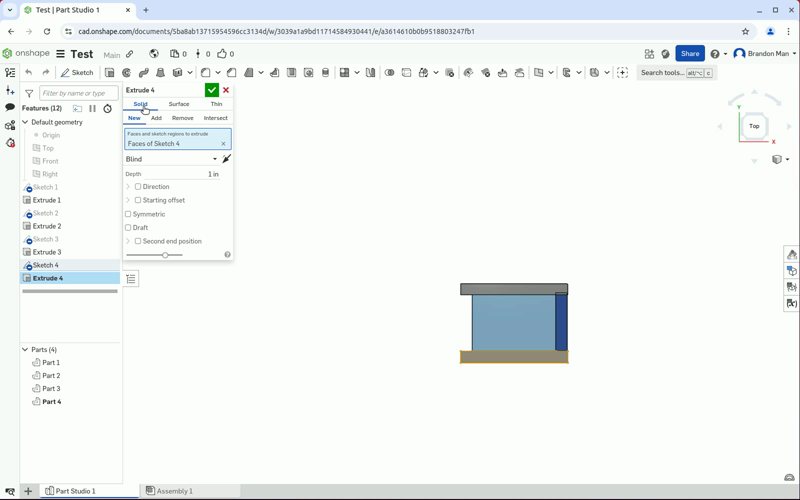
click(143, 106)
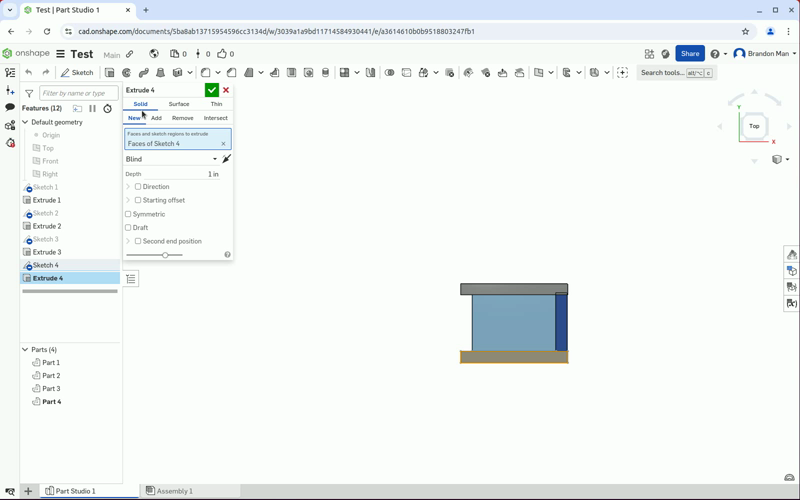
mouse_move(137, 120)
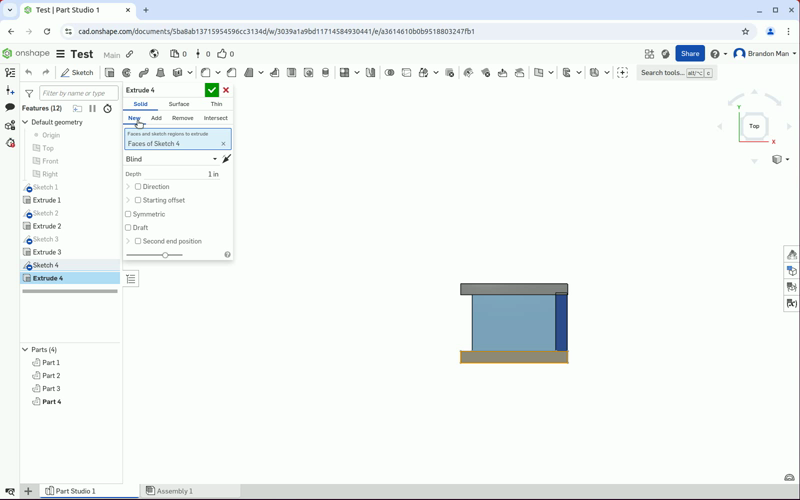
click(137, 120)
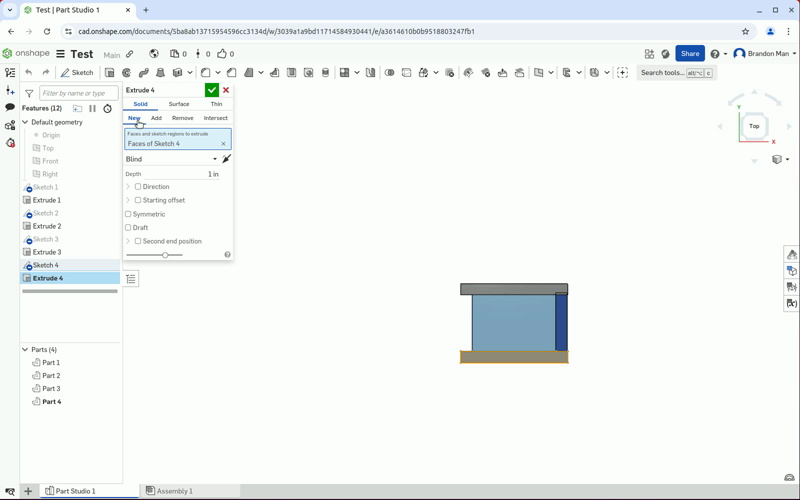
key(tab, 4)
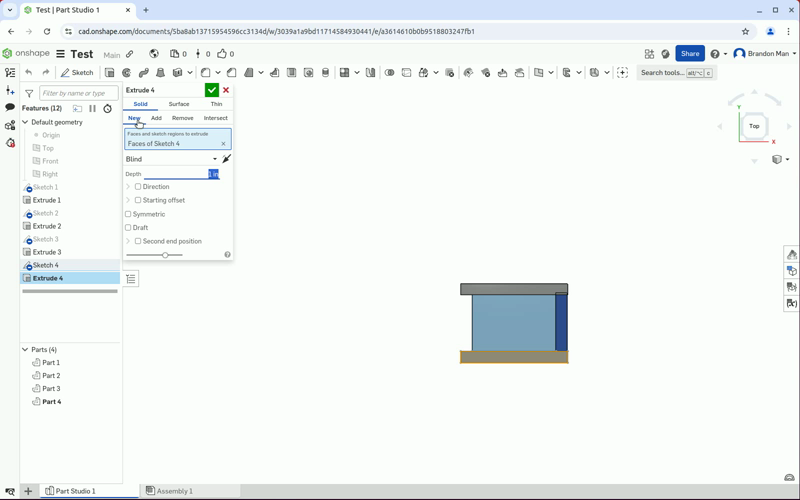
text(23.108)
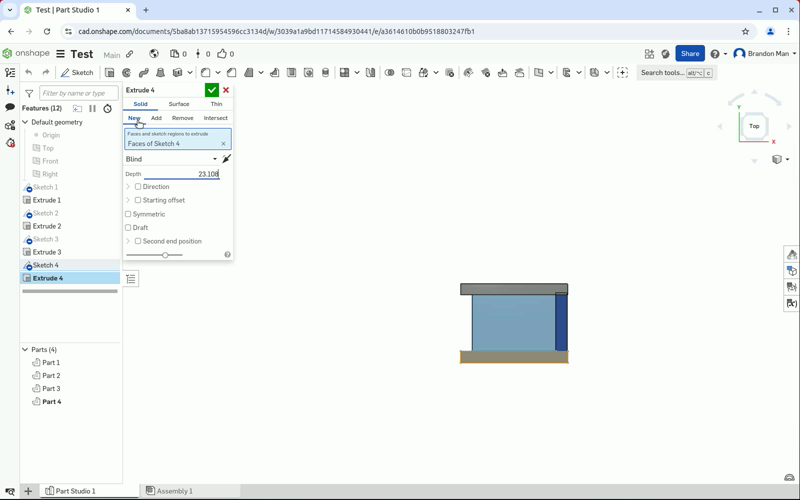
key(enter)
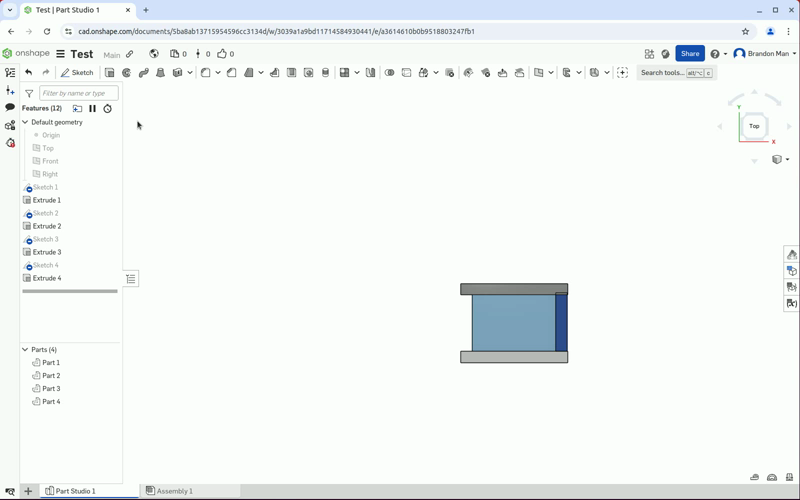
key(shift+h)
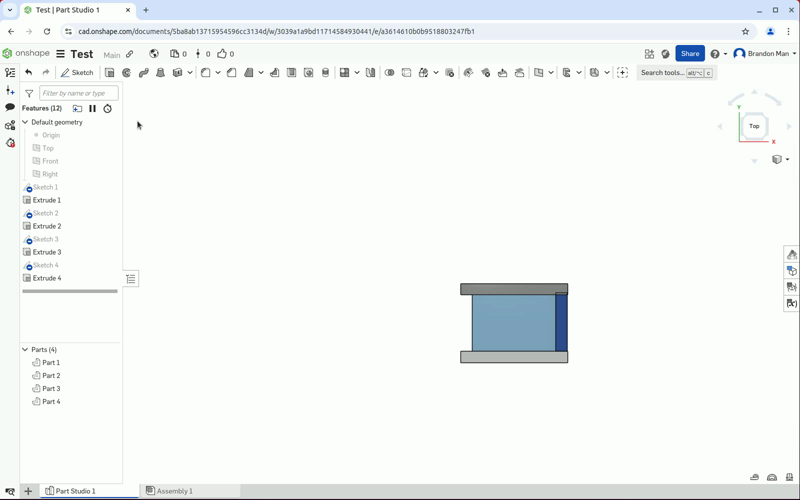
key(shift+h)
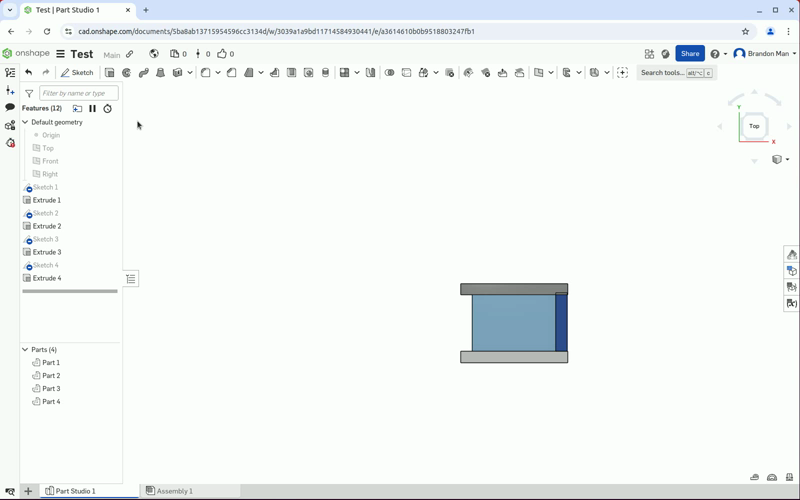
mouse_move(73, 189)
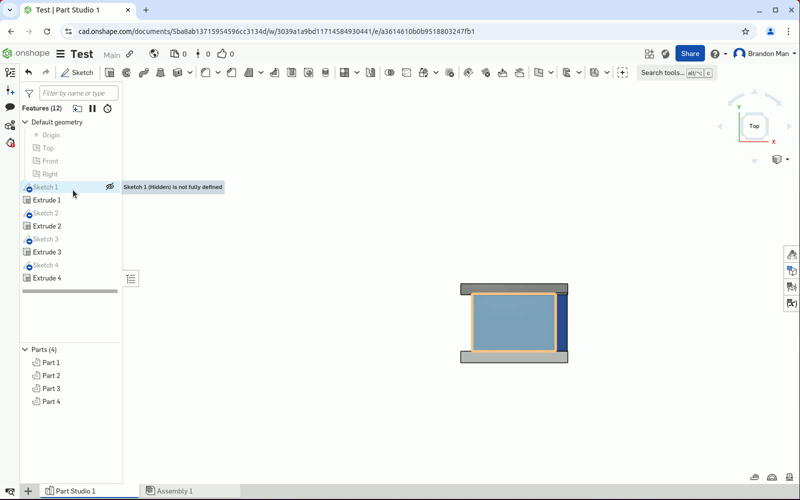
click(73, 189)
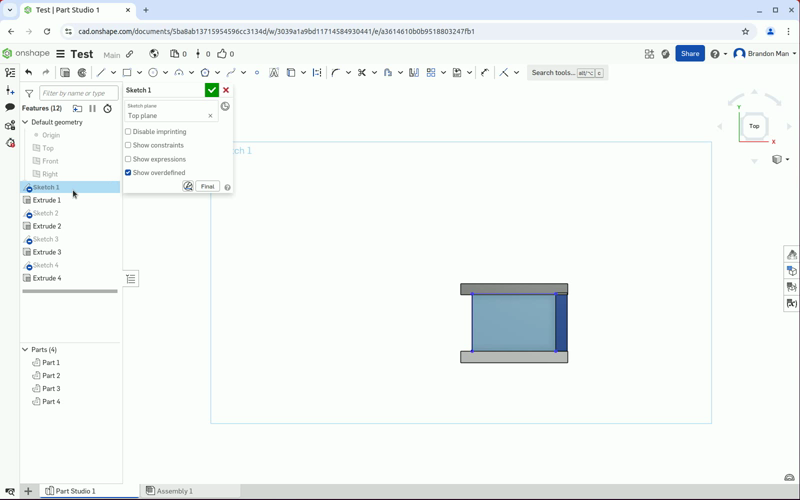
mouse_move(229, 92)
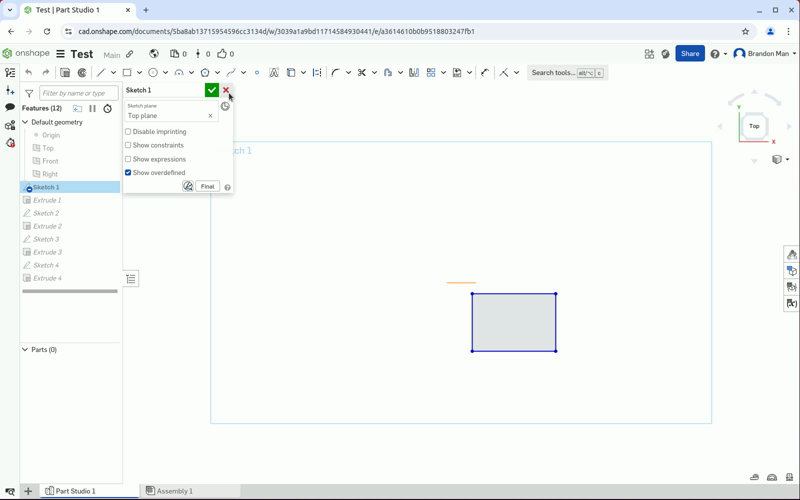
click(229, 92)
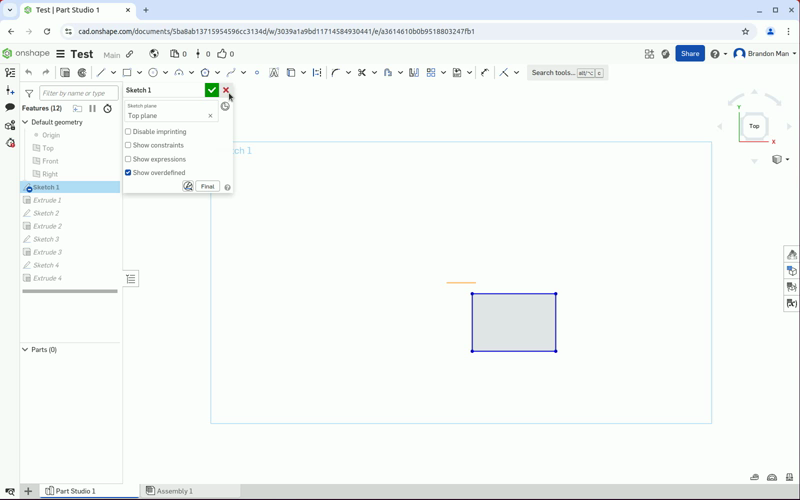
key(shift+s)
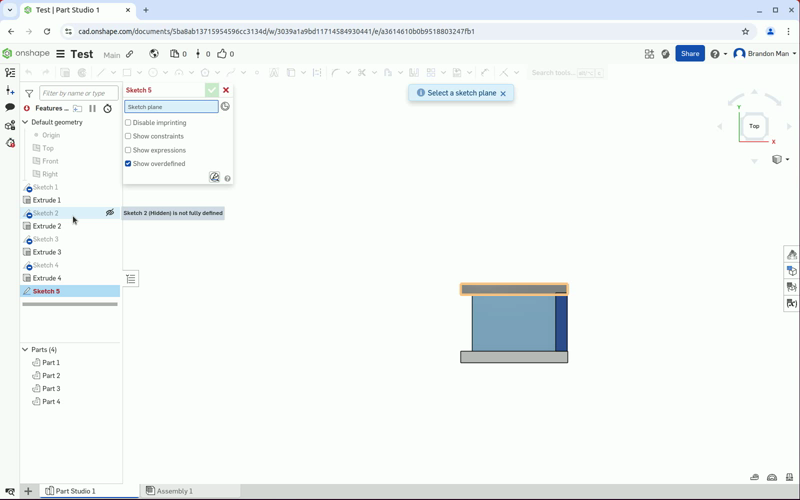
scroll(3)
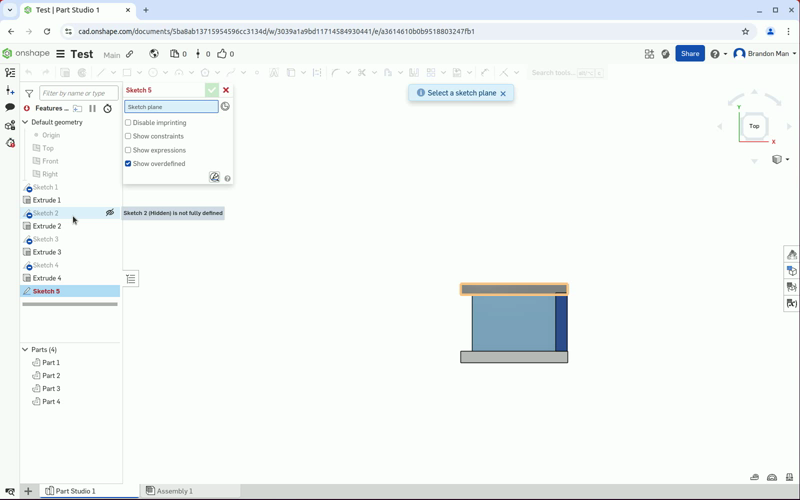
mouse_move(73, 150)
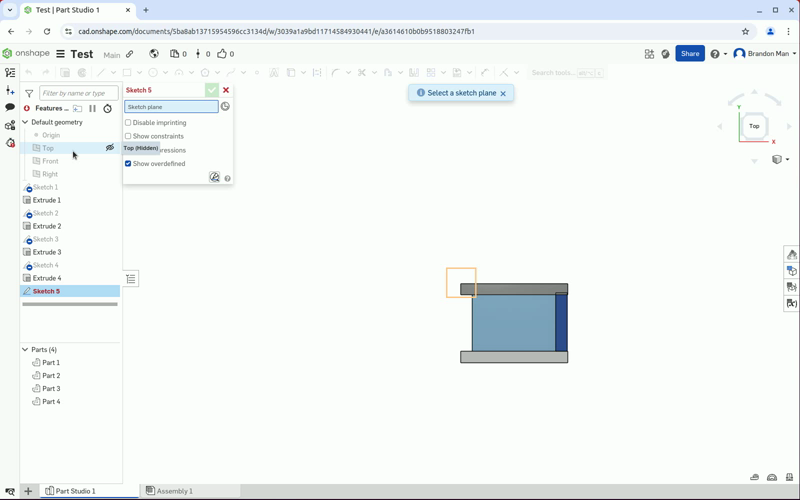
click(73, 150)
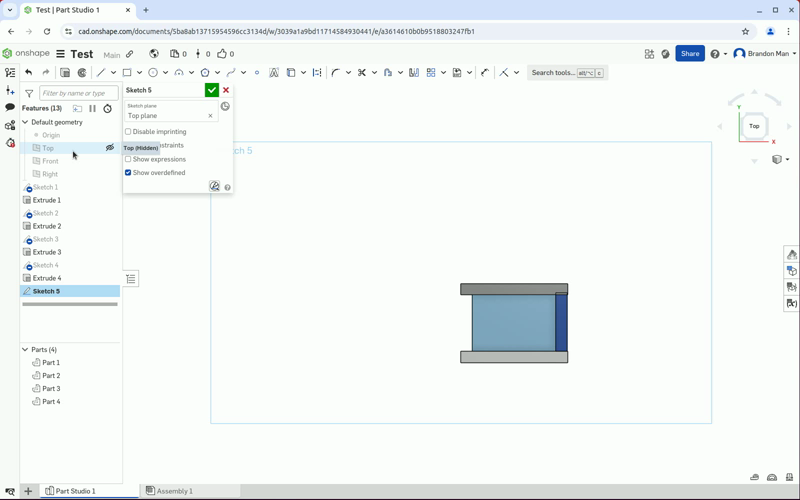
mouse_move(73, 352)
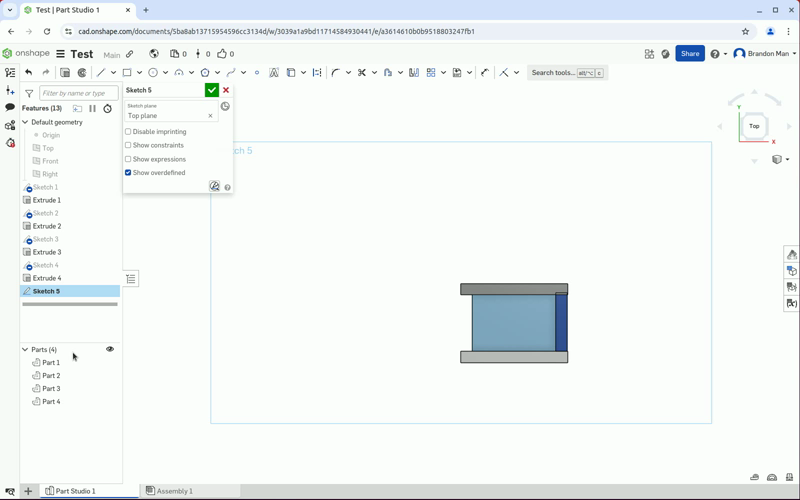
key(y)
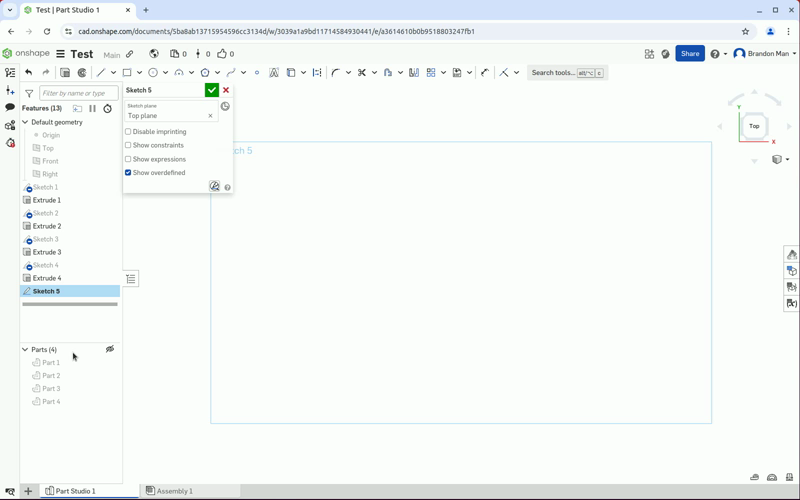
key(l)
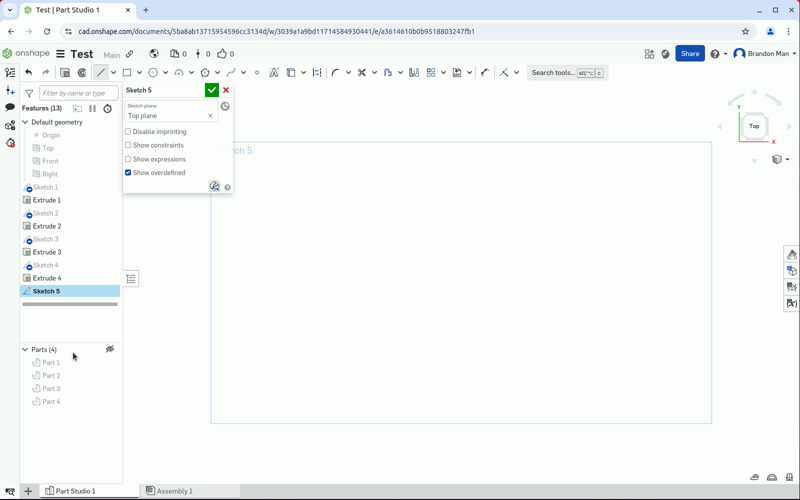
key_down(shift)
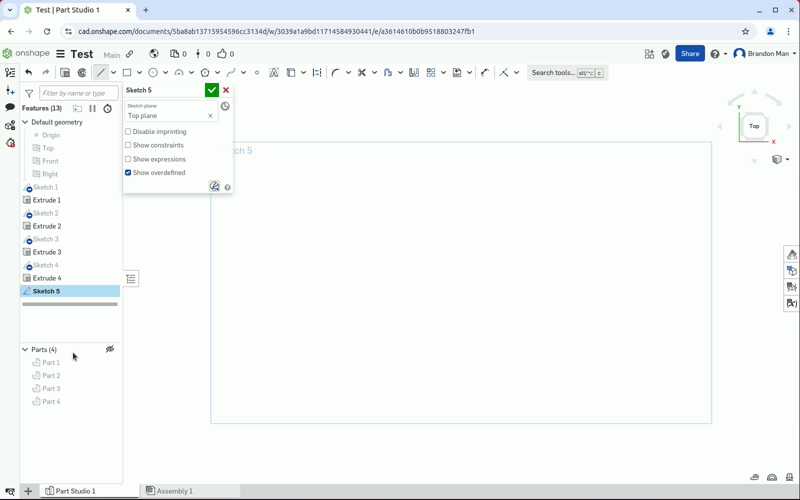
mouse_move(460, 351)
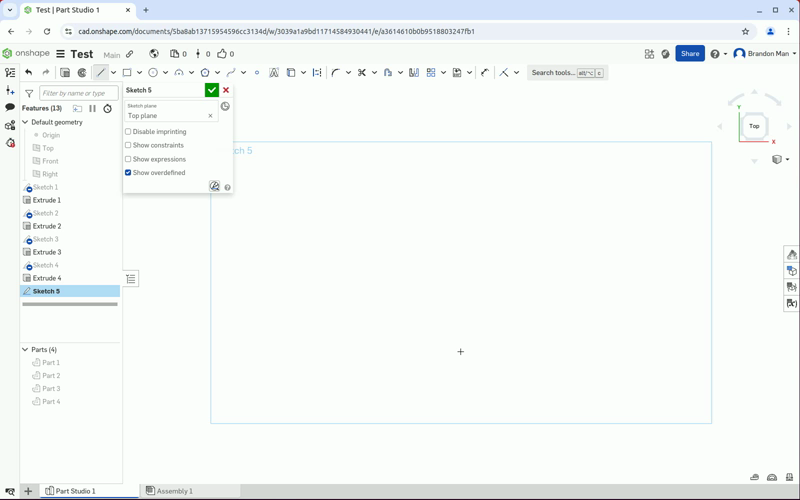
click(460, 351)
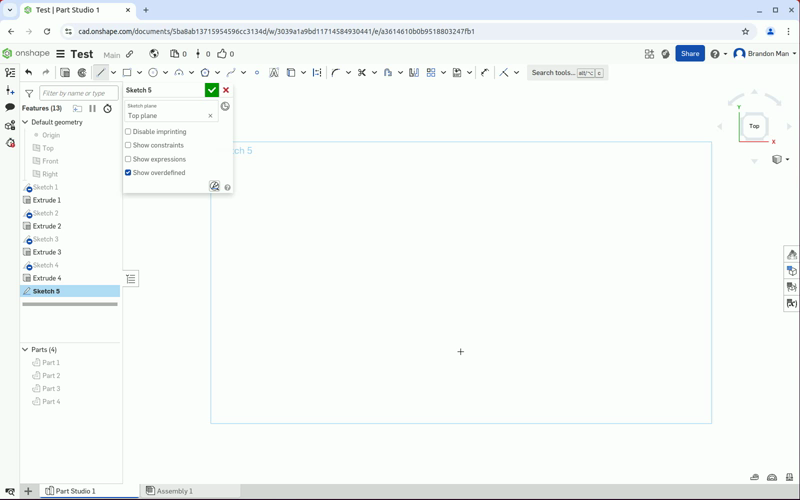
key_up(shift)
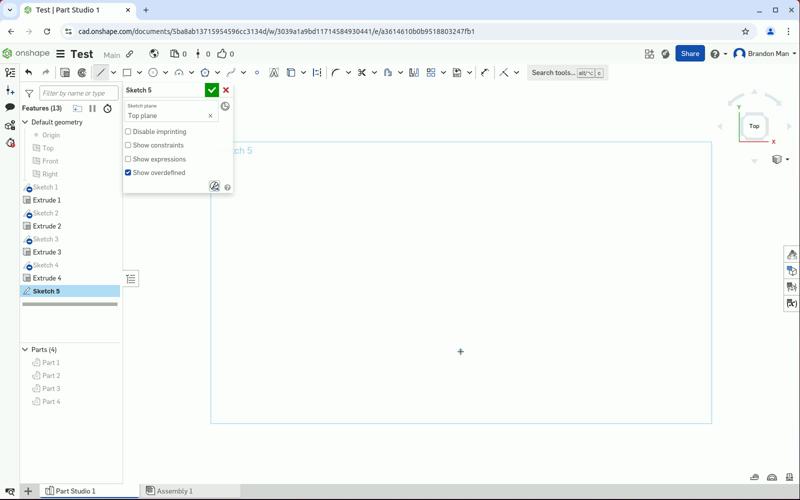
key_down(shift)
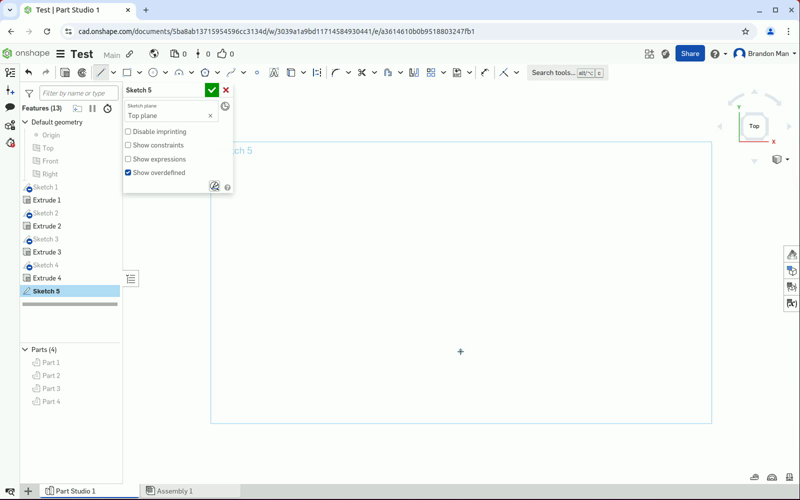
mouse_move(490, 351)
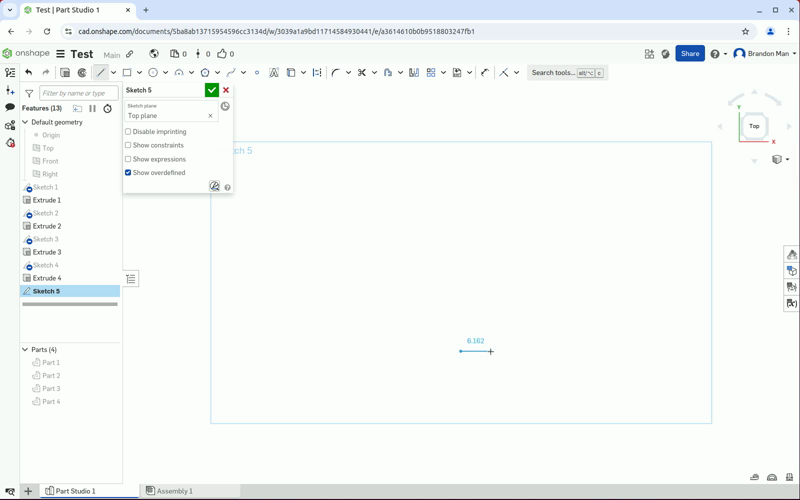
mouse_move(472, 351)
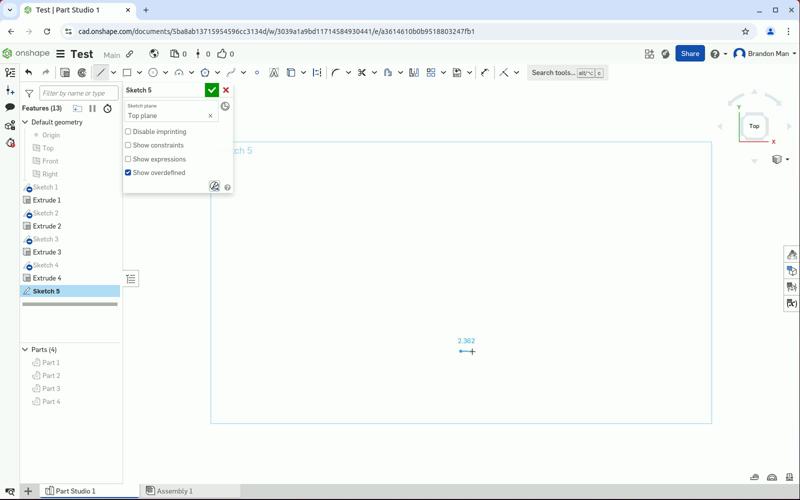
click(472, 351)
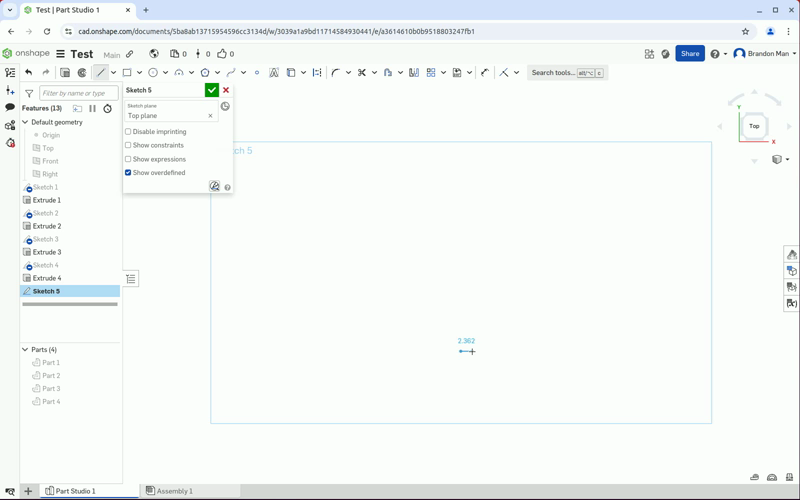
key_up(shift)
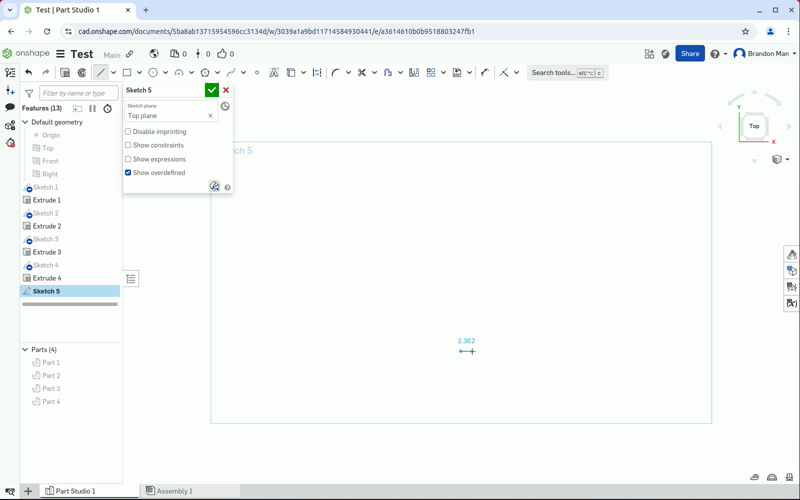
key_down(shift)
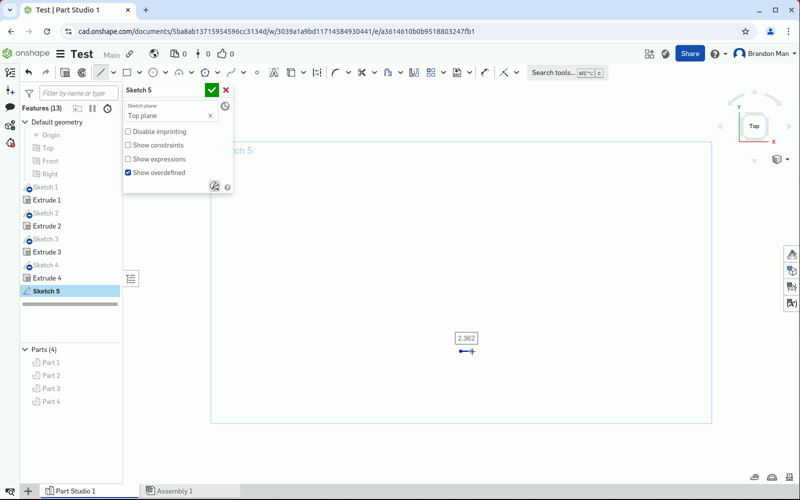
mouse_move(502, 351)
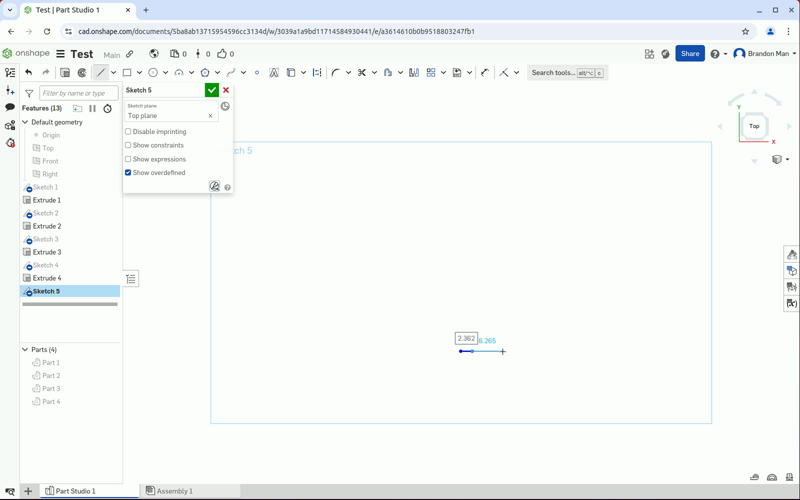
mouse_move(472, 292)
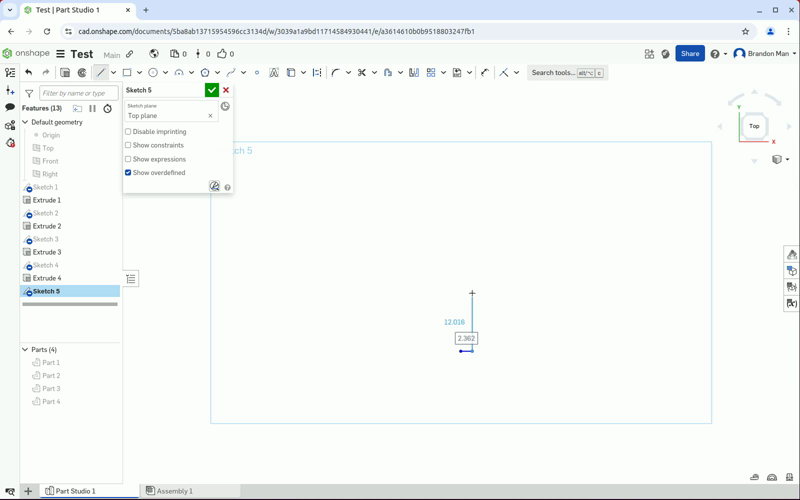
click(472, 292)
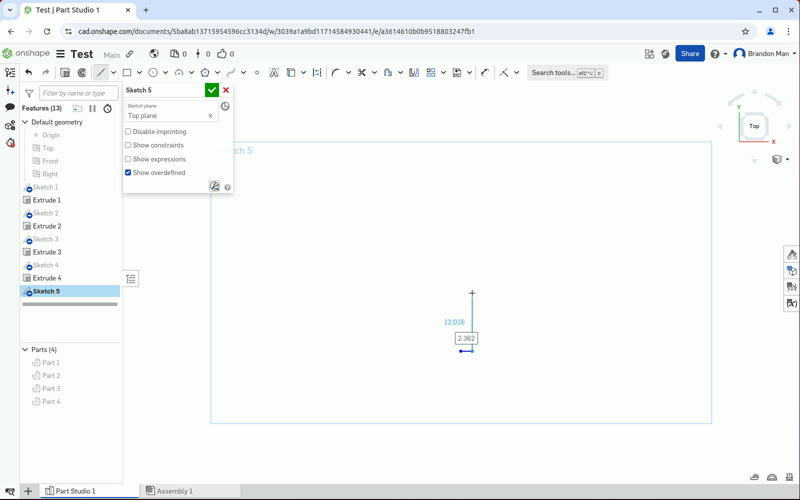
key_up(shift)
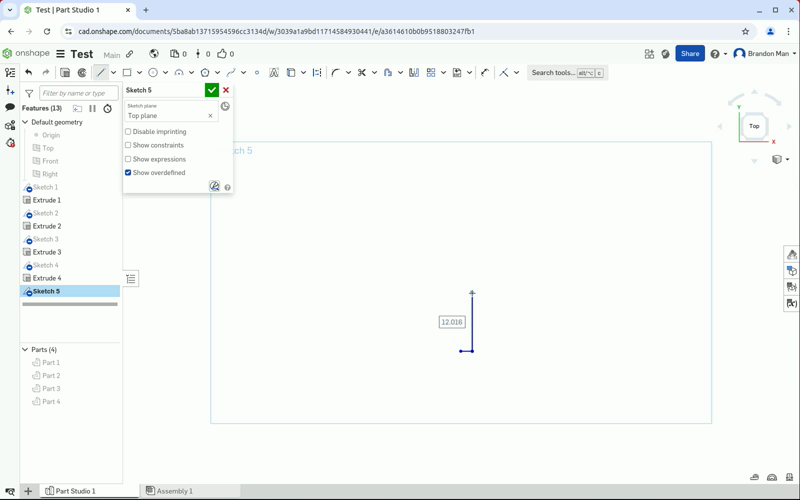
key_down(shift)
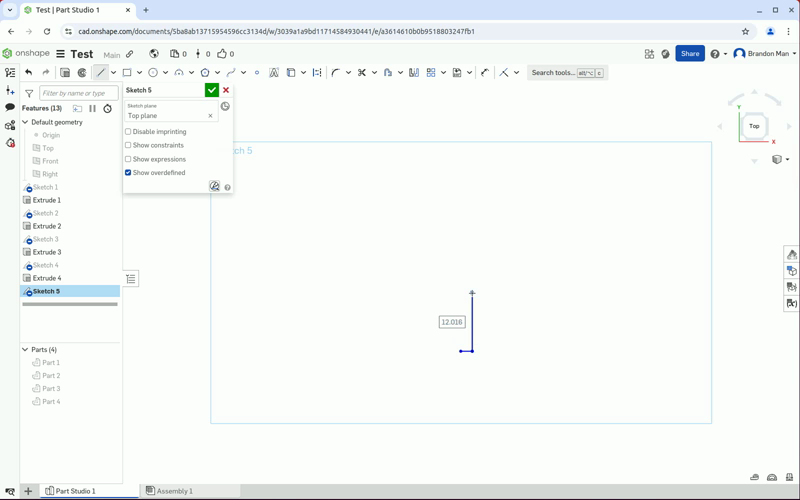
mouse_move(502, 292)
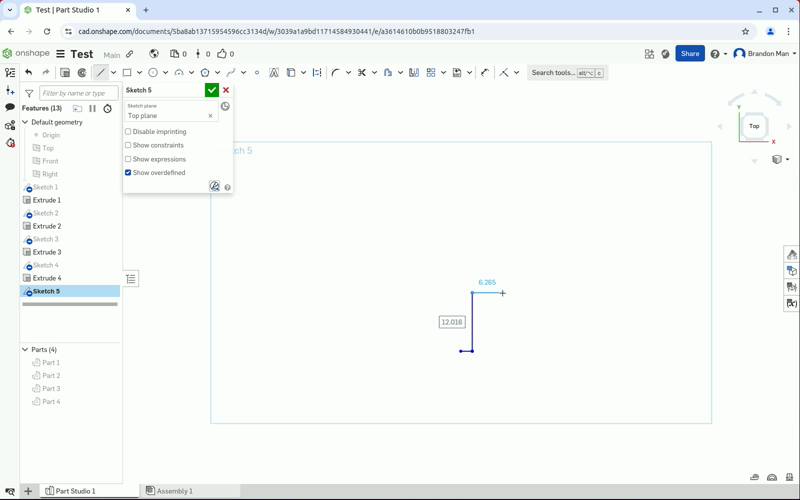
mouse_move(460, 292)
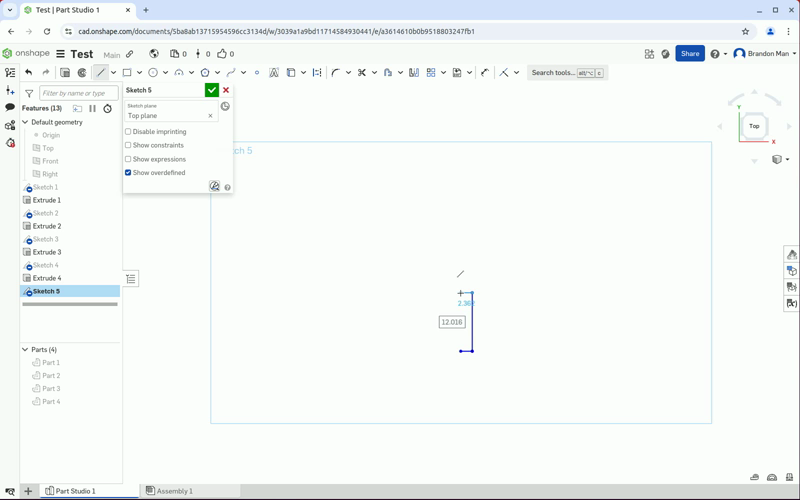
click(460, 292)
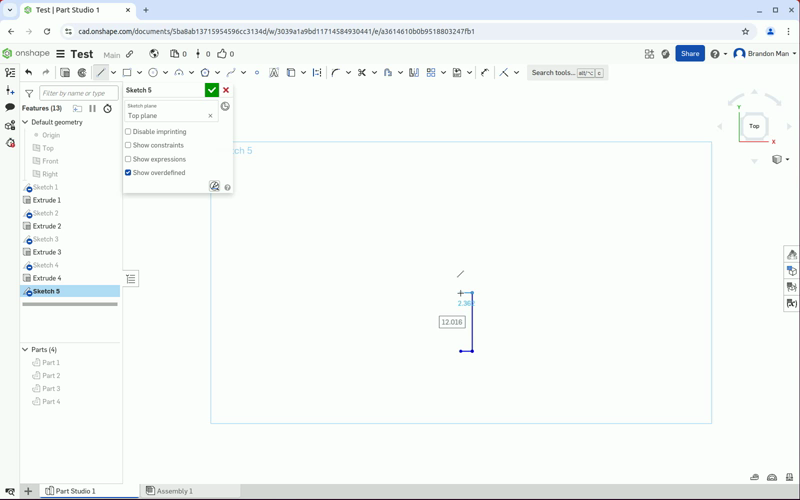
key_up(shift)
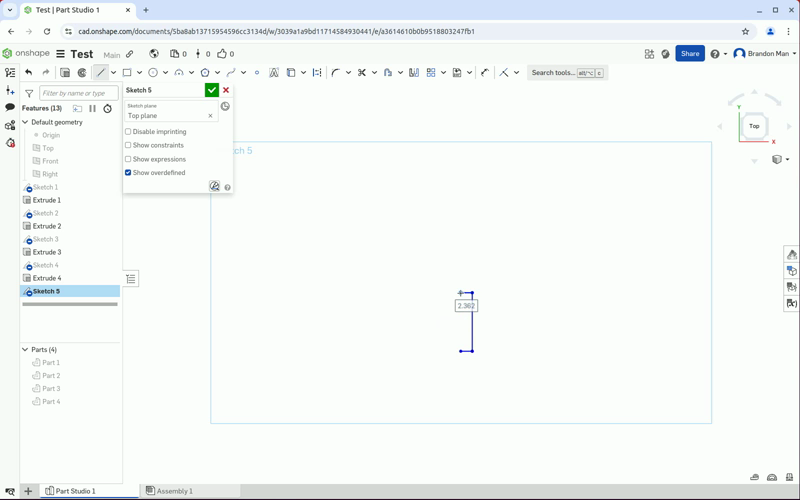
mouse_move(490, 292)
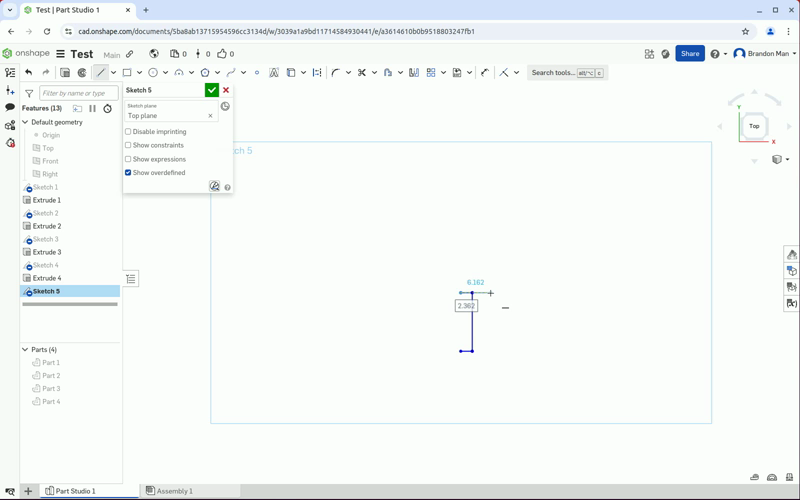
key_down(shift)
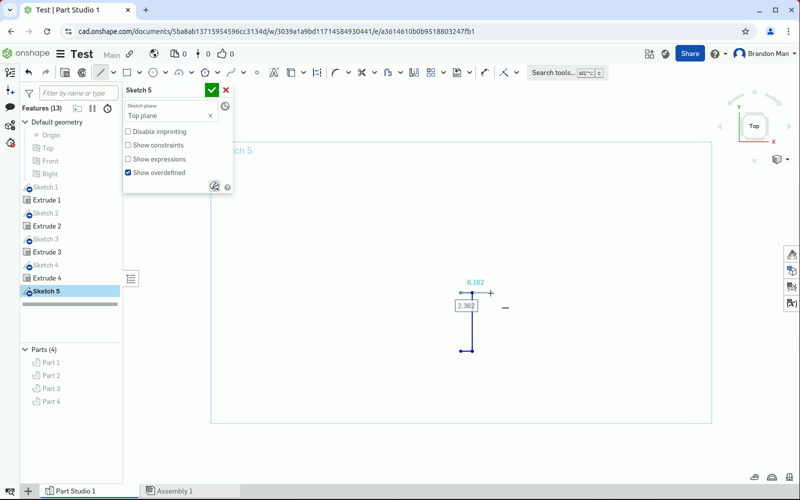
mouse_move(460, 351)
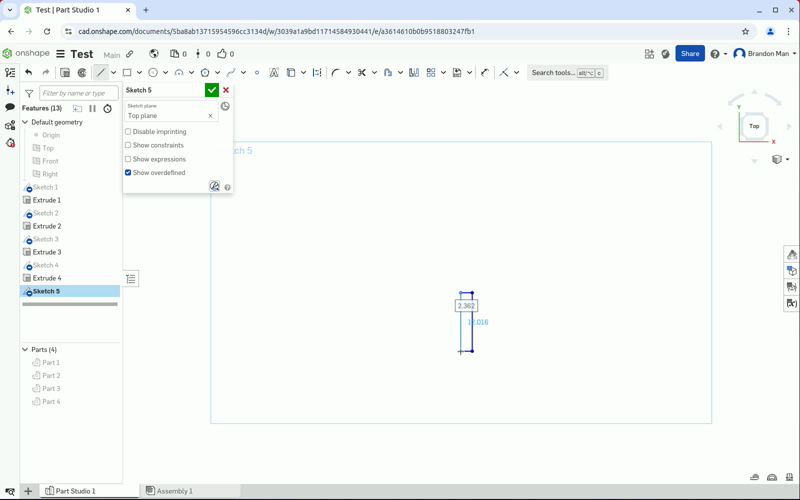
key_up(shift)
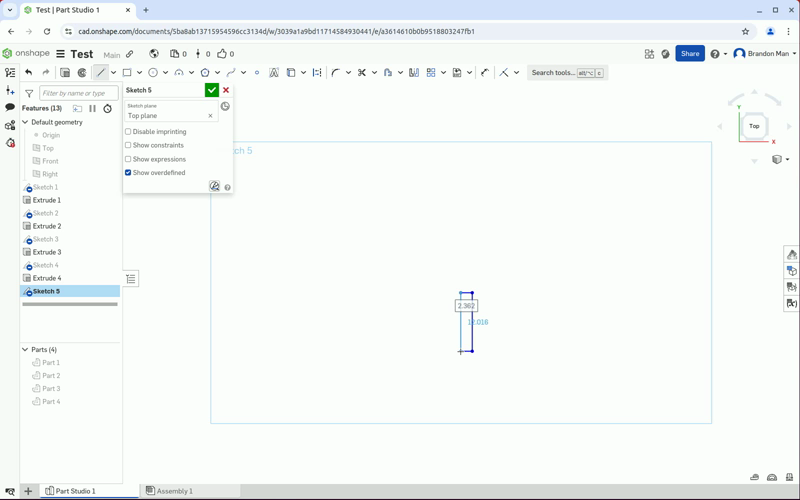
click(460, 351)
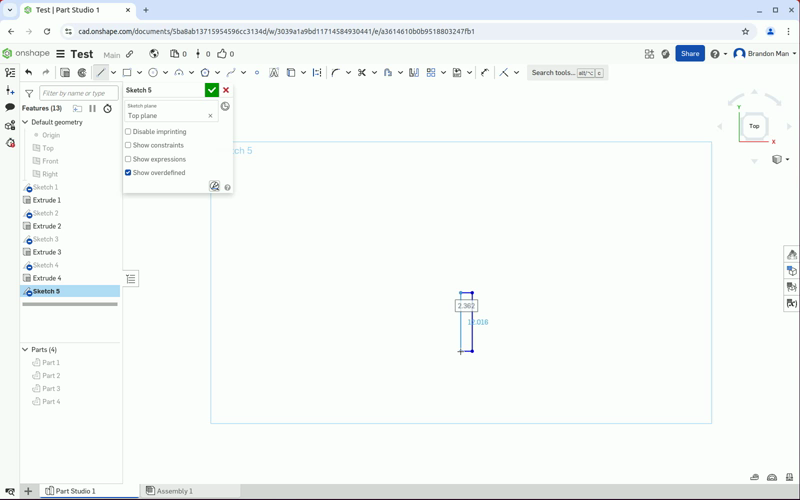
key(esc)
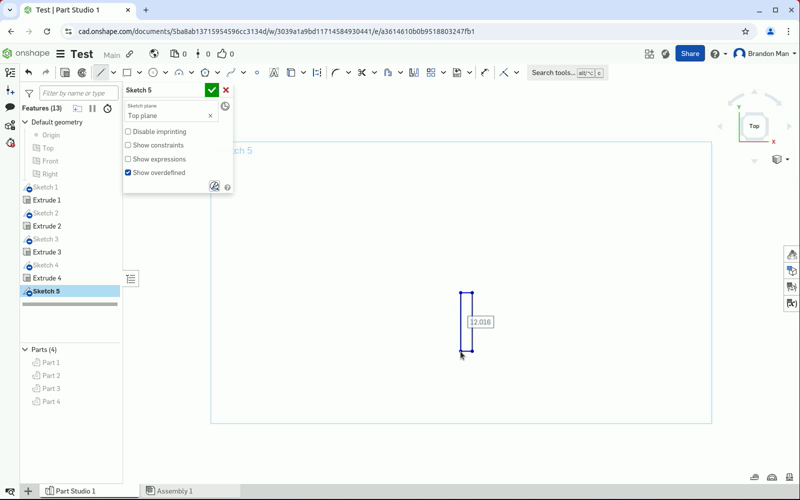
mouse_move(466, 304)
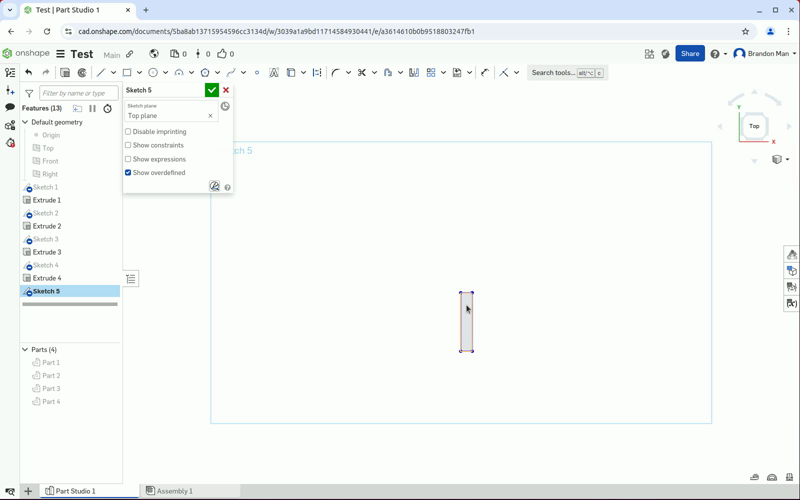
scroll(6)
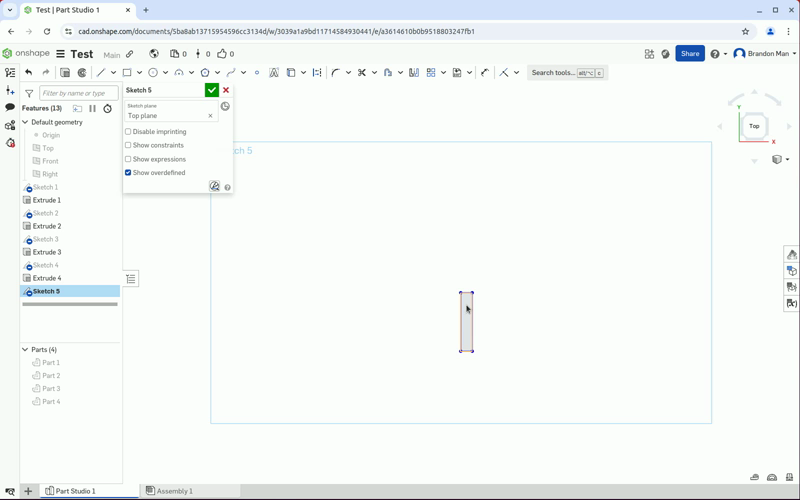
scroll(6)
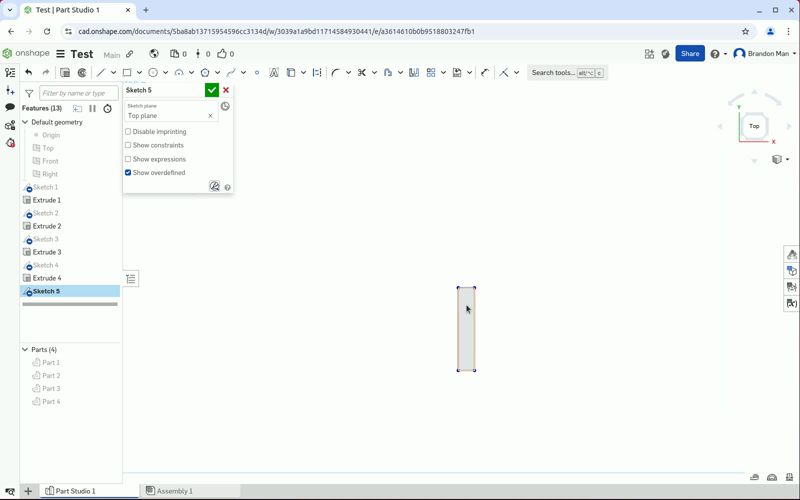
scroll(6)
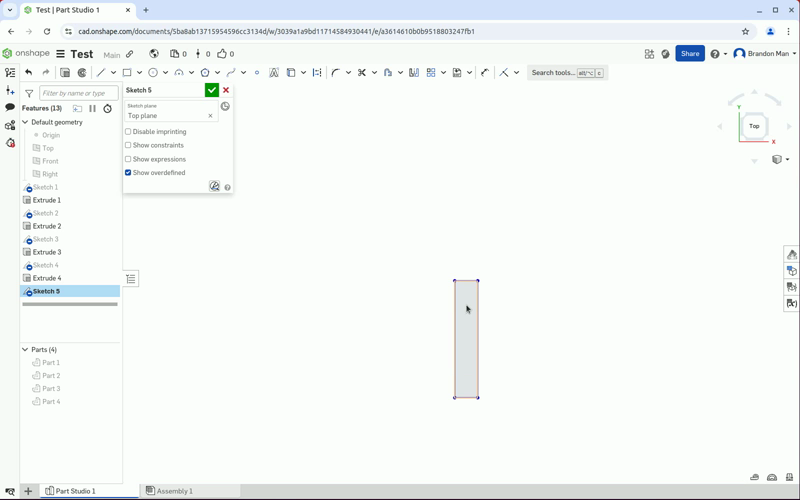
scroll(6)
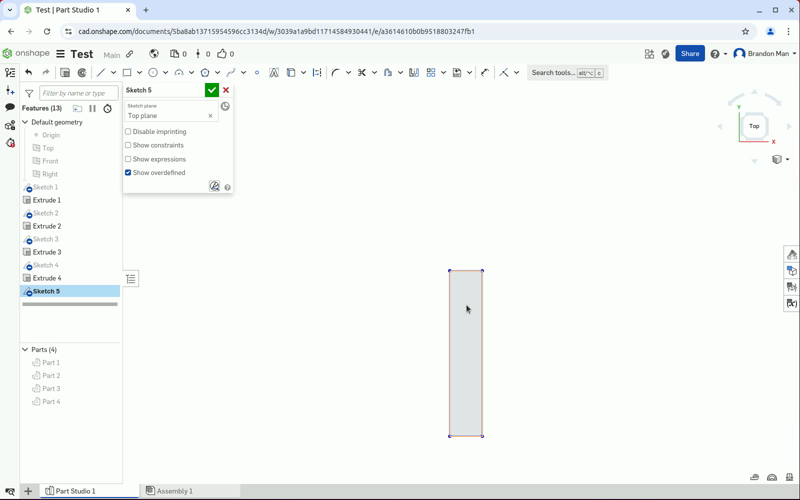
scroll(6)
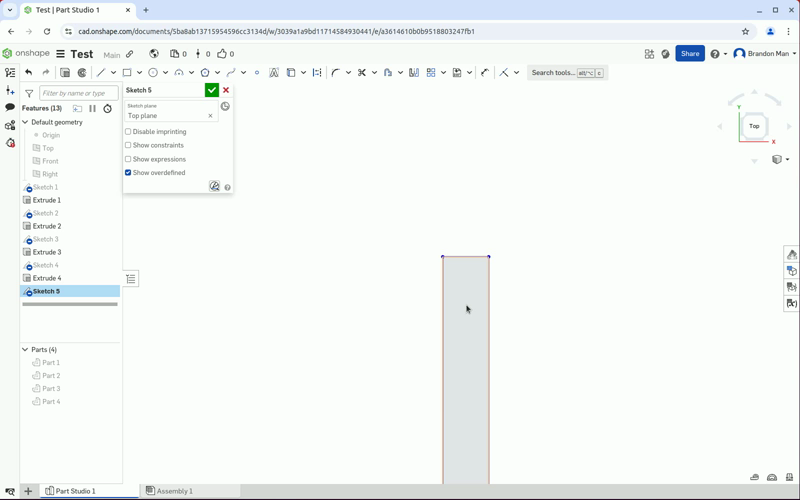
scroll(6)
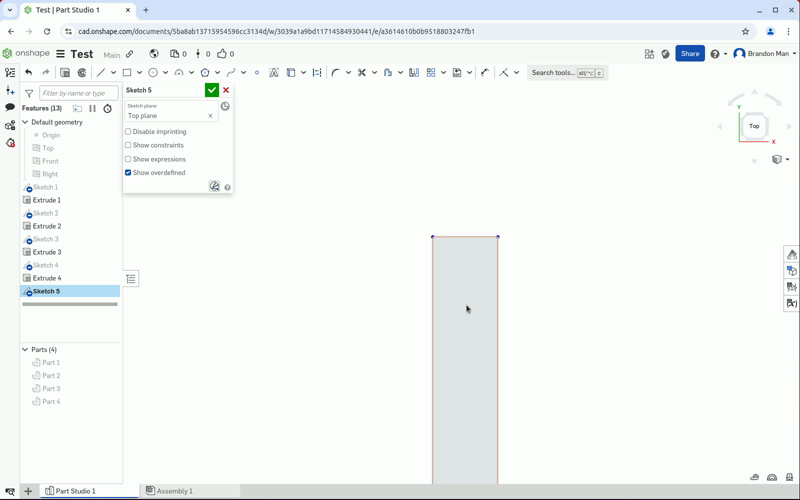
scroll(6)
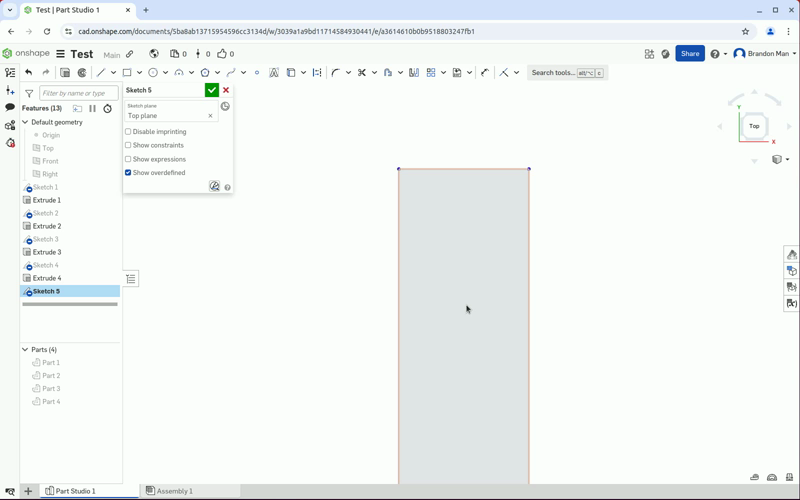
click(466, 304)
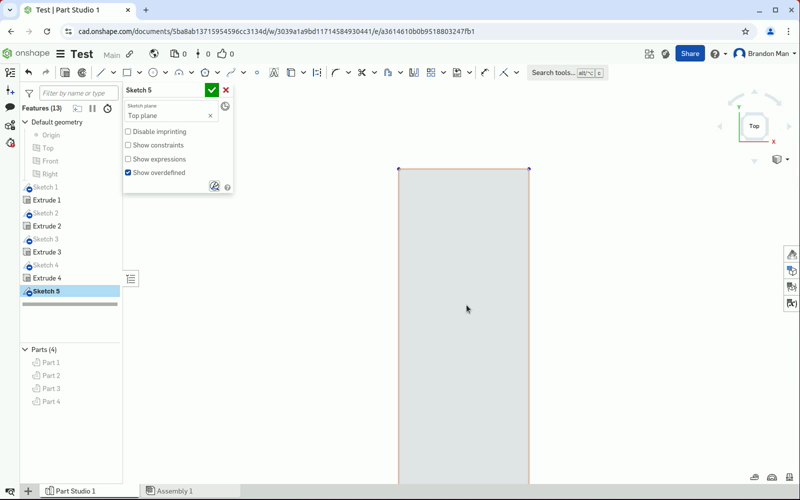
scroll(-6)
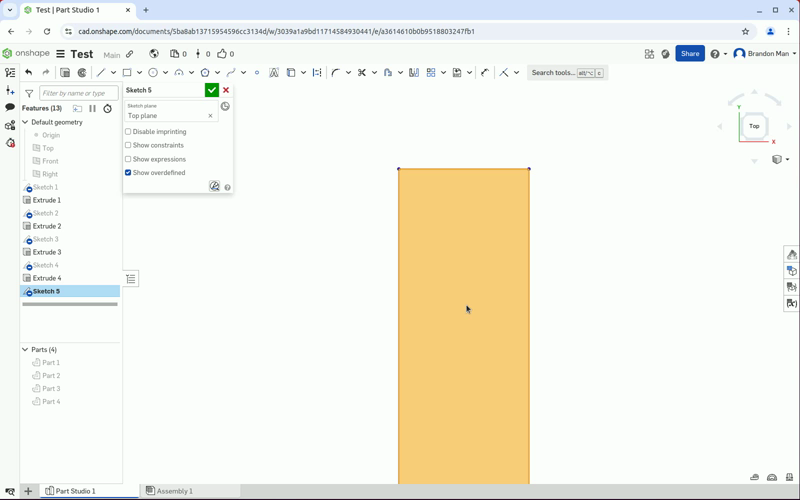
scroll(-6)
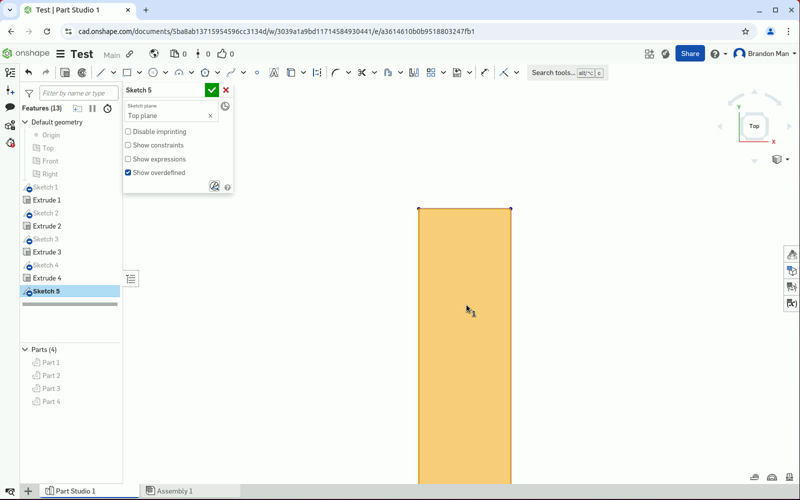
scroll(-6)
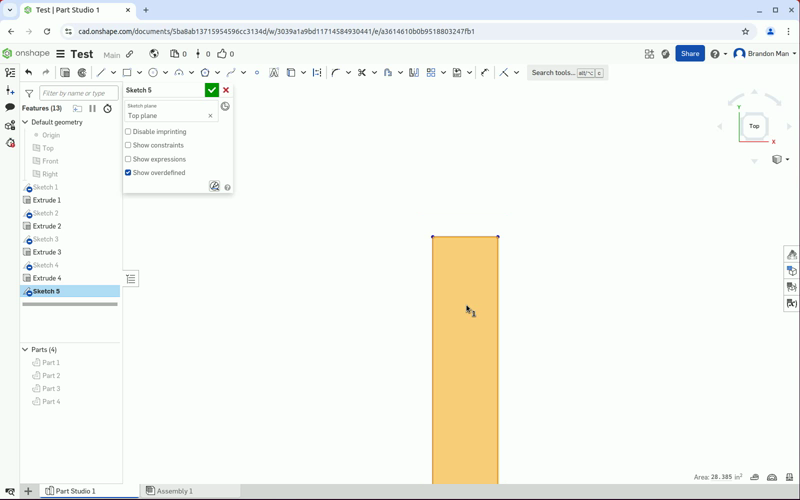
scroll(-6)
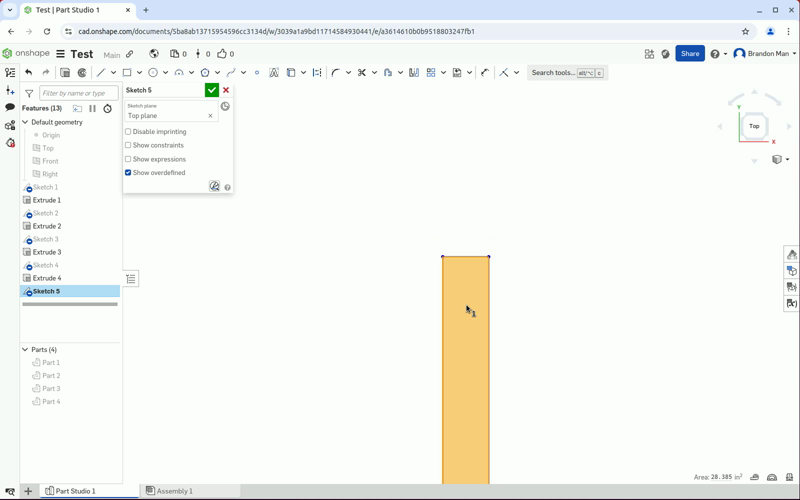
scroll(-6)
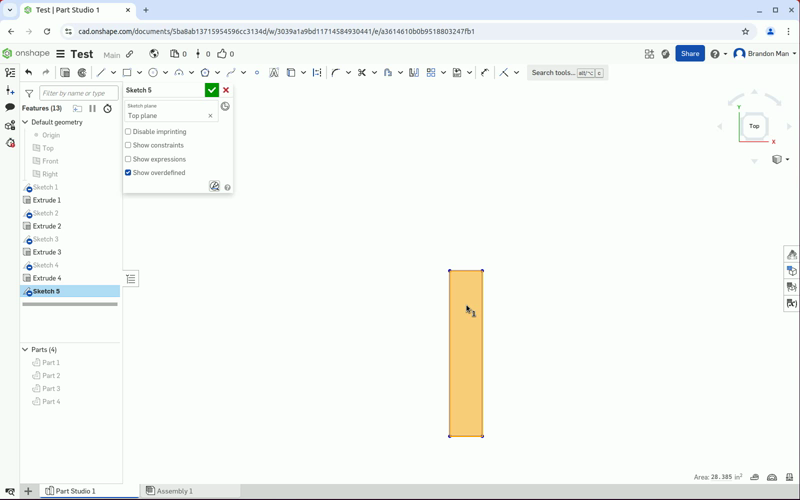
scroll(-6)
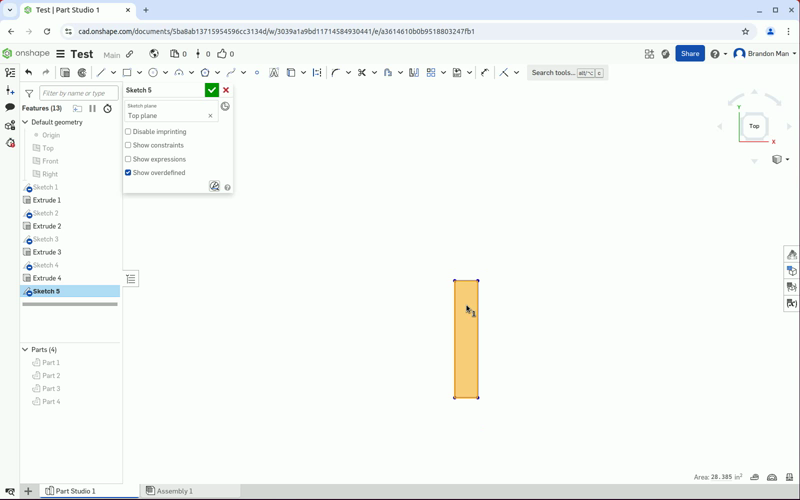
scroll(-6)
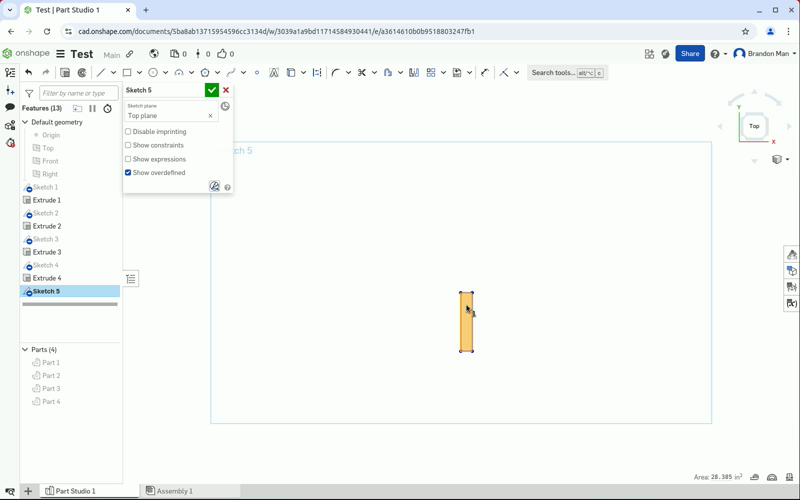
mouse_move(73, 352)
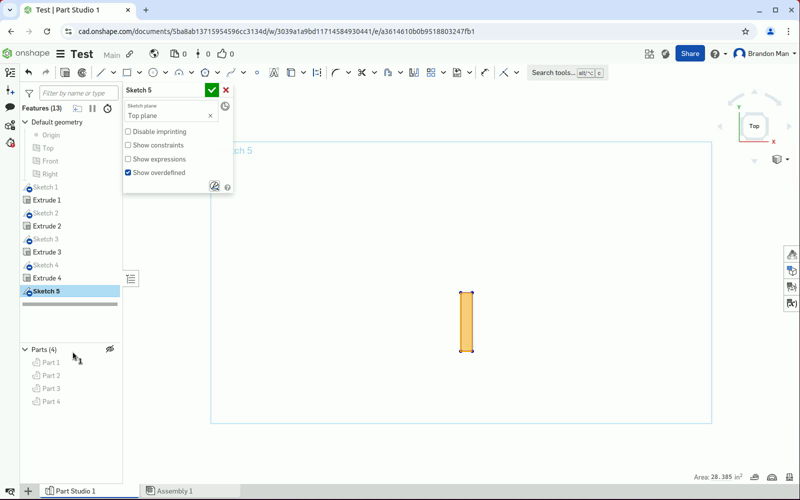
key(shift+y)
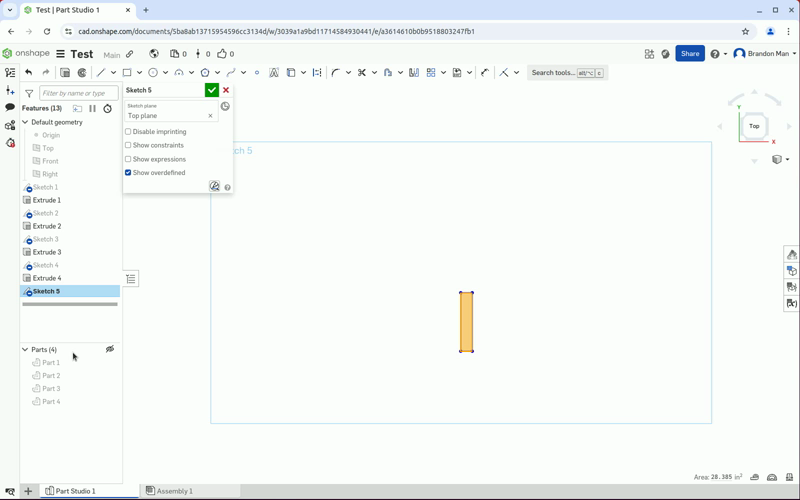
key(shift+e)
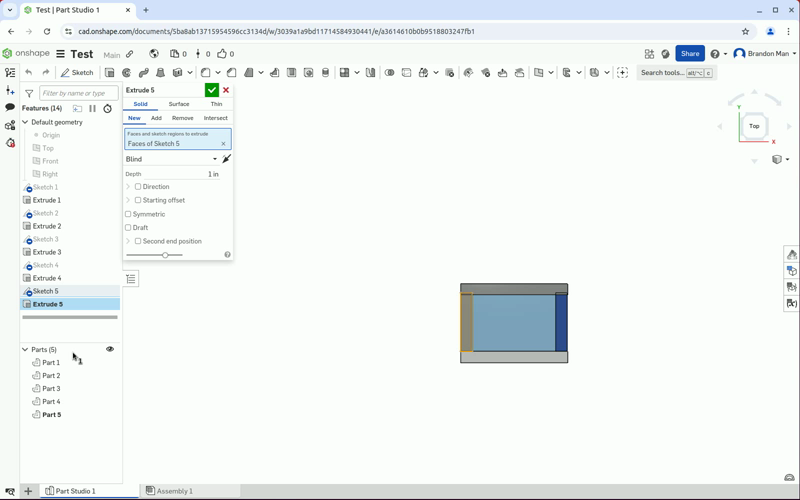
mouse_move(143, 106)
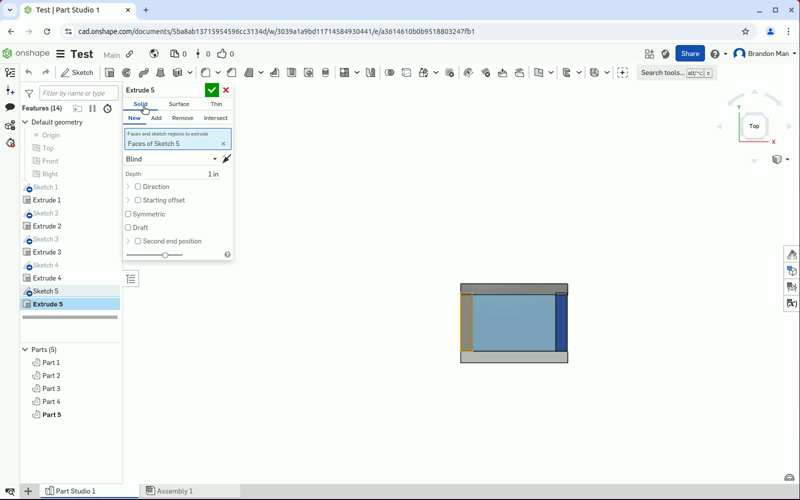
click(143, 106)
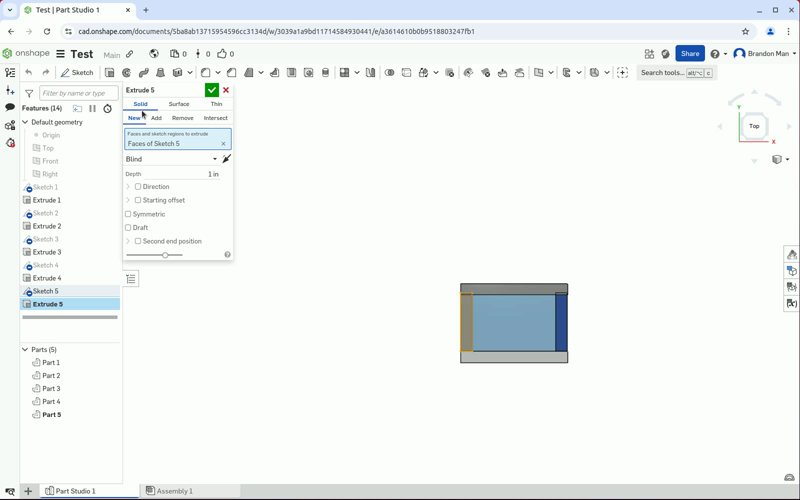
mouse_move(137, 120)
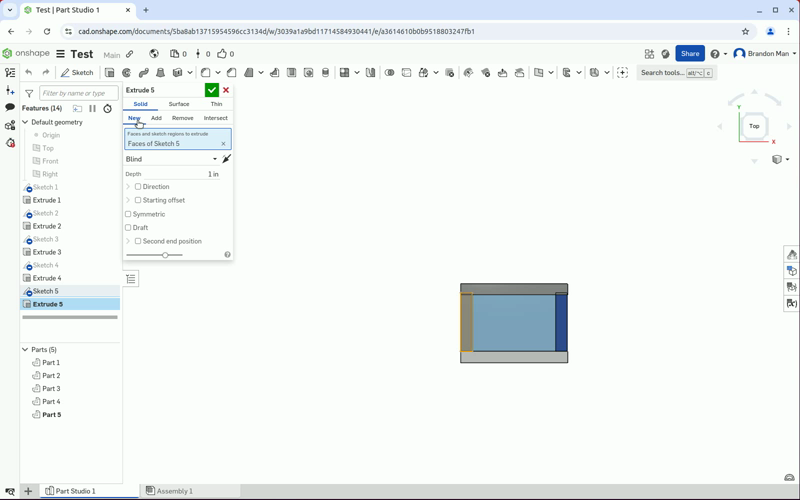
click(137, 120)
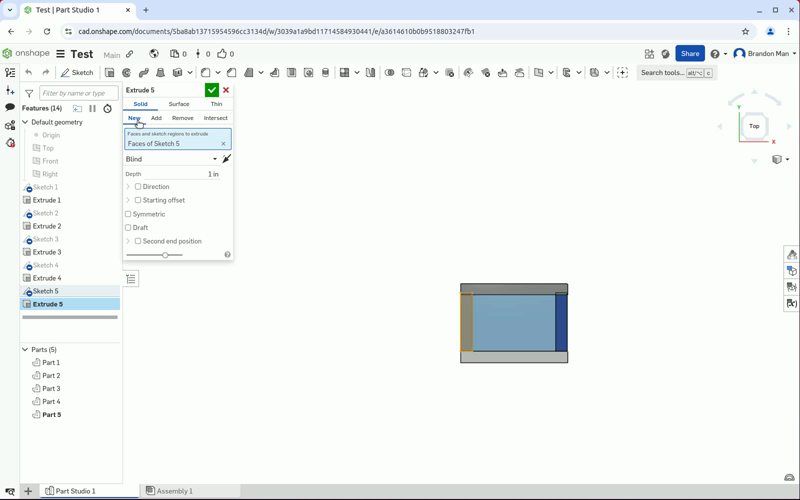
key(tab, 4)
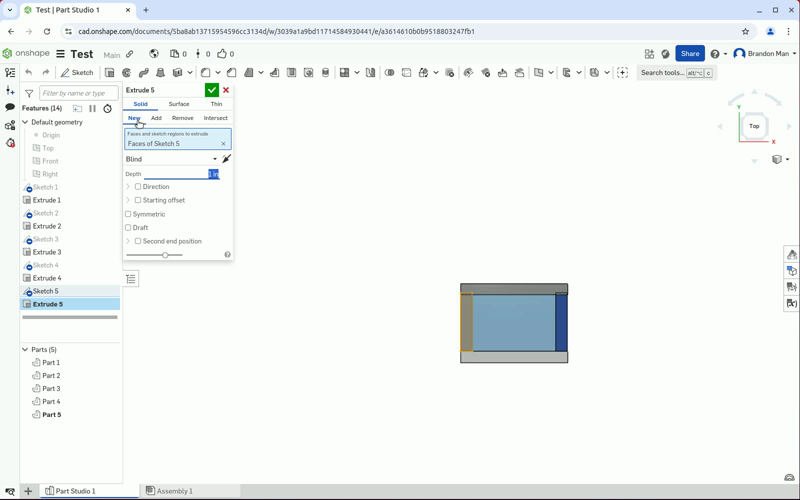
text(23.108)
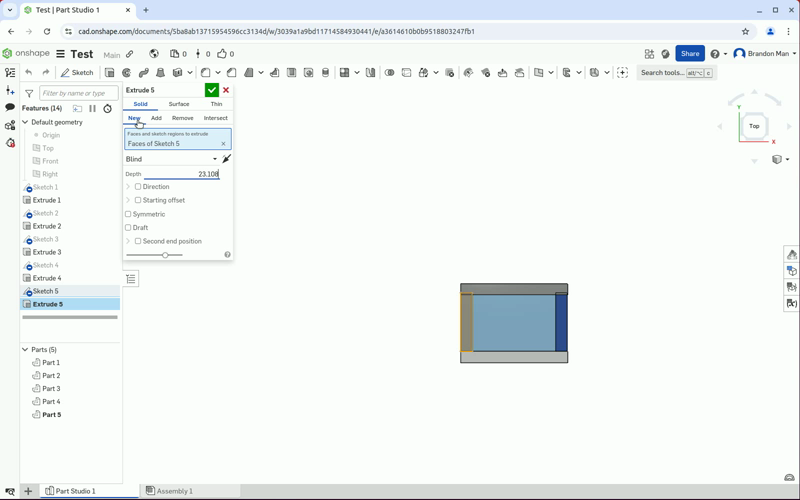
key(enter)
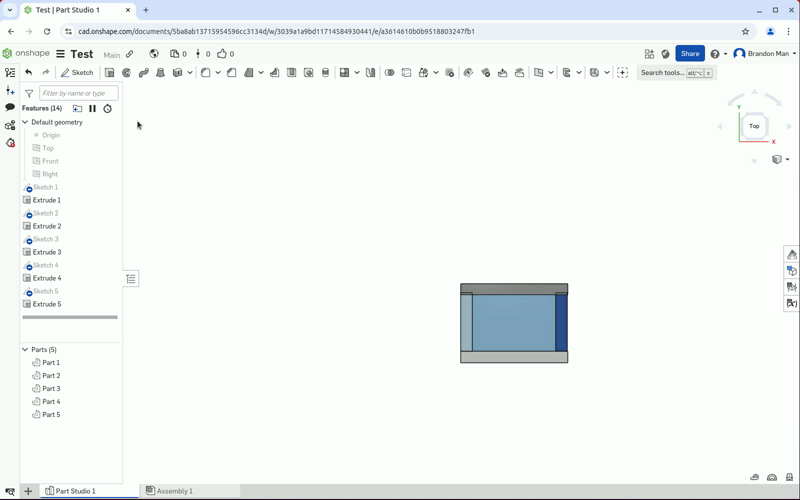
key(shift+h)
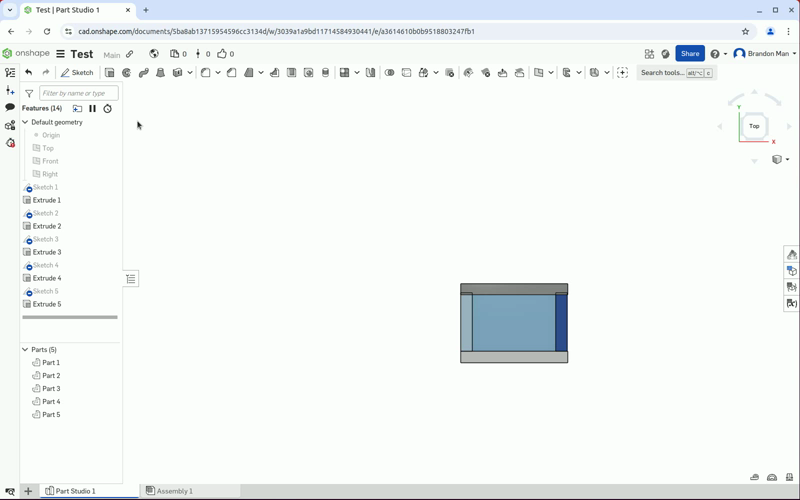
key(shift+h)
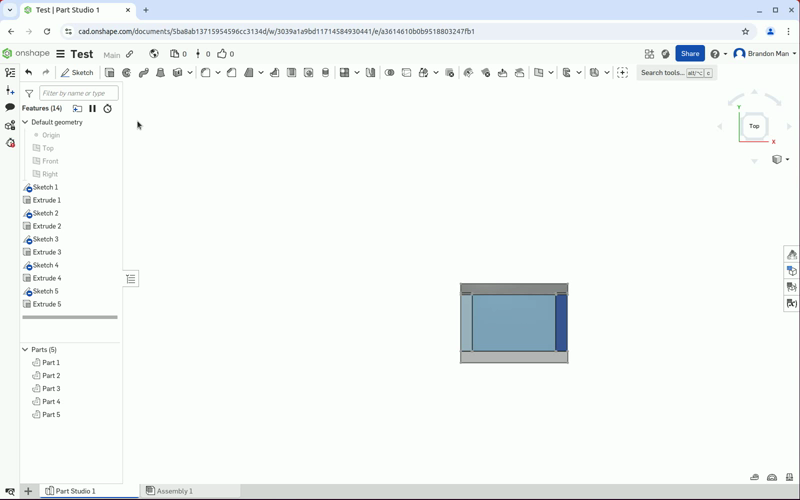
key(shift+7)
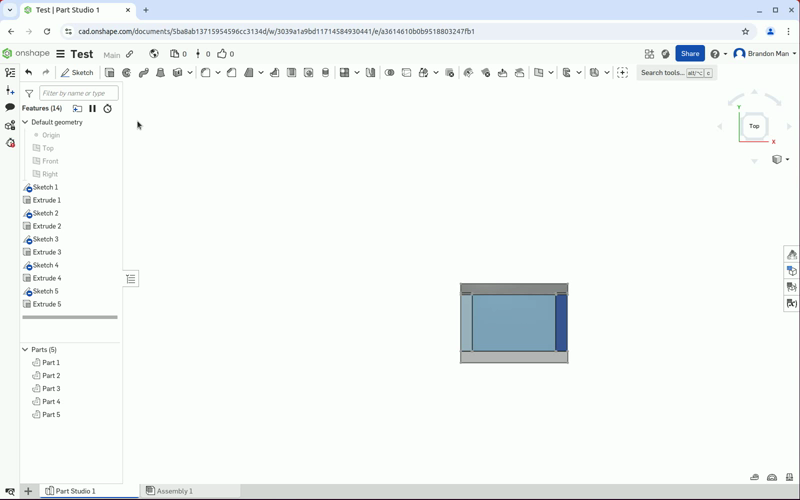
key(up, 3)
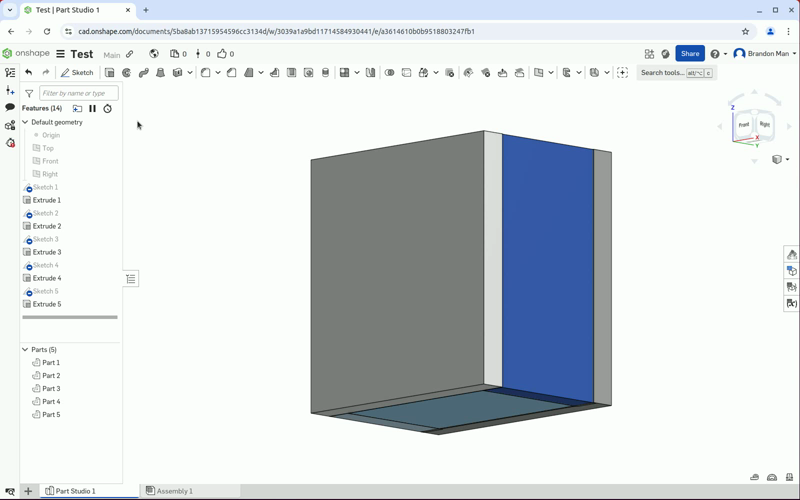
key(left, 3)
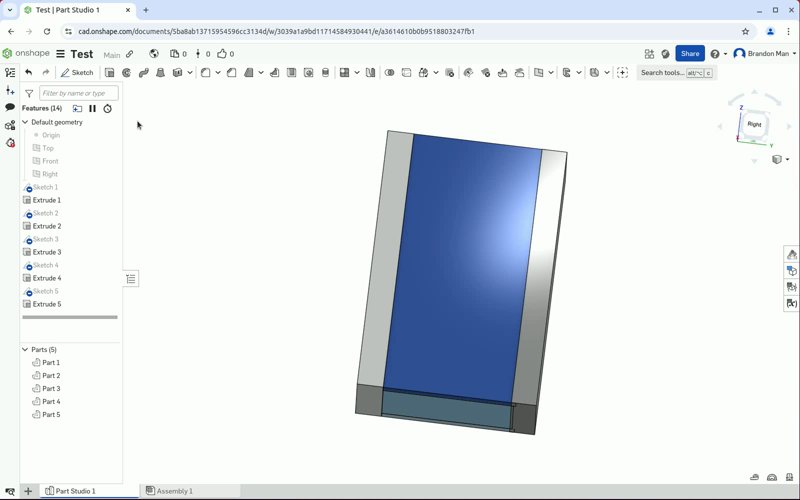
key(right, 3)
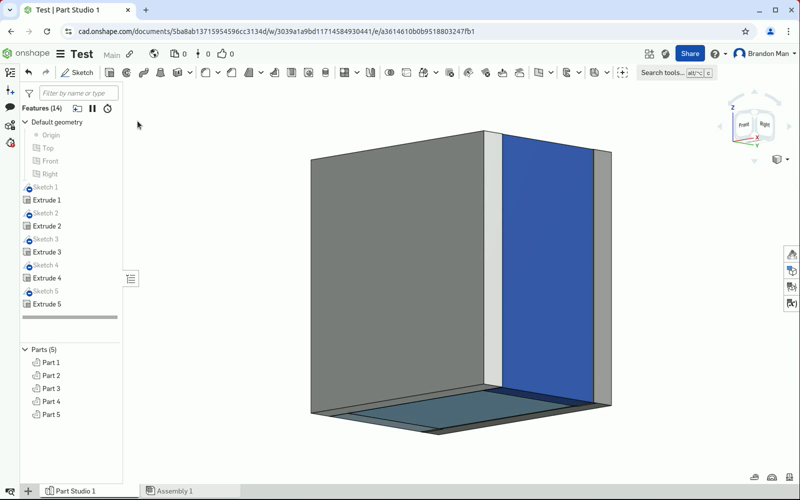
key(down, 3)
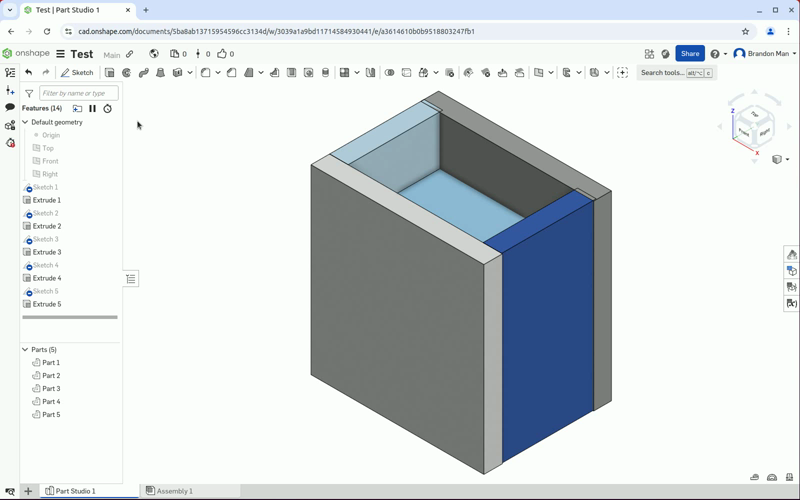
mouse_move(73, 189)
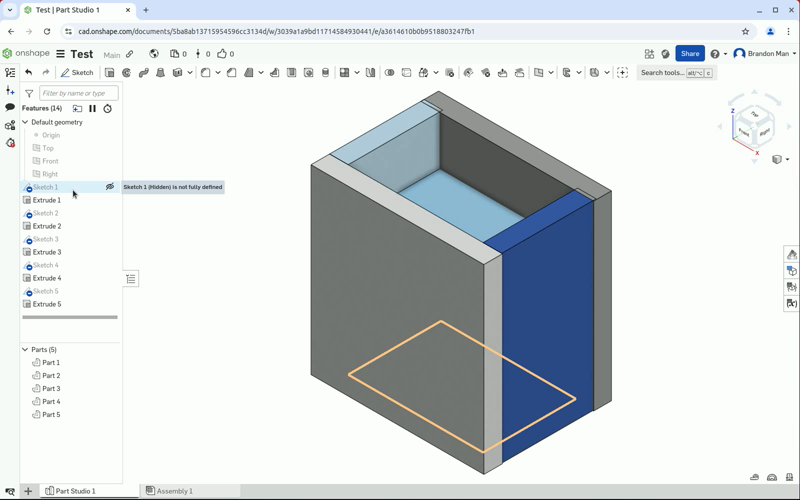
click(73, 189)